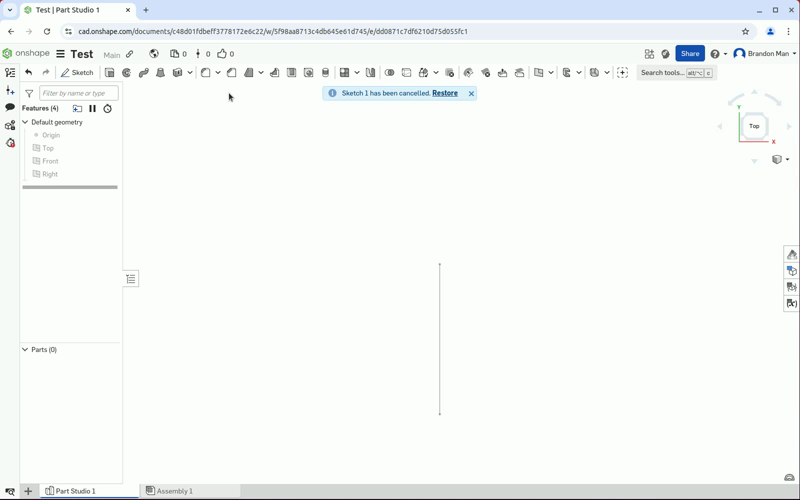
key(shift+h)
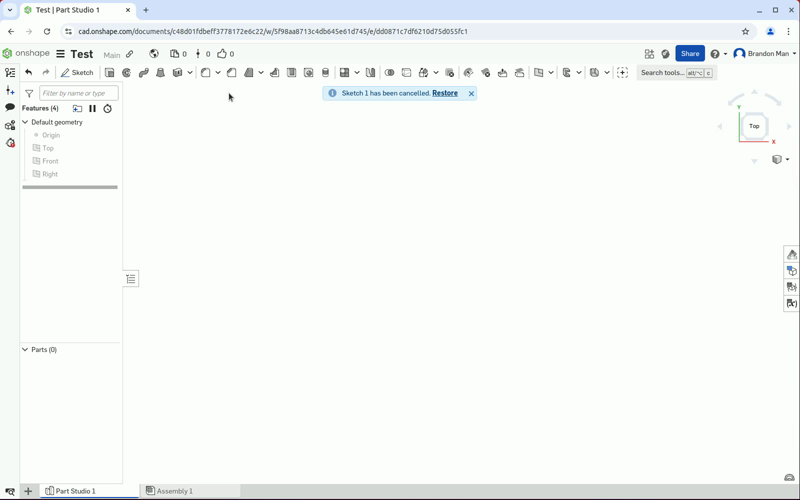
key(shift+s)
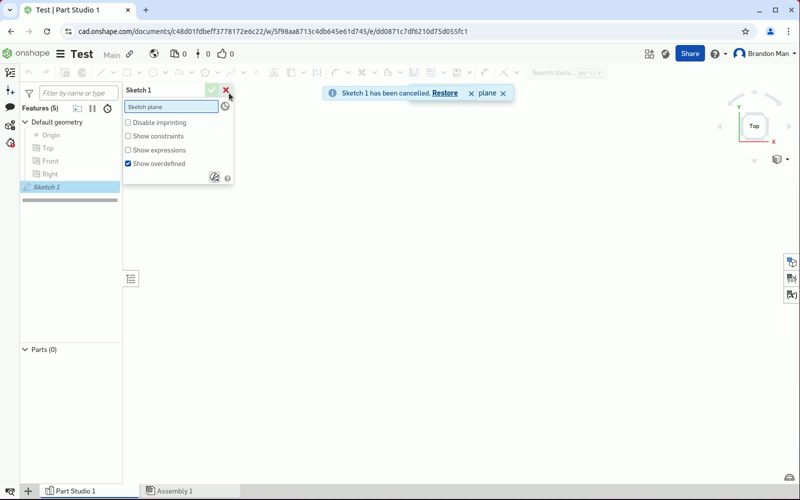
mouse_move(73, 150)
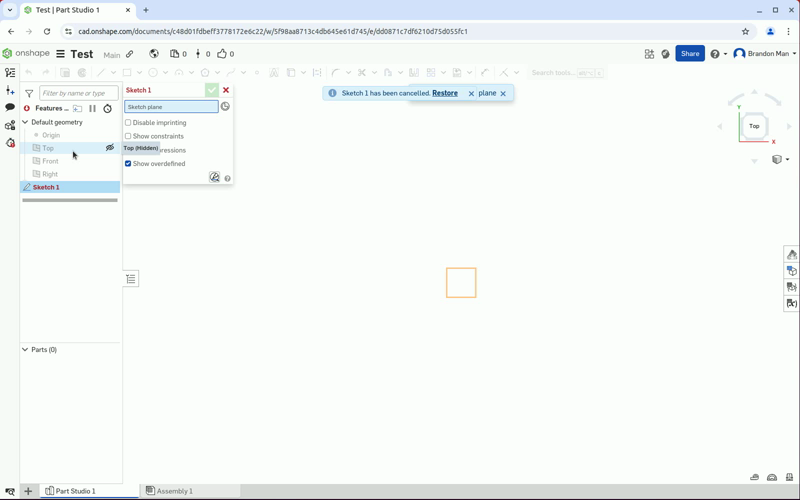
click(73, 150)
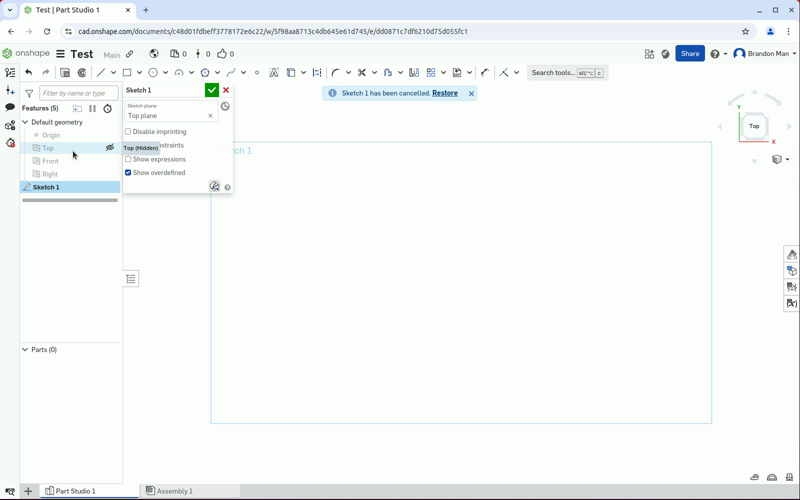
mouse_move(73, 352)
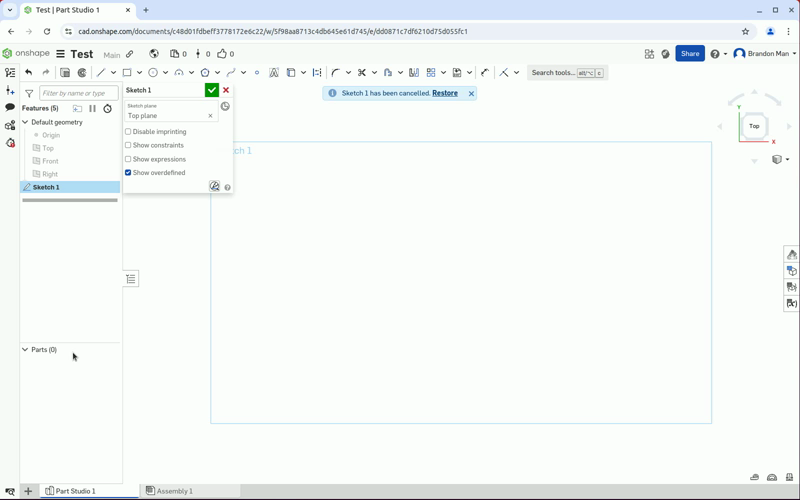
key(y)
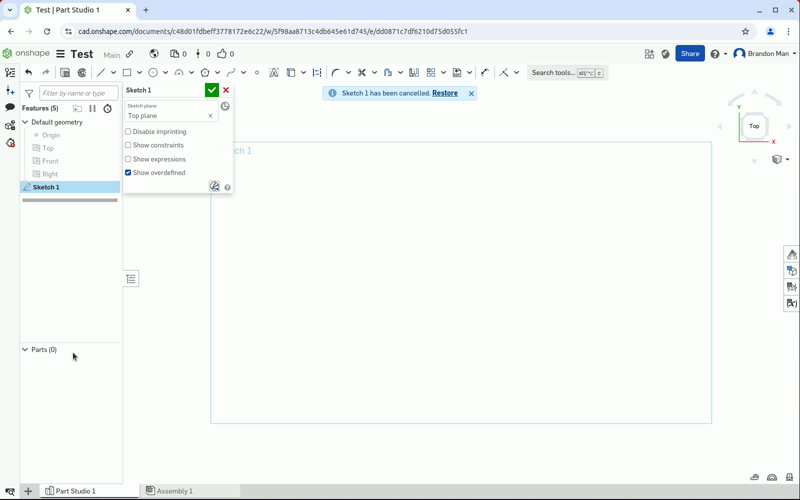
key(c)
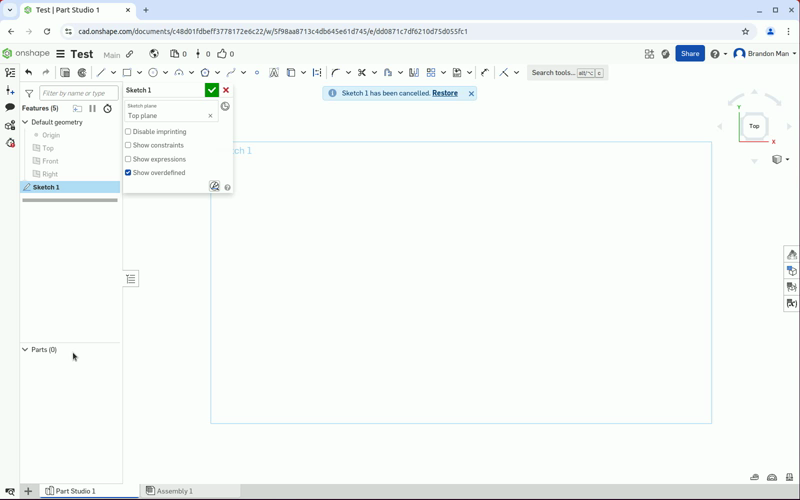
key_down(shift)
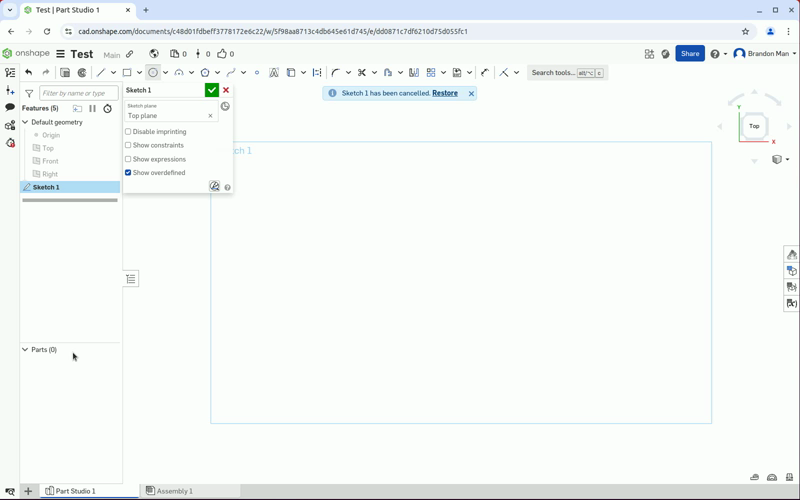
mouse_move(461, 282)
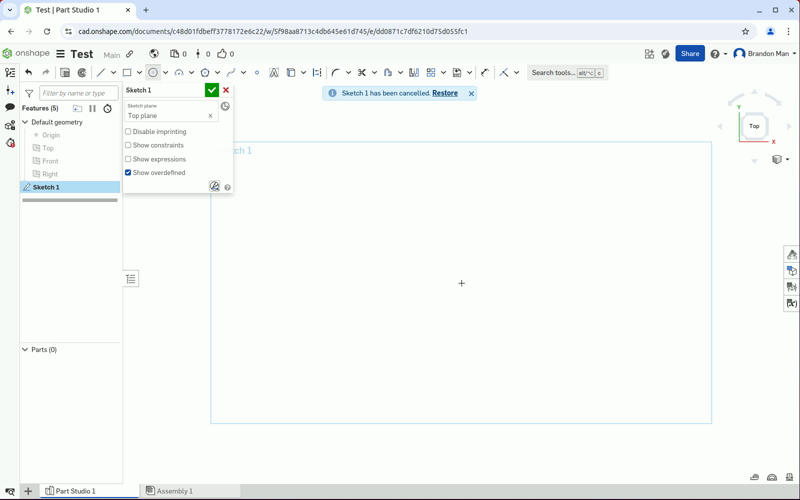
click(461, 282)
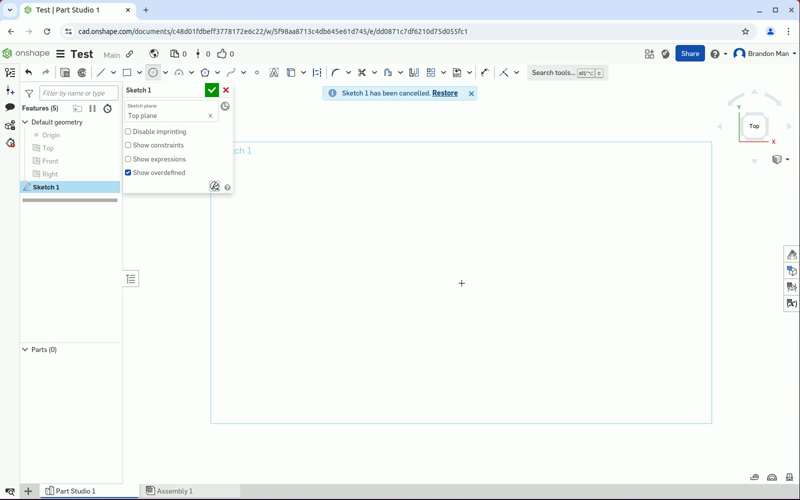
key_up(shift)
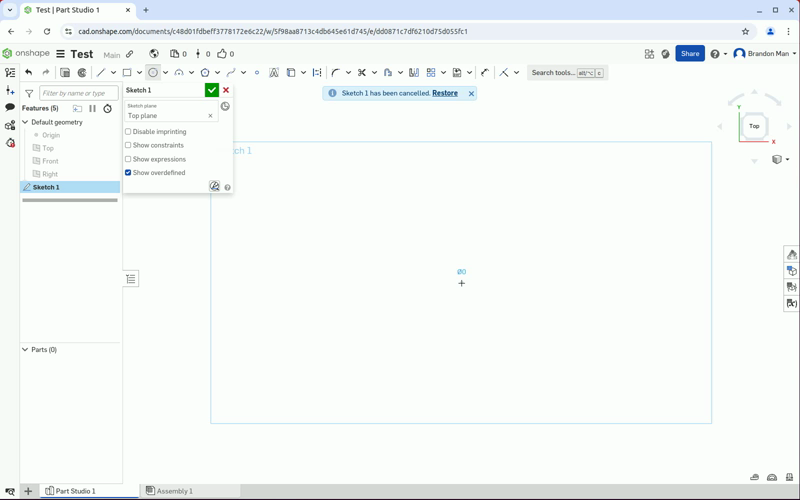
mouse_move(525, 282)
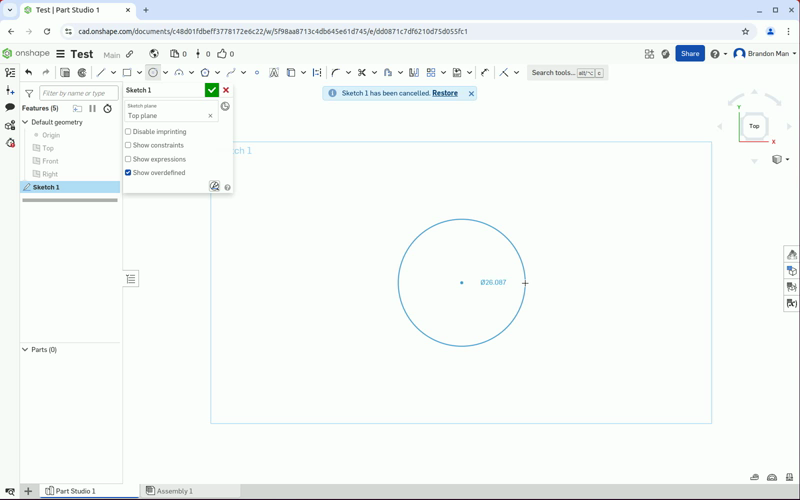
click(525, 282)
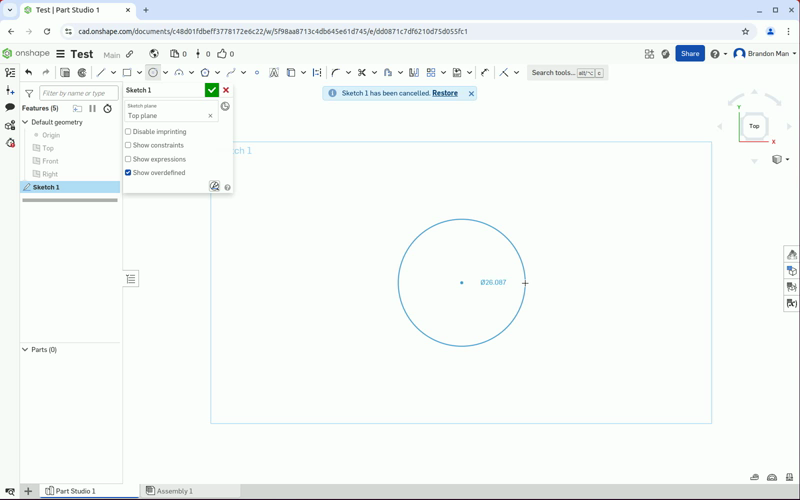
key(esc)
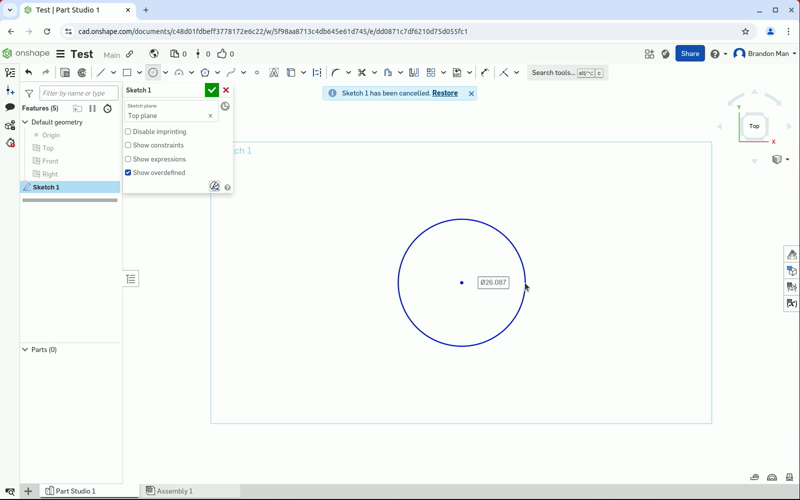
key(c)
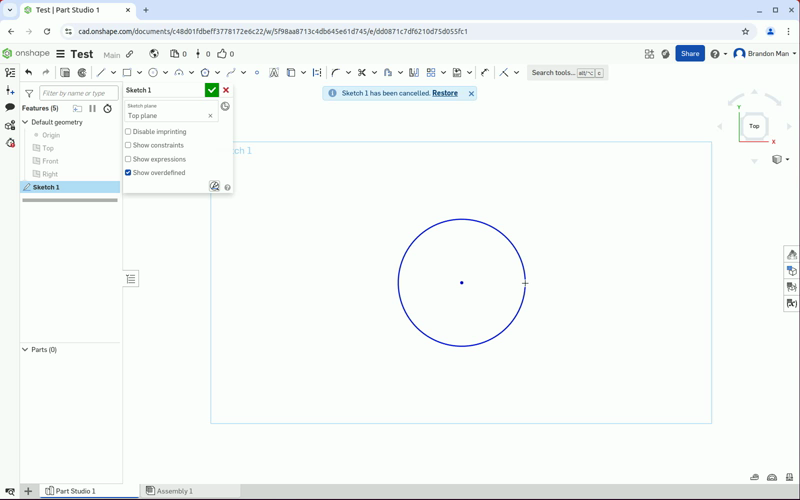
key_down(shift)
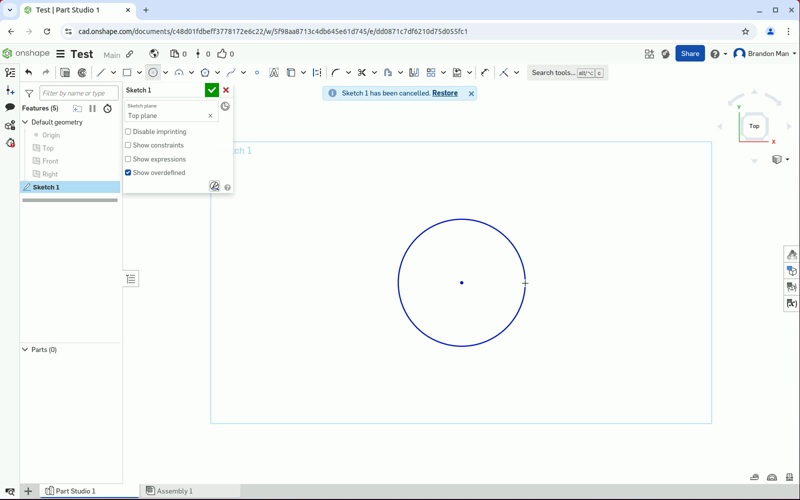
mouse_move(461, 282)
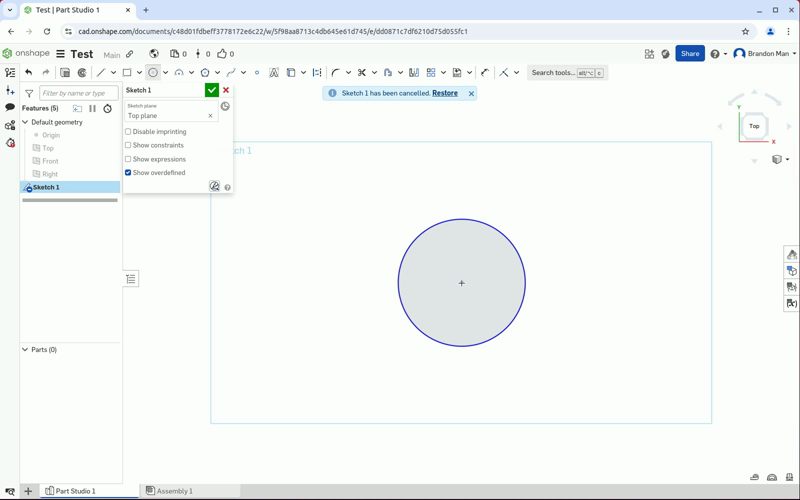
click(461, 282)
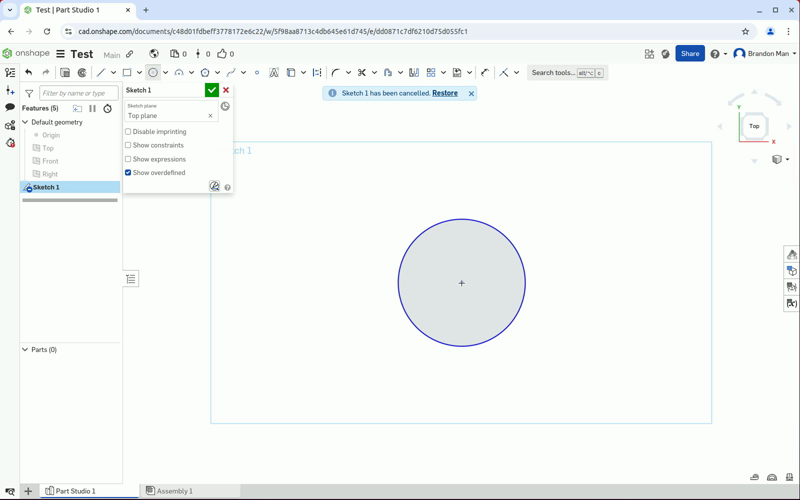
key_up(shift)
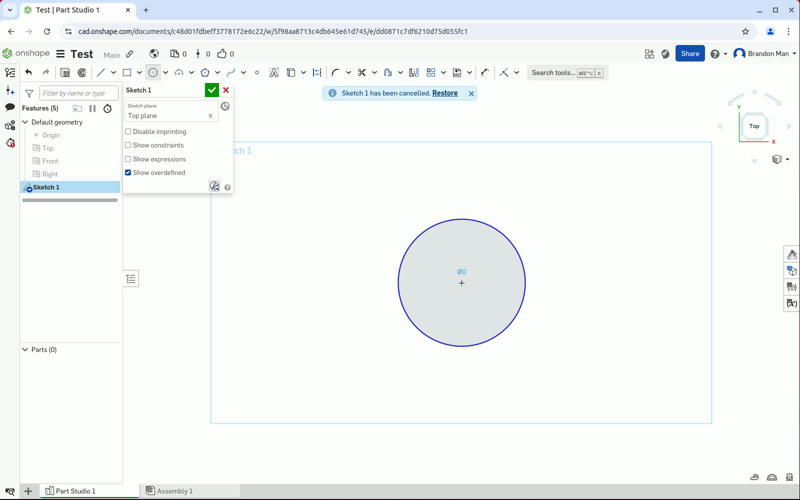
mouse_move(480, 282)
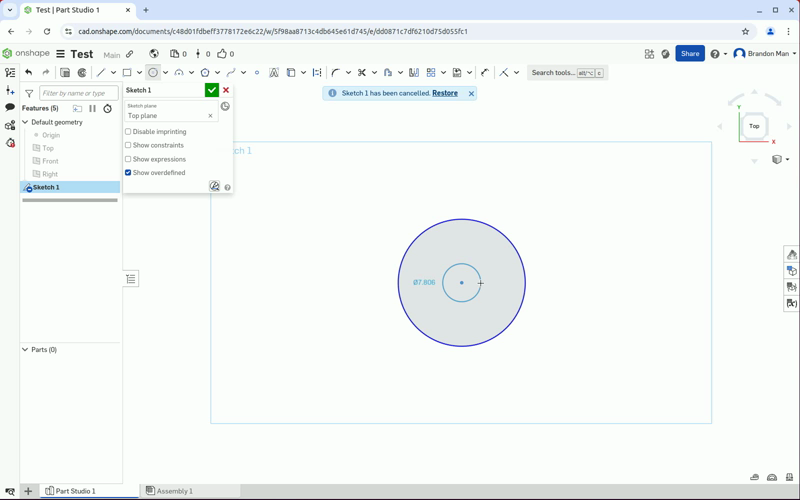
click(480, 282)
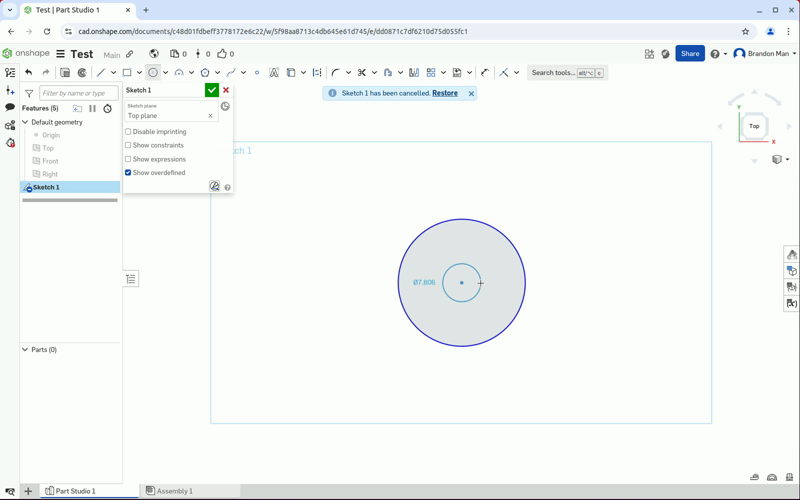
key(esc)
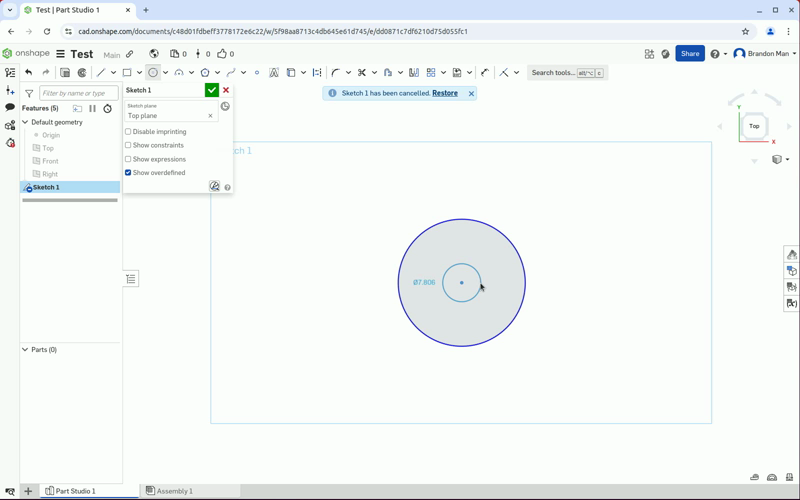
mouse_move(417, 302)
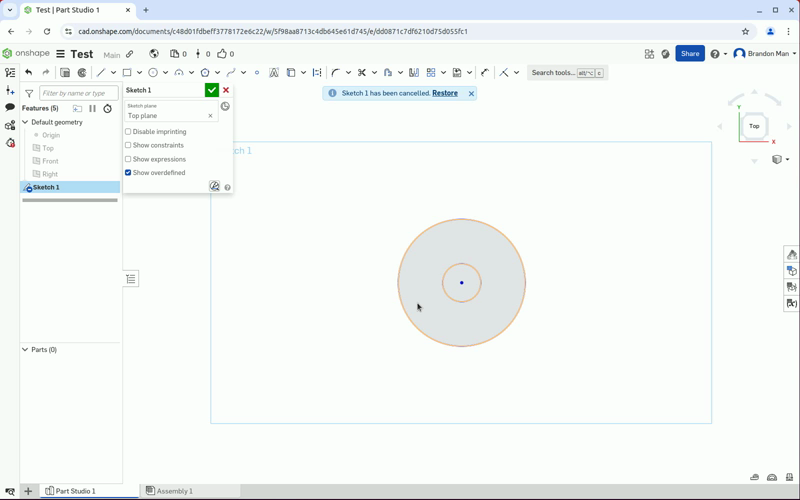
click(417, 302)
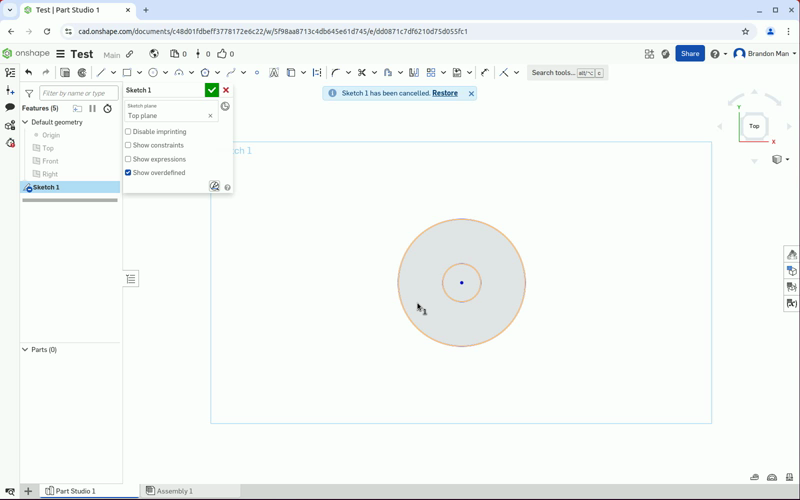
mouse_move(73, 352)
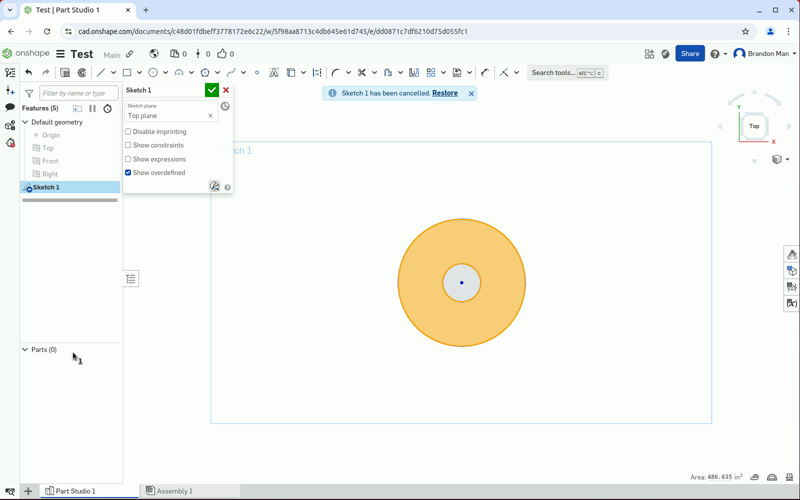
key(shift+y)
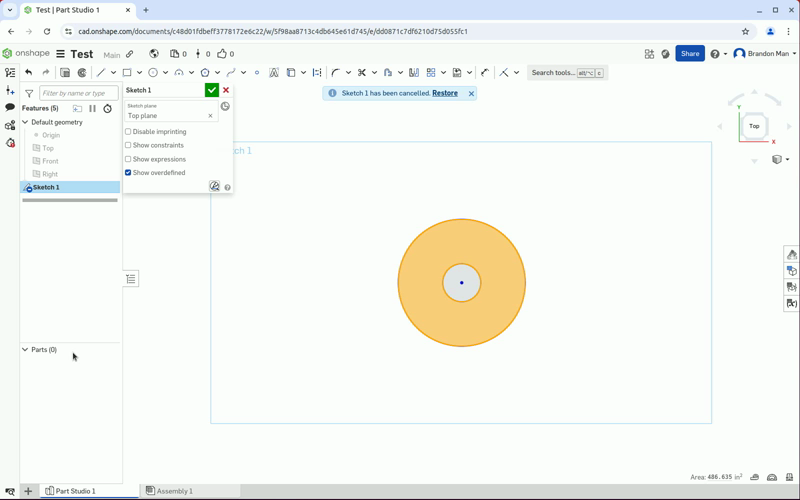
key(shift+e)
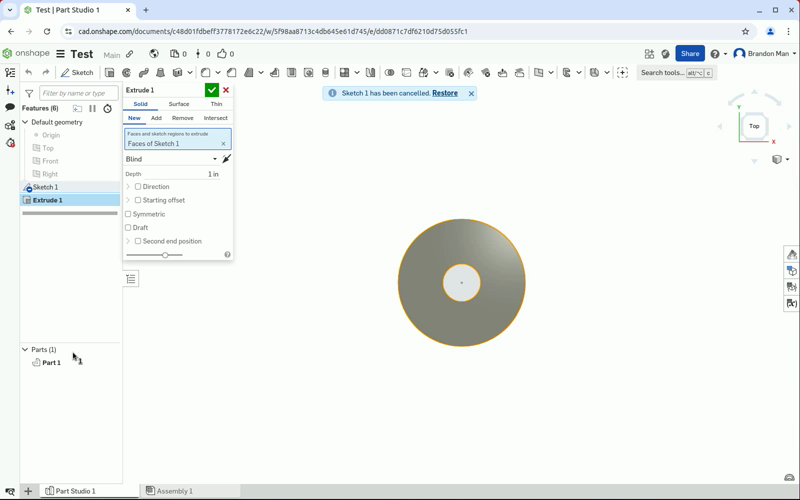
mouse_move(143, 106)
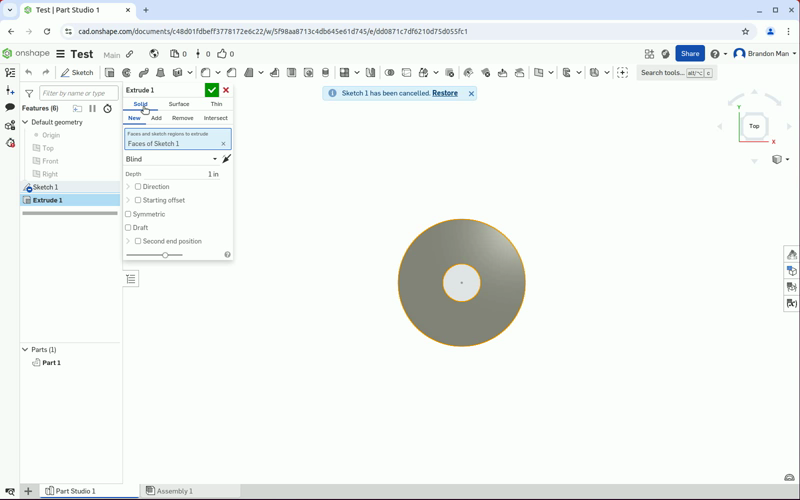
click(143, 106)
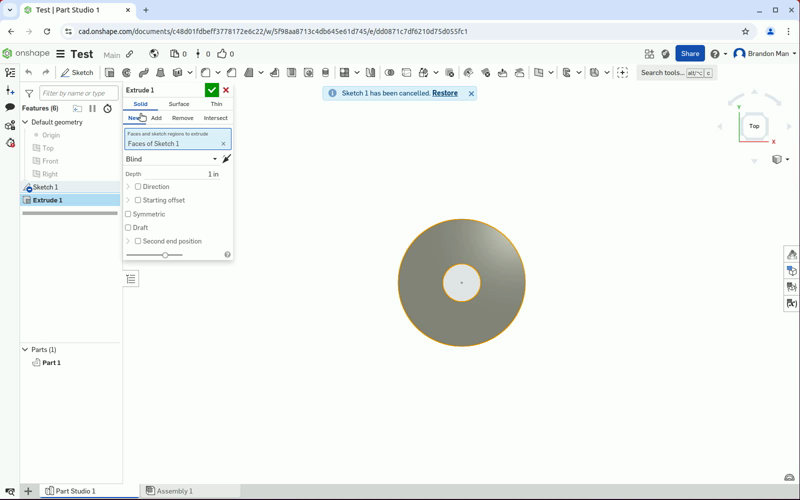
mouse_move(137, 120)
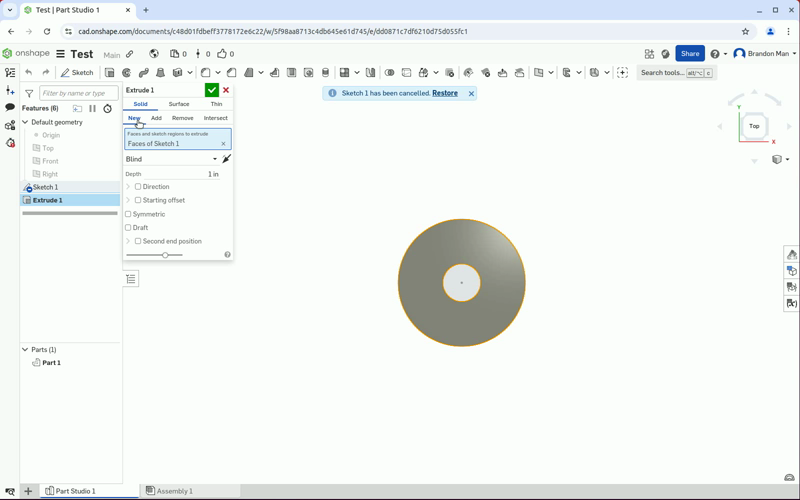
click(137, 120)
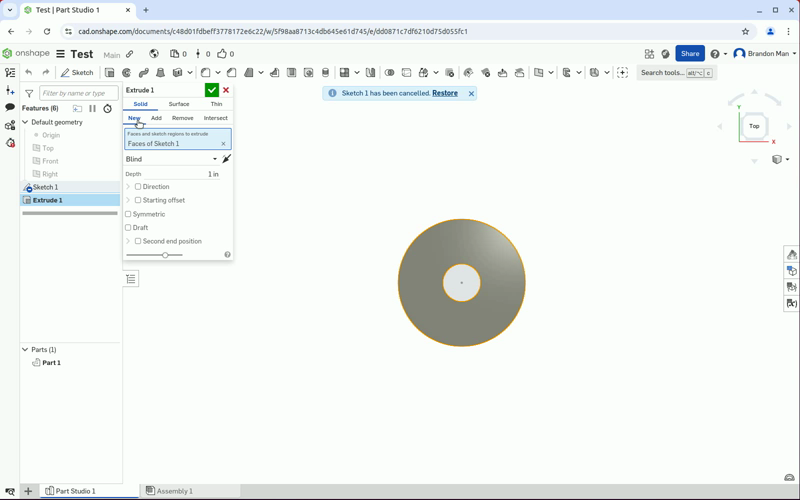
key(tab, 4)
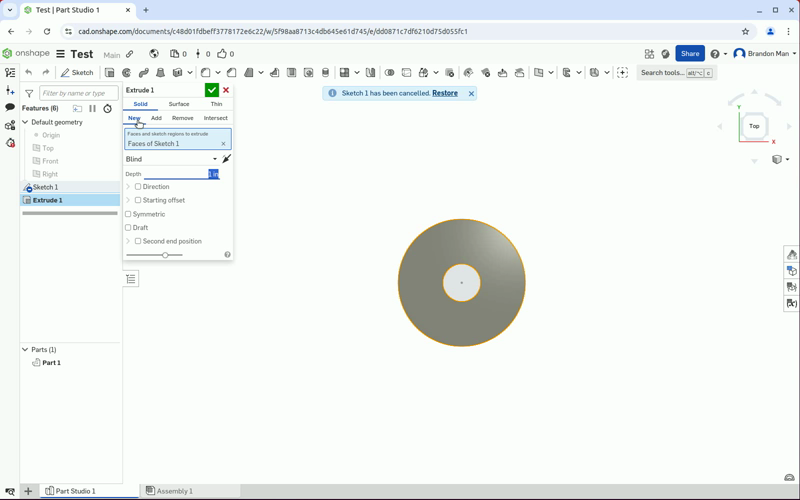
text(10.591)
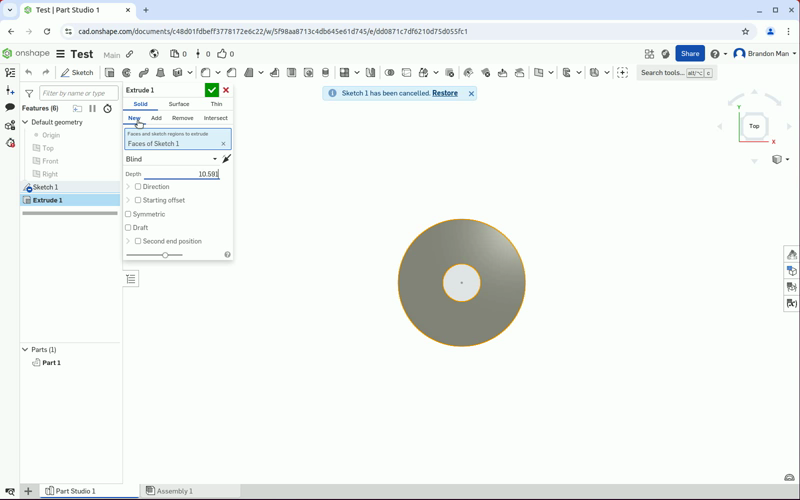
key(enter)
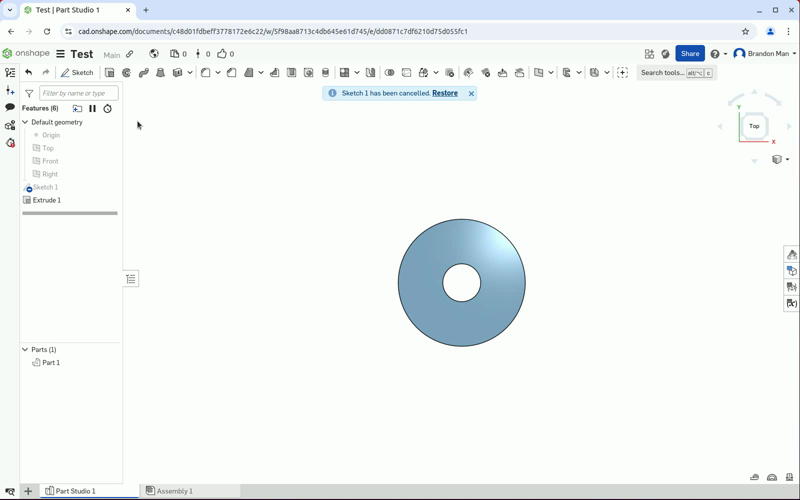
key(shift+h)
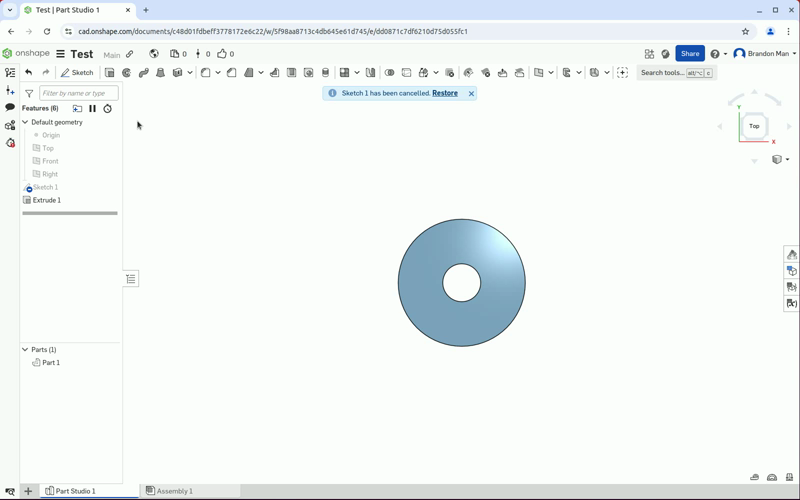
key(shift+h)
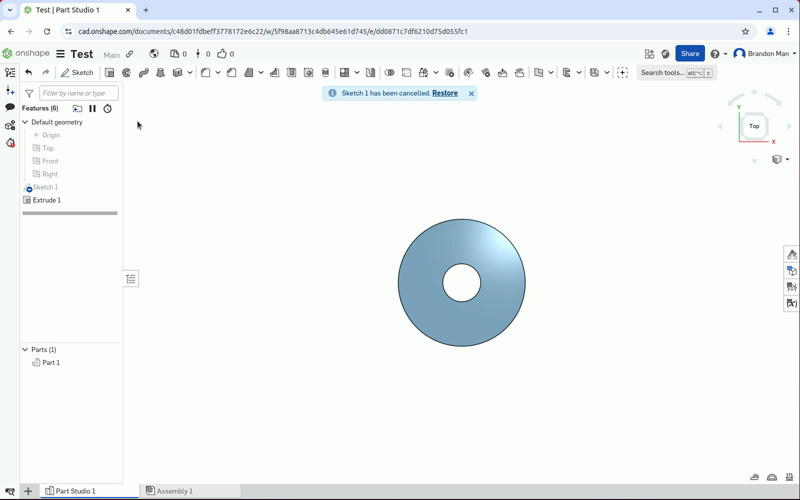
mouse_move(73, 189)
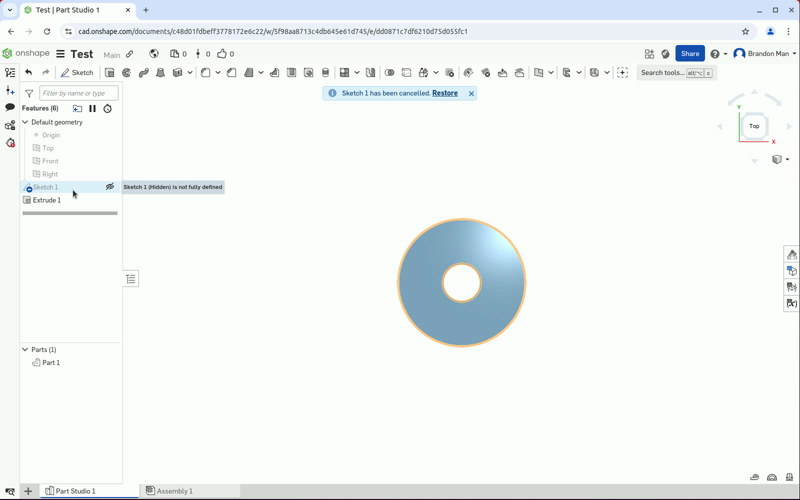
click(73, 189)
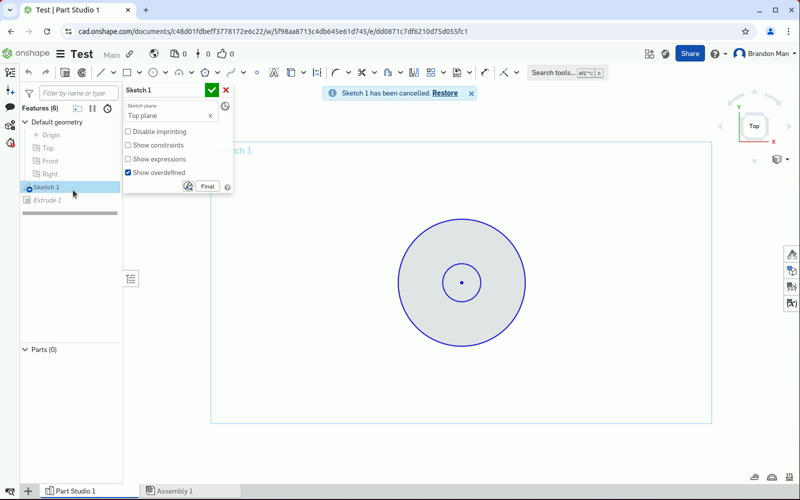
mouse_move(229, 92)
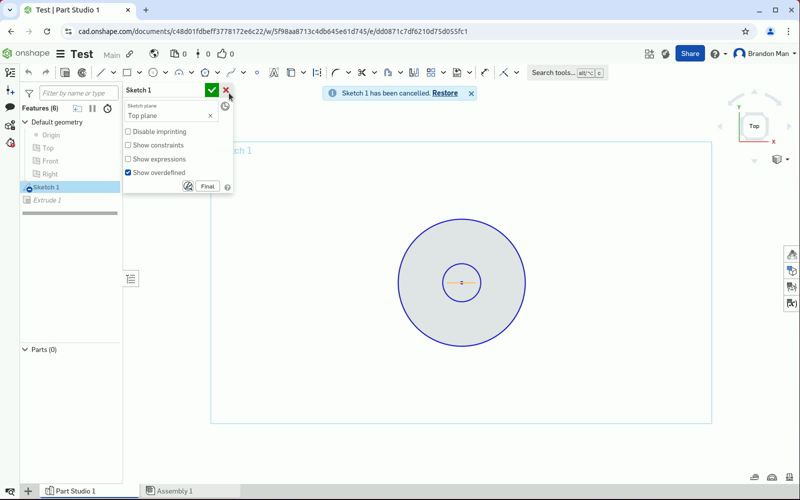
click(229, 92)
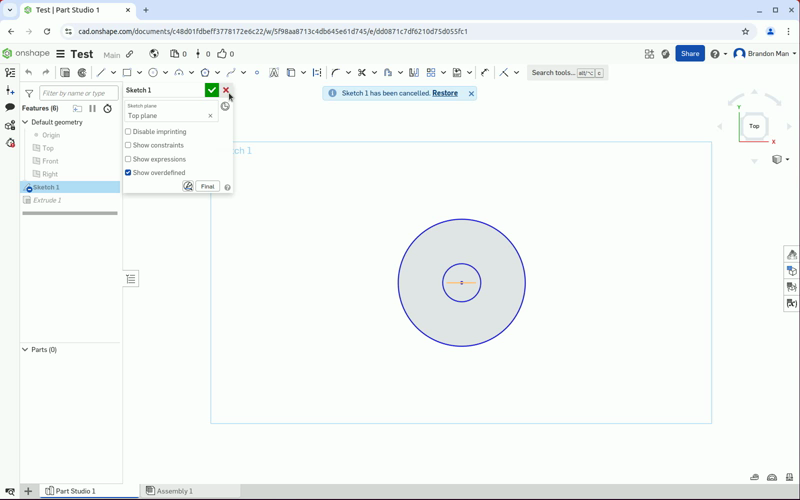
key(shift+s)
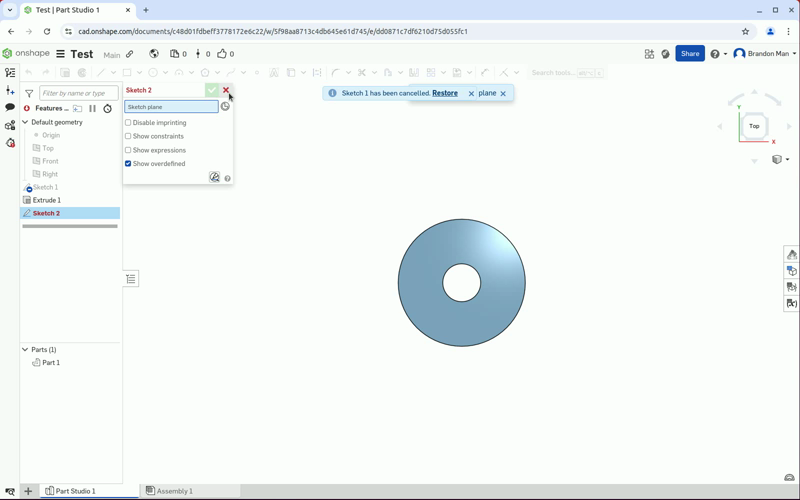
mouse_move(73, 150)
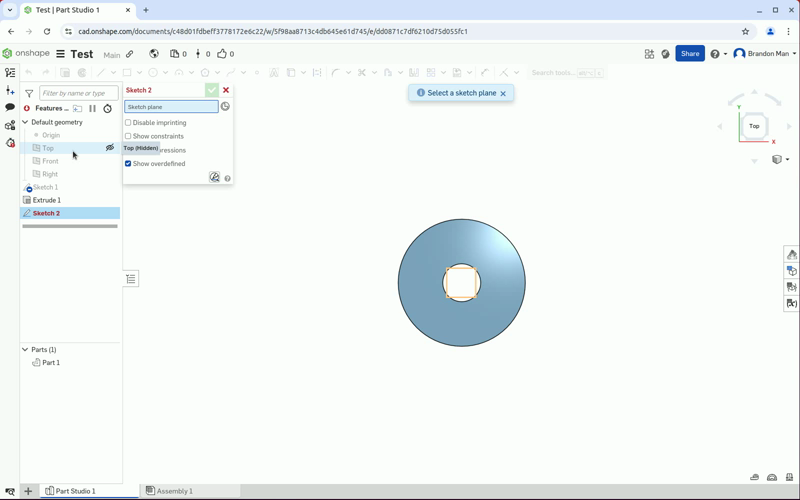
click(73, 150)
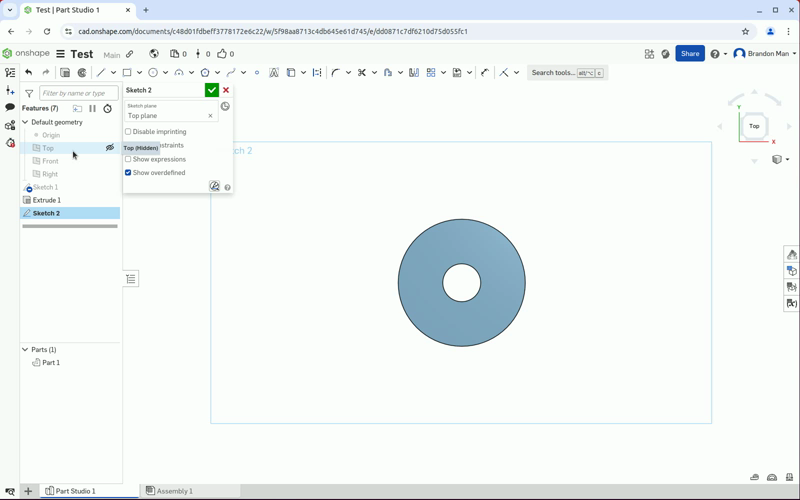
mouse_move(73, 352)
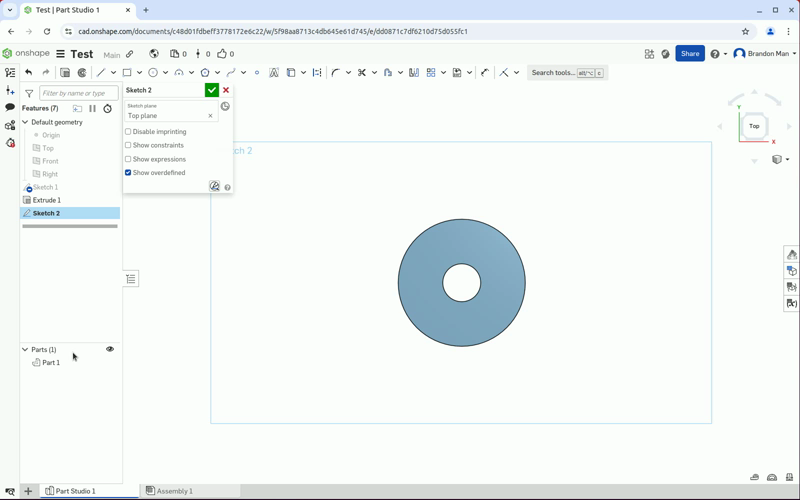
key(y)
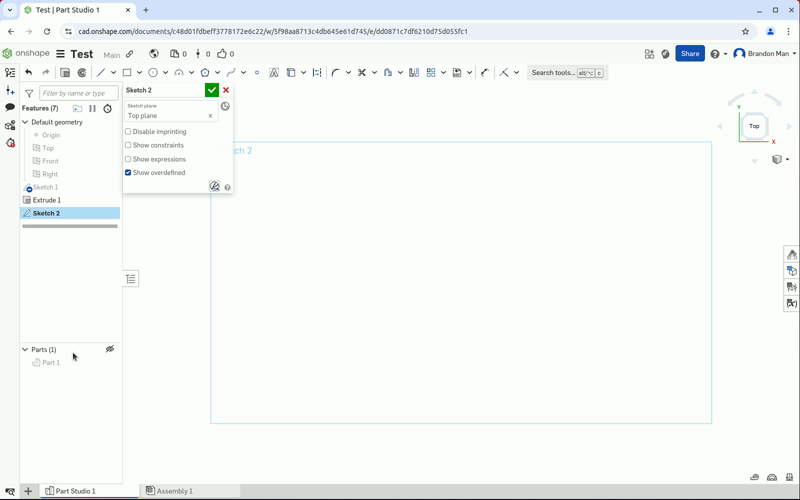
key(c)
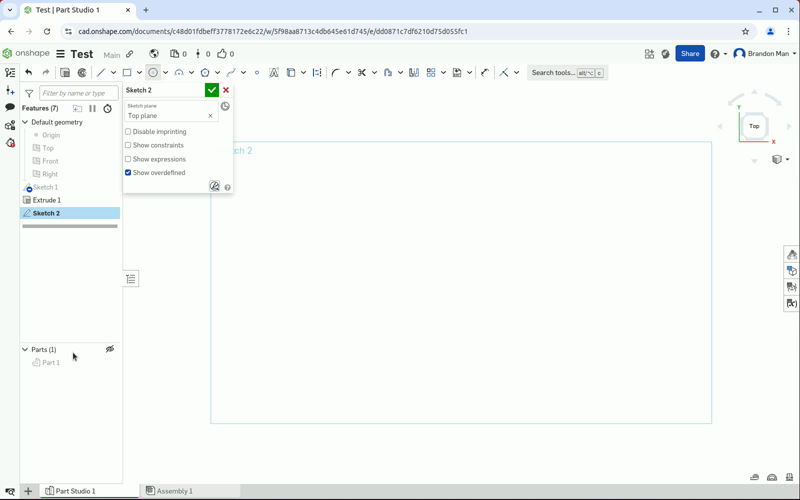
key_down(shift)
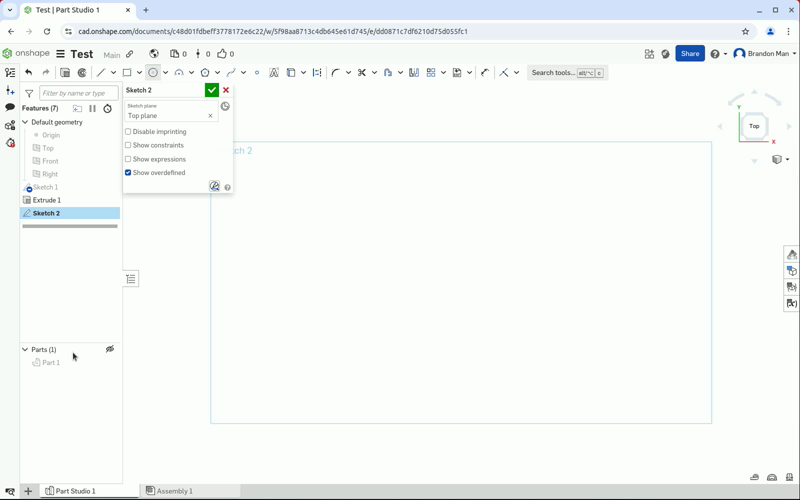
mouse_move(461, 282)
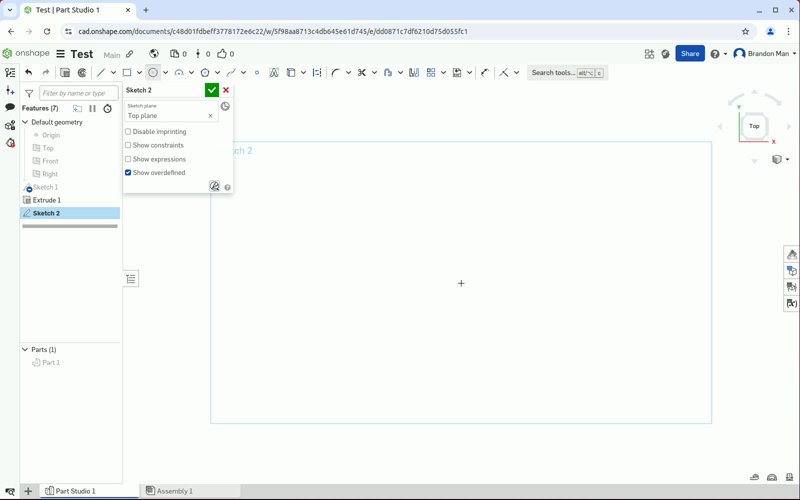
click(461, 282)
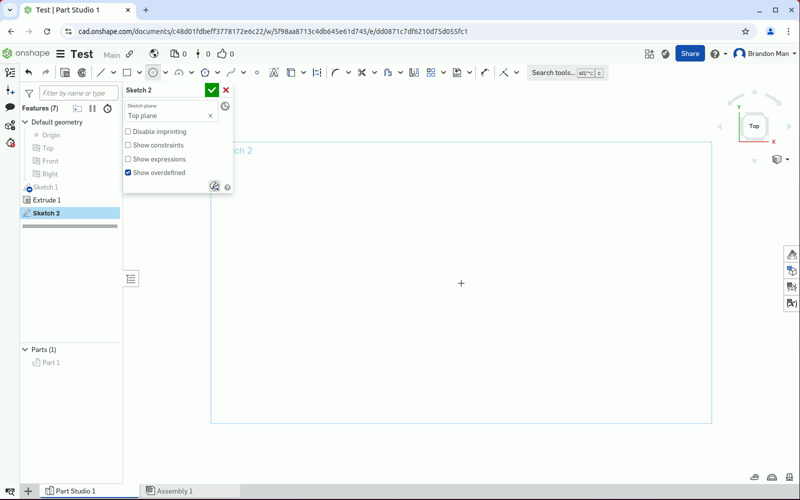
key_up(shift)
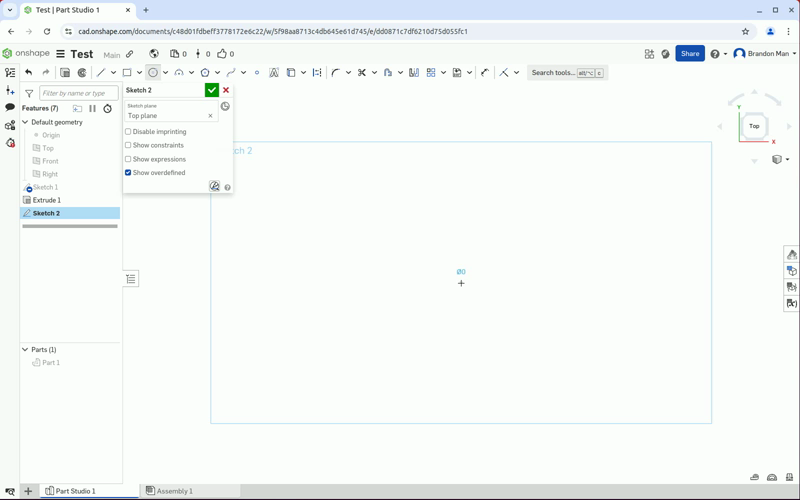
mouse_move(480, 282)
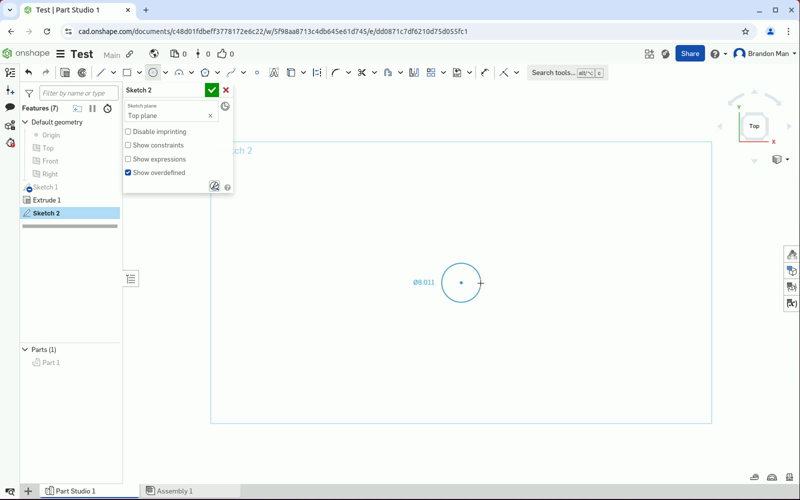
click(480, 282)
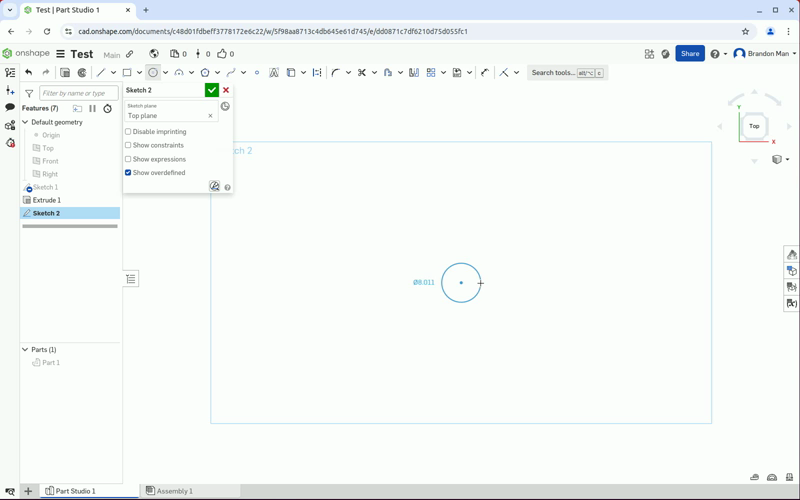
key(esc)
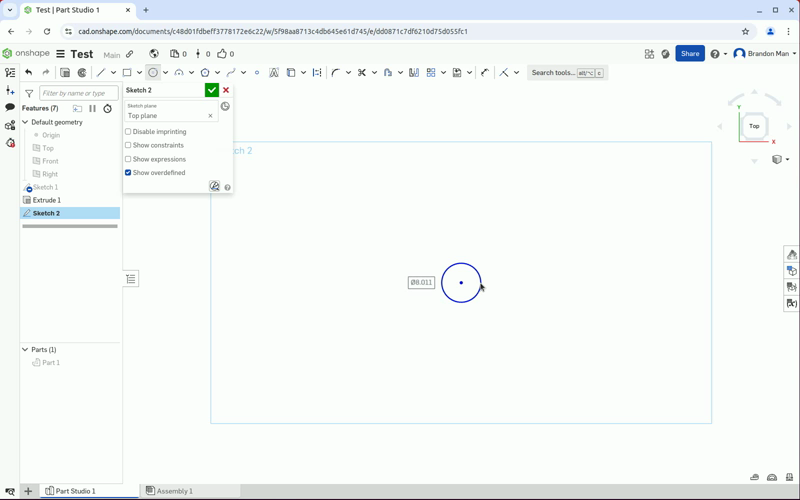
key(c)
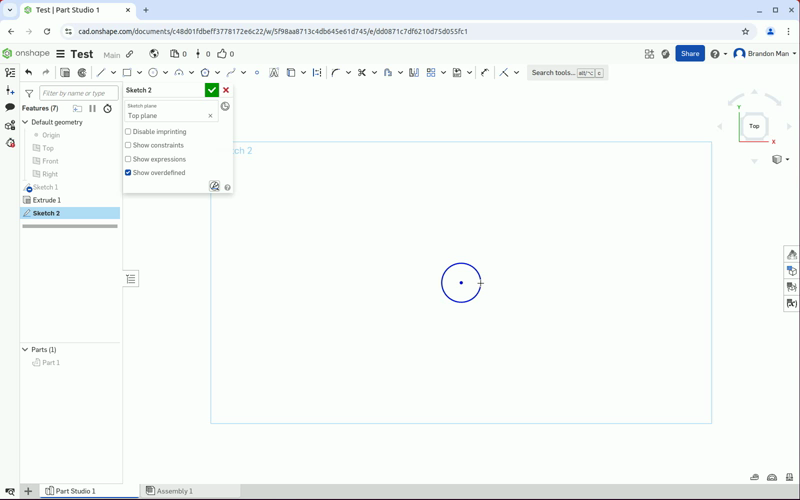
key_down(shift)
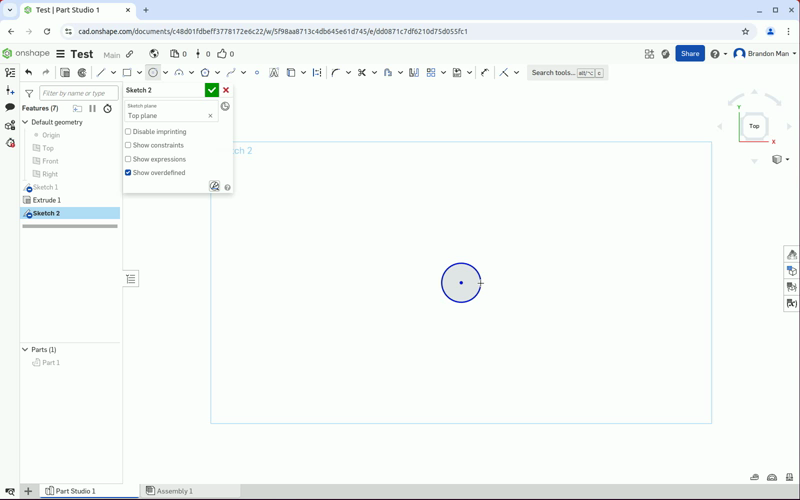
mouse_move(461, 282)
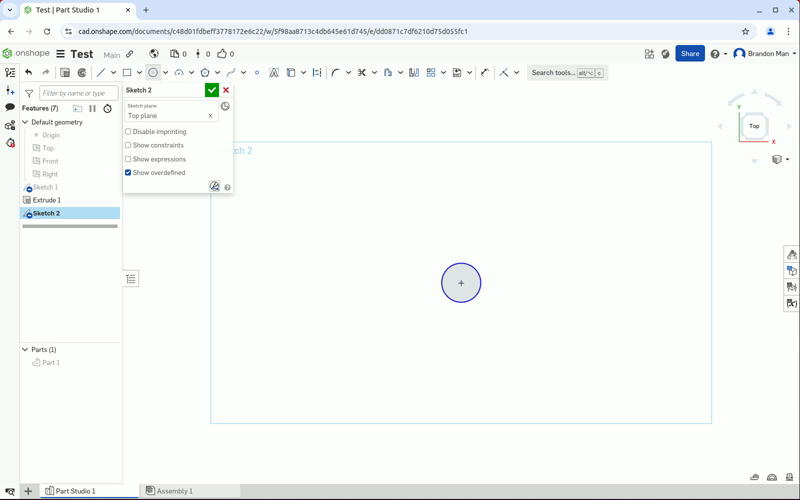
click(461, 282)
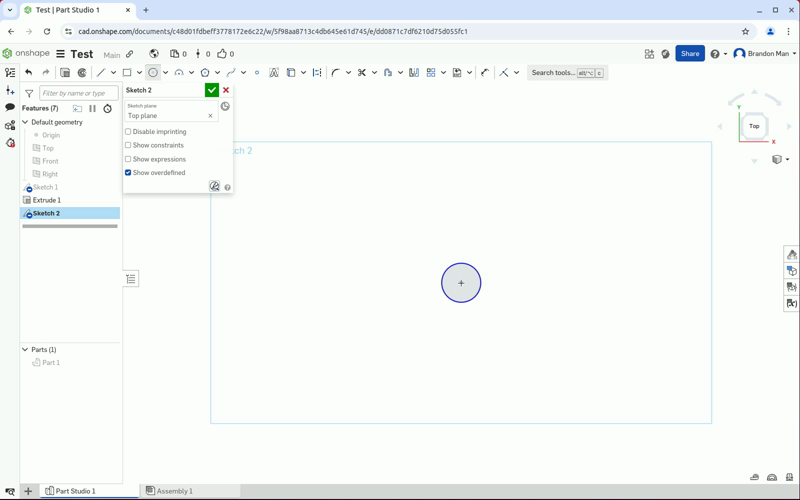
key_up(shift)
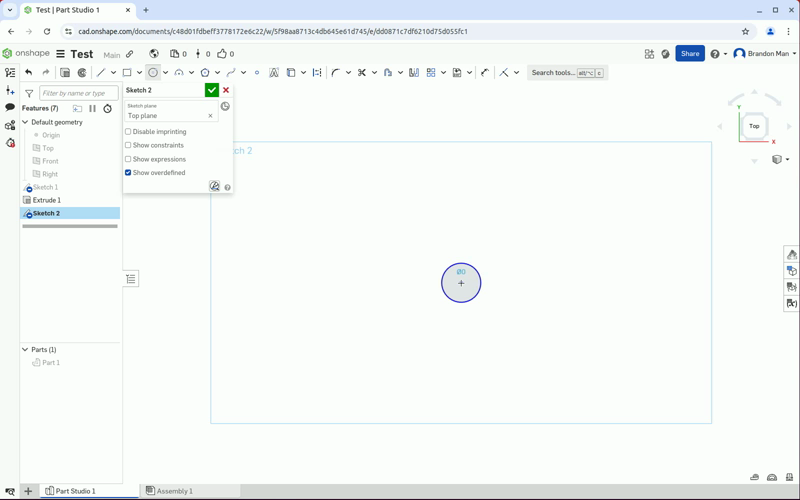
mouse_move(467, 282)
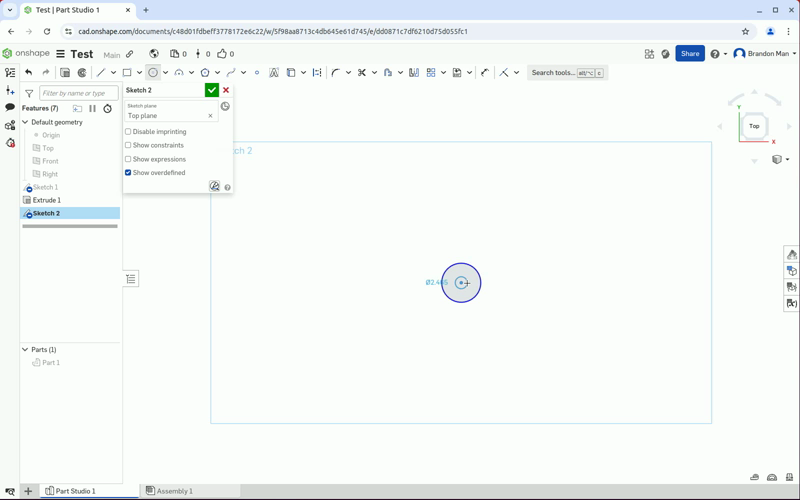
click(467, 282)
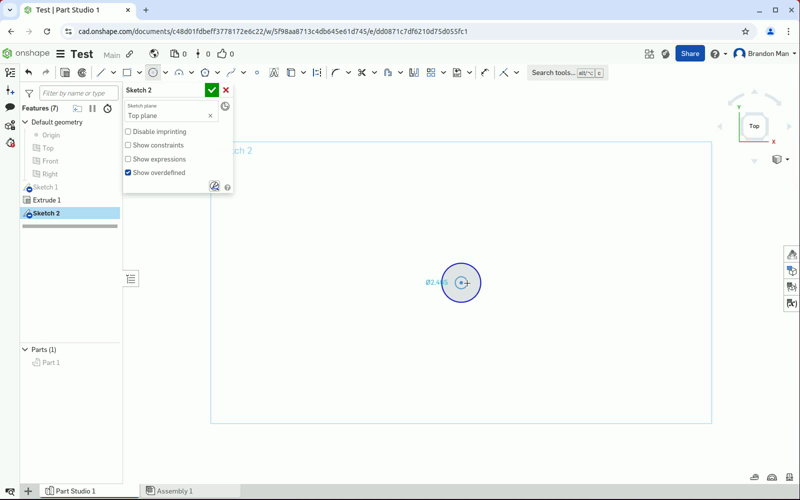
key(esc)
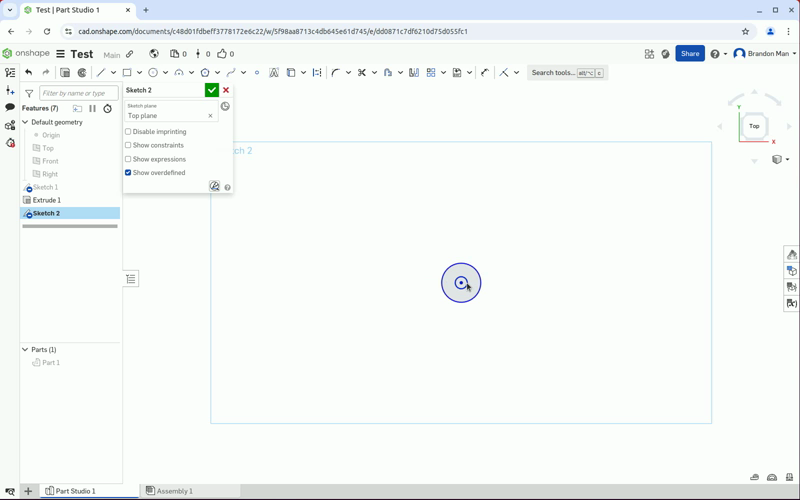
mouse_move(462, 267)
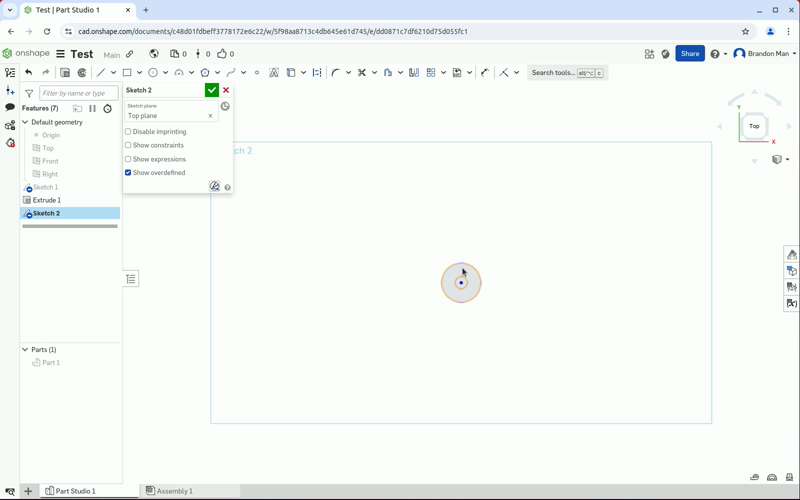
scroll(6)
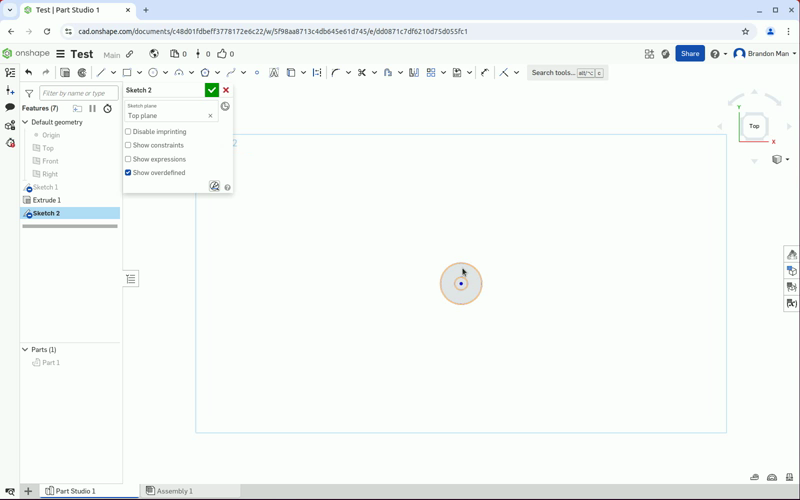
scroll(6)
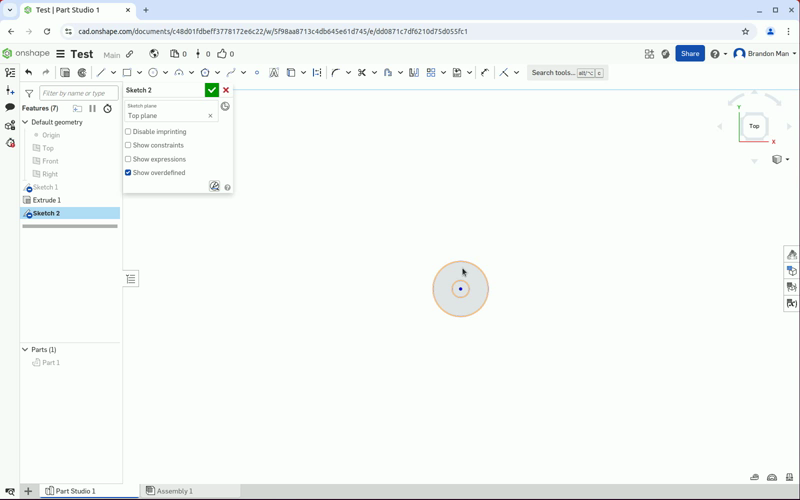
scroll(6)
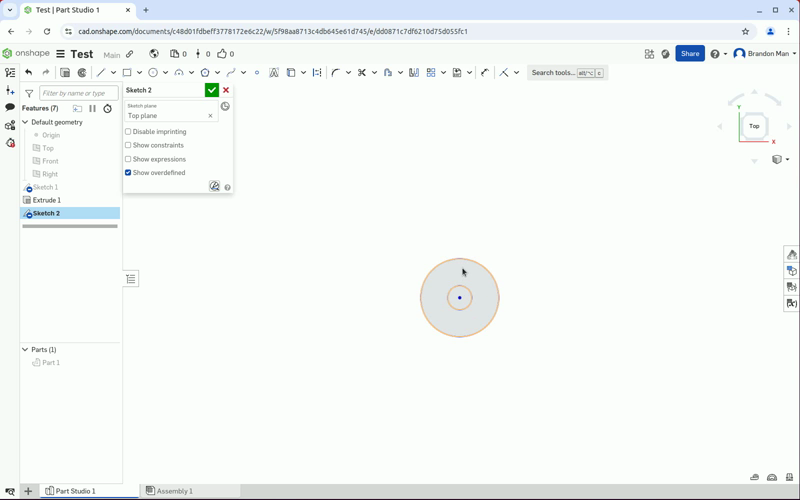
scroll(6)
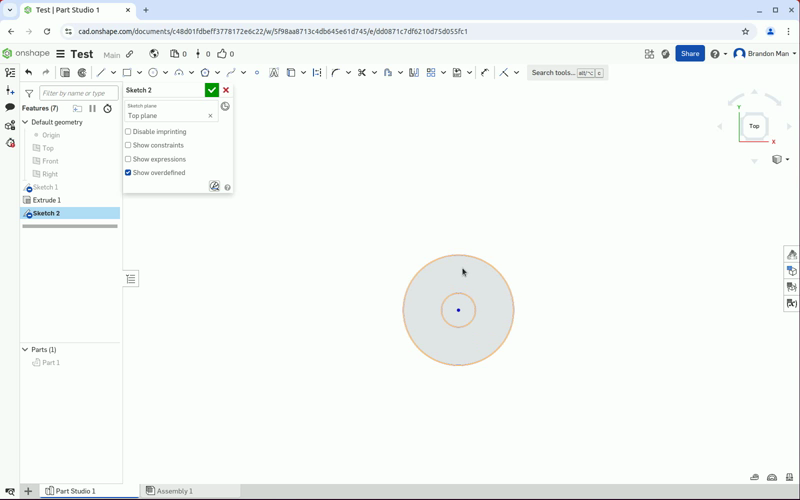
scroll(6)
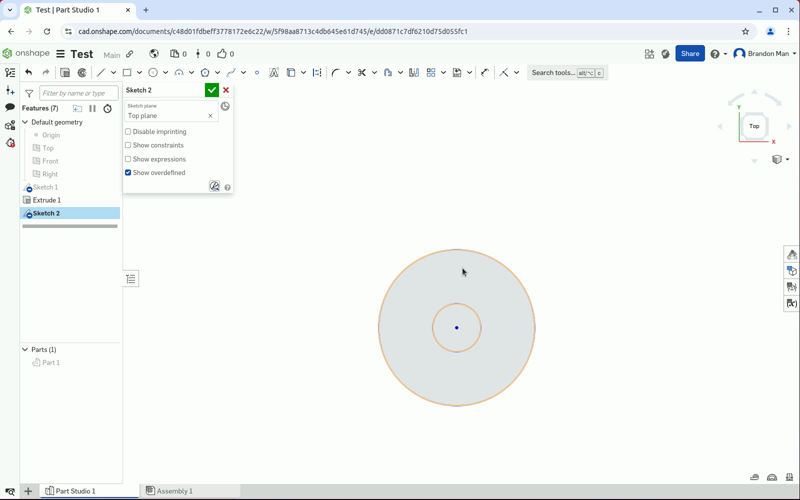
scroll(6)
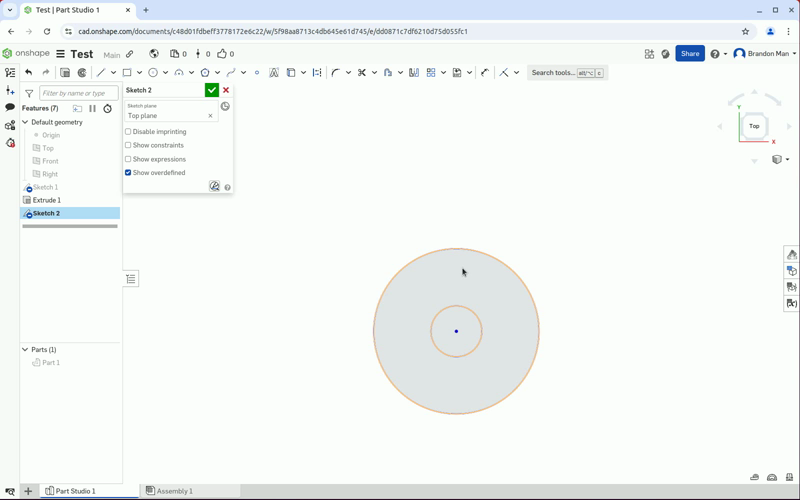
scroll(6)
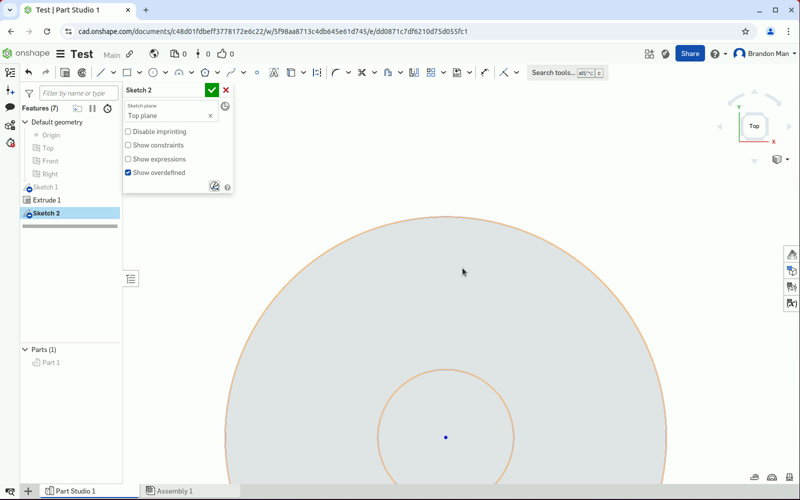
click(462, 267)
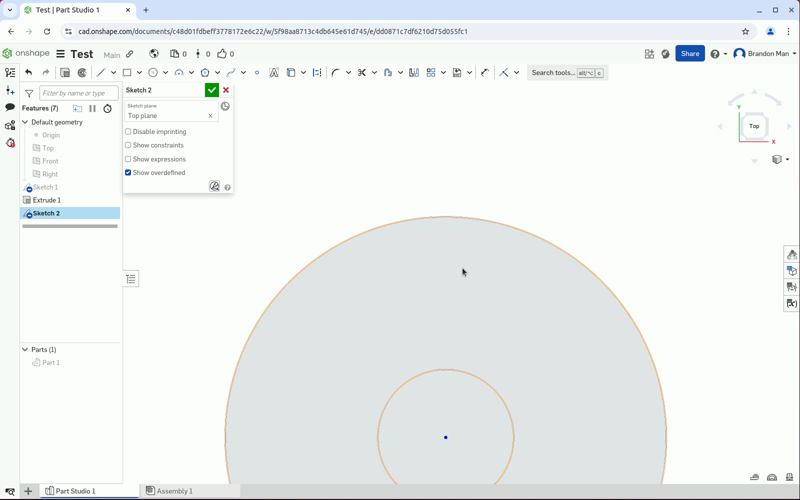
scroll(-6)
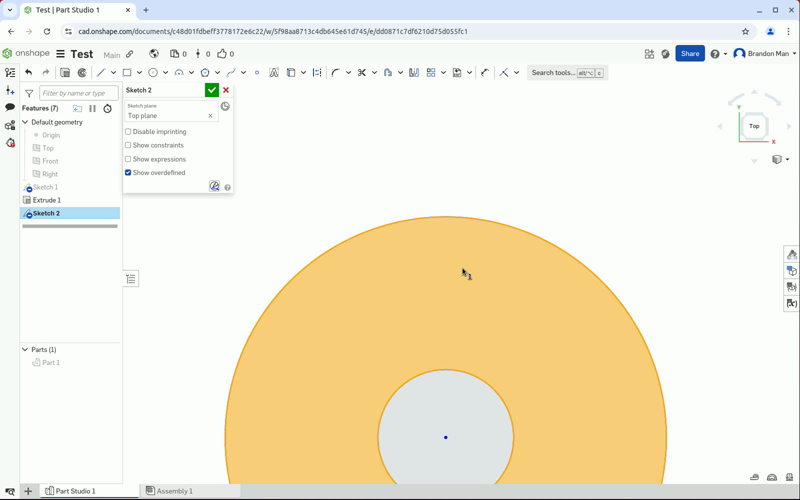
scroll(-6)
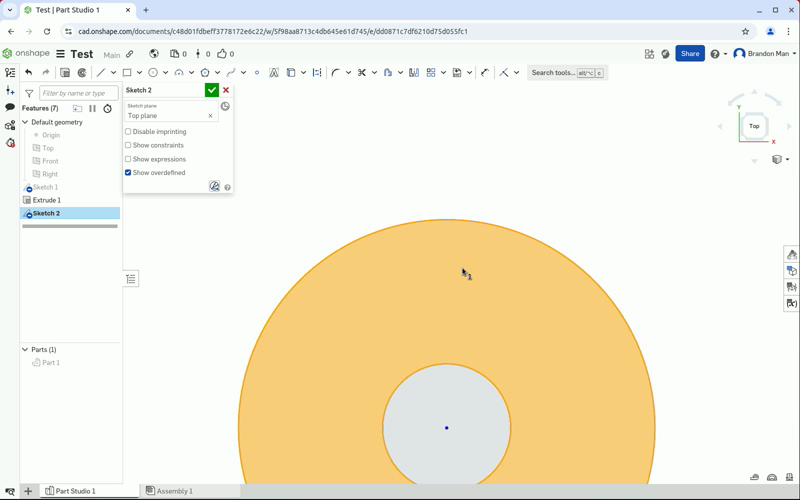
scroll(-6)
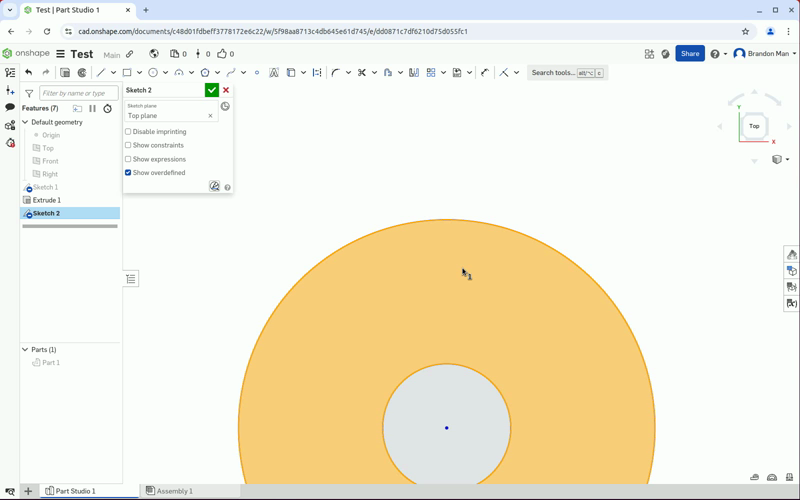
scroll(-6)
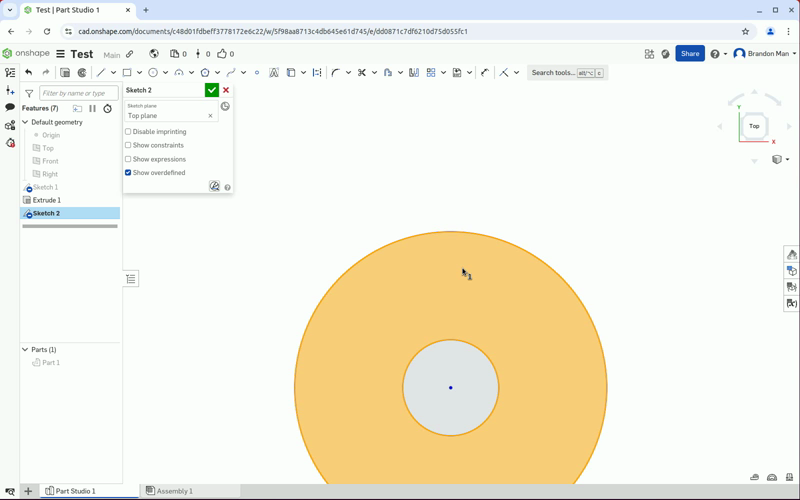
scroll(-6)
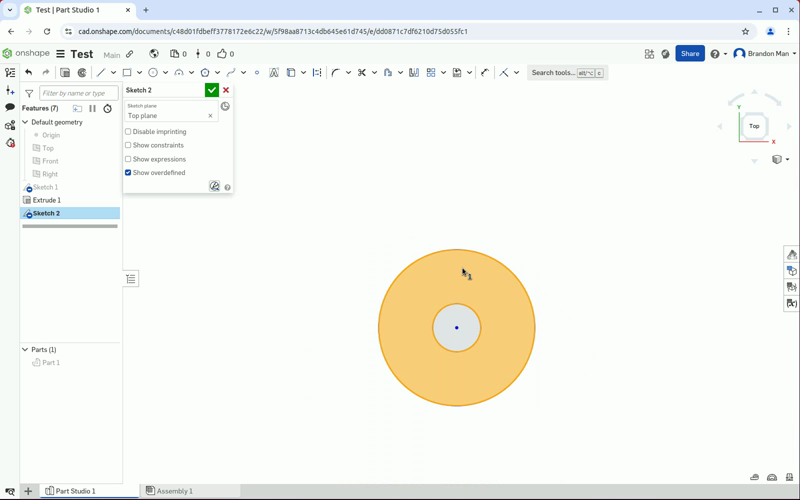
scroll(-6)
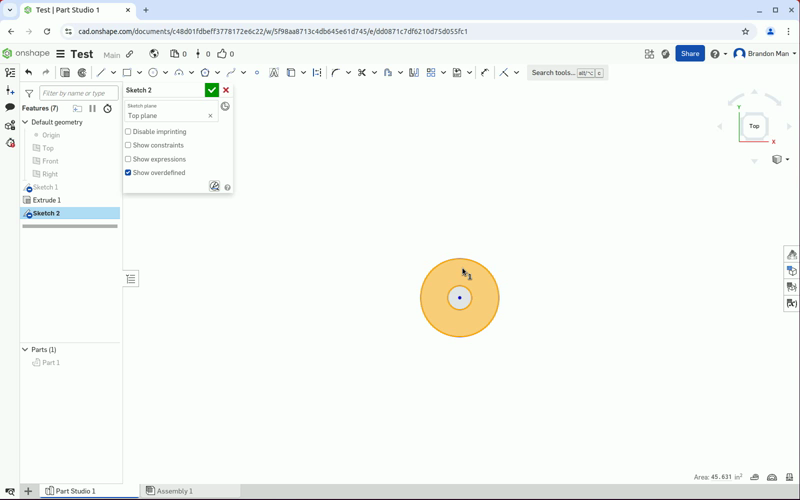
scroll(-6)
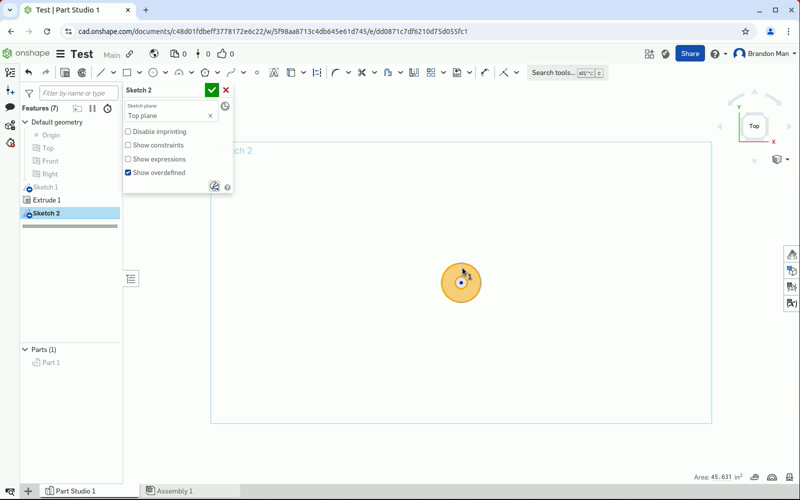
mouse_move(73, 352)
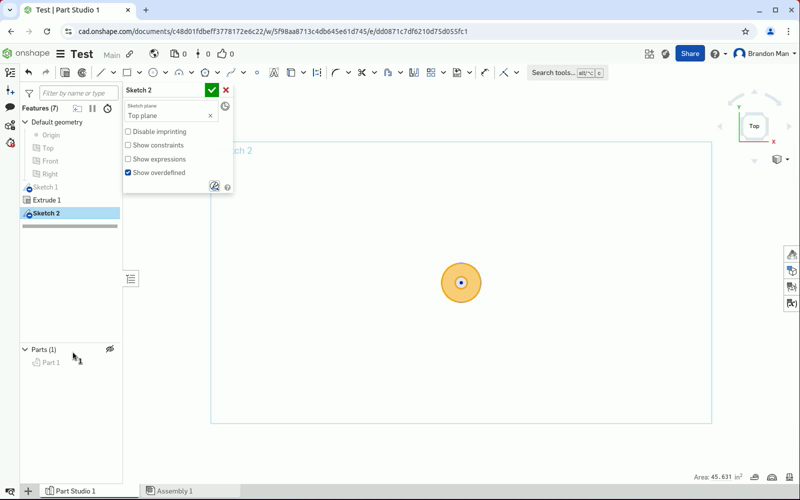
key(shift+y)
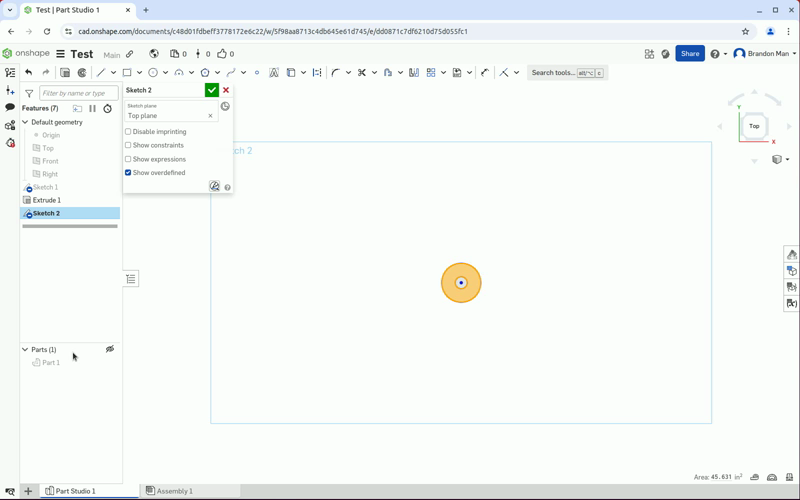
key(shift+e)
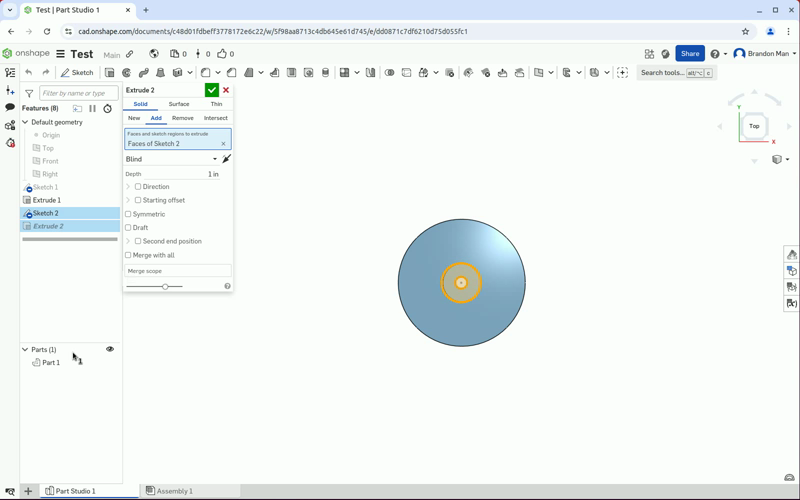
mouse_move(143, 106)
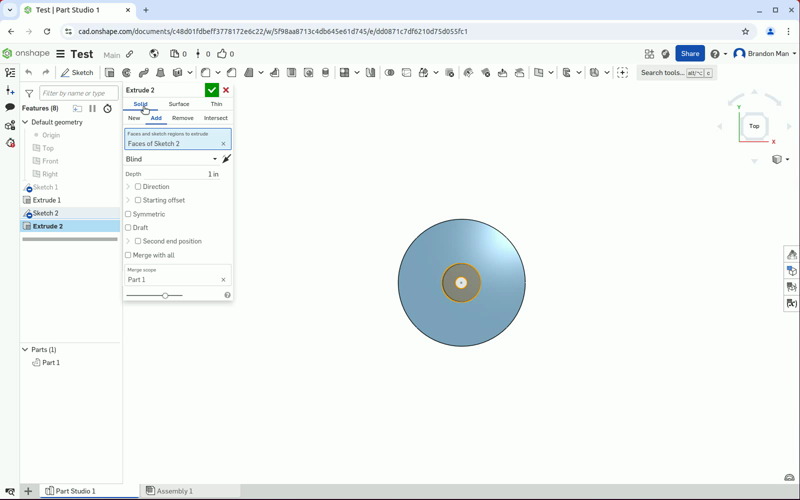
click(143, 106)
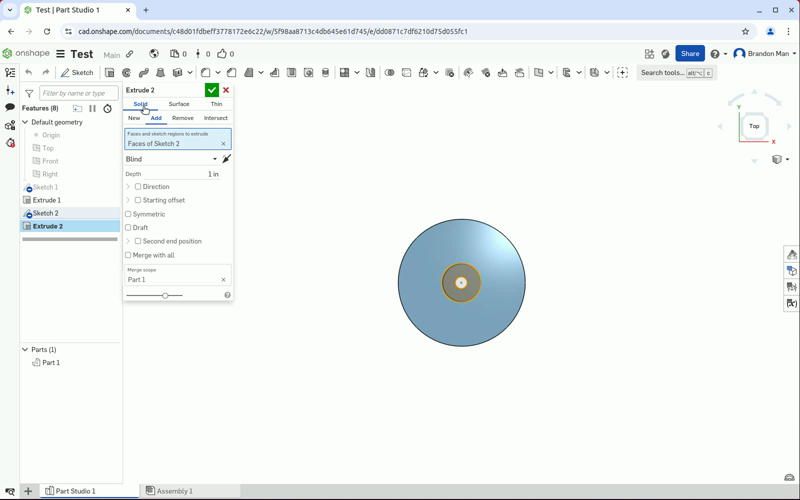
mouse_move(137, 120)
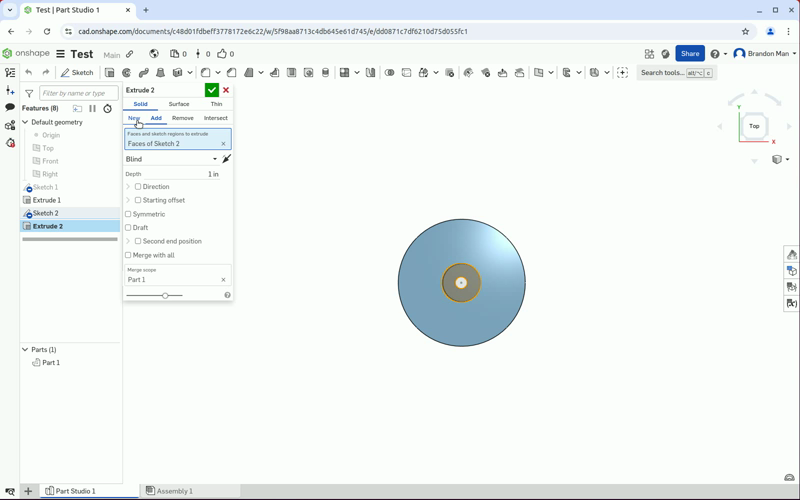
click(137, 120)
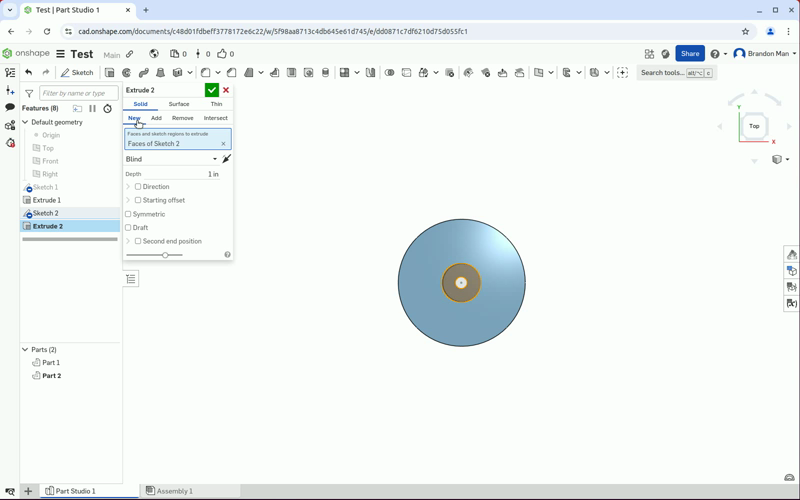
key(tab, 4)
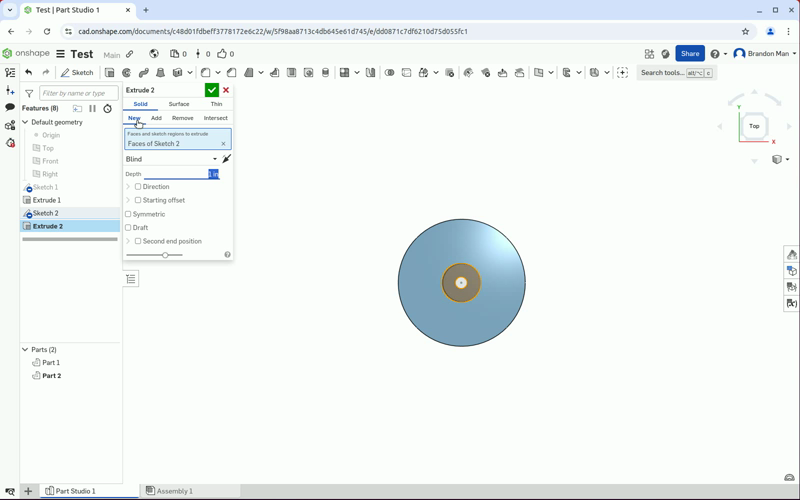
text(10.591)
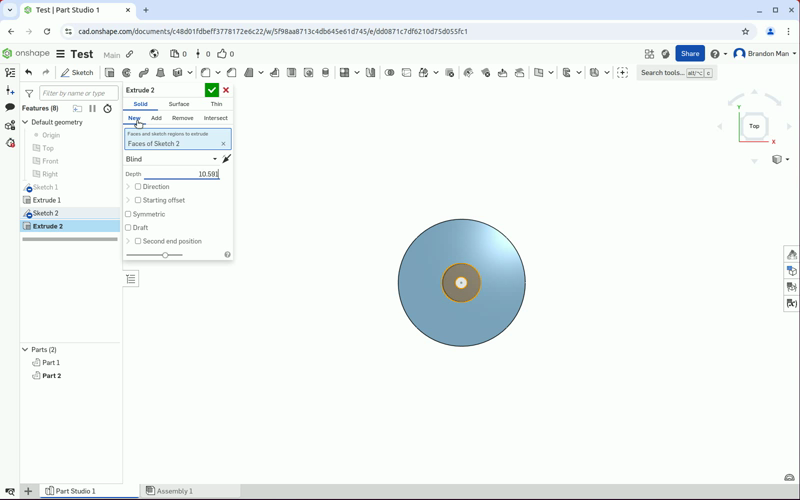
key(enter)
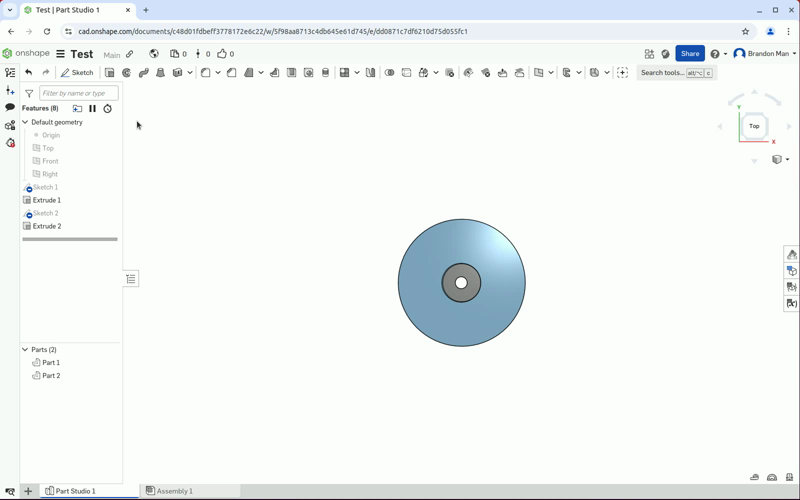
key(shift+h)
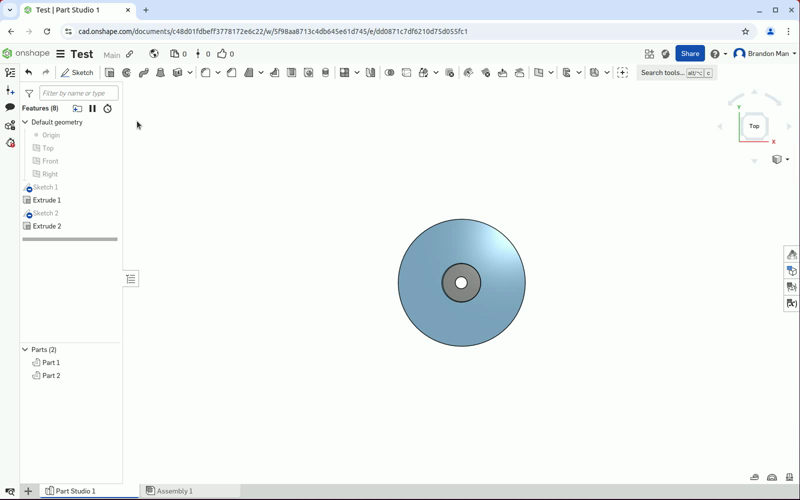
key(shift+h)
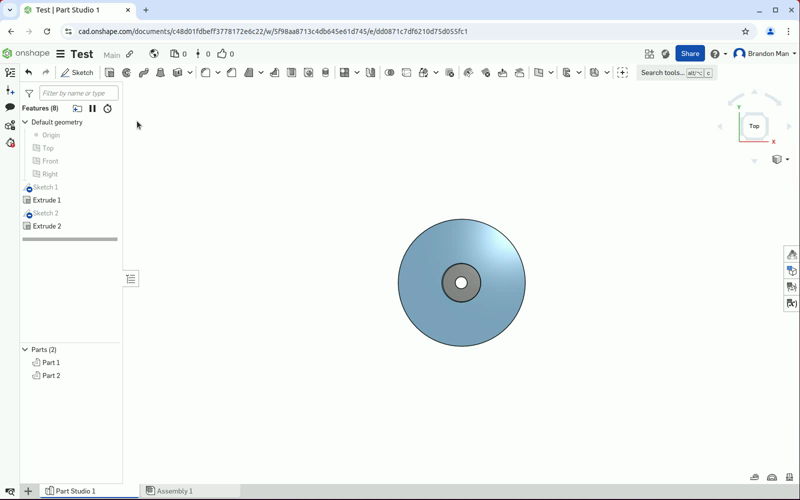
mouse_move(73, 189)
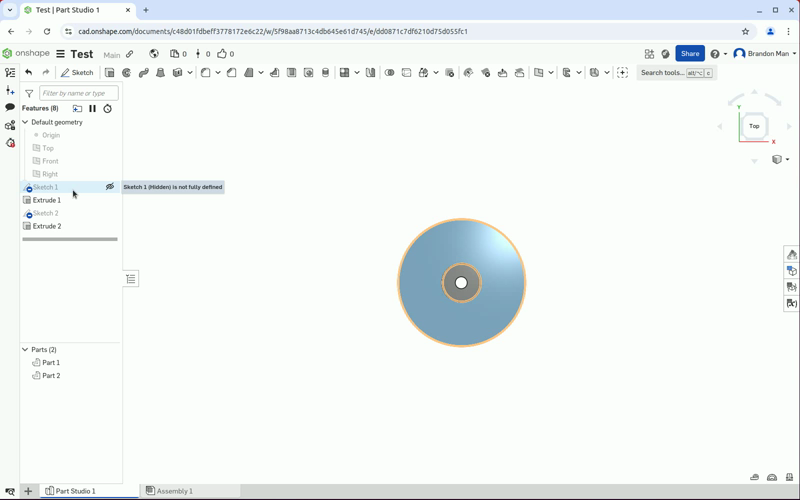
click(73, 189)
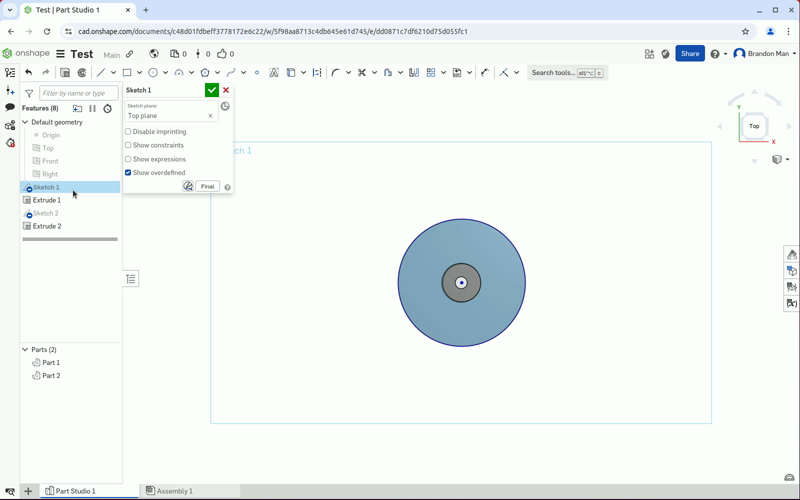
mouse_move(229, 92)
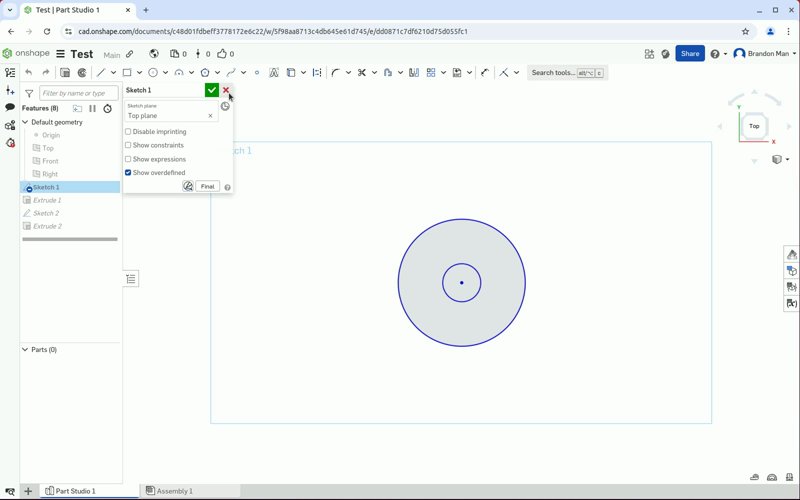
click(229, 92)
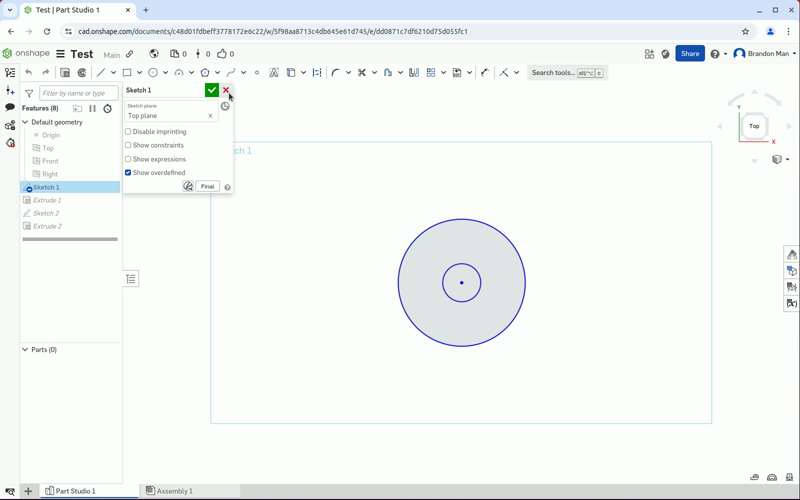
key(shift+s)
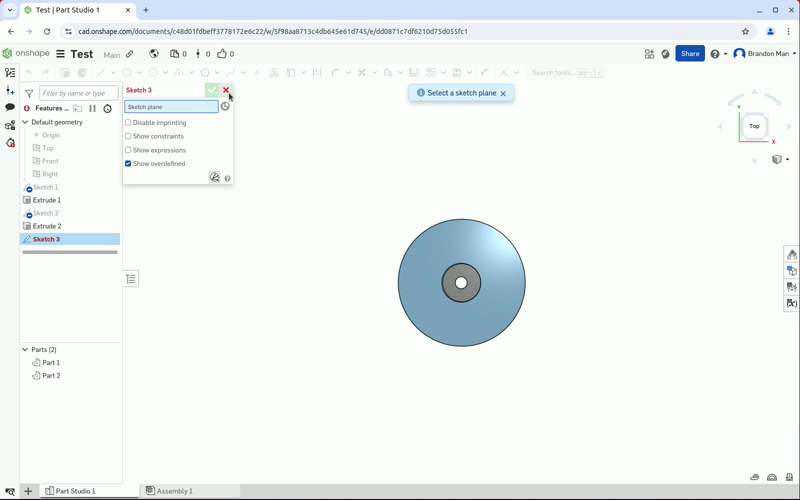
mouse_move(73, 150)
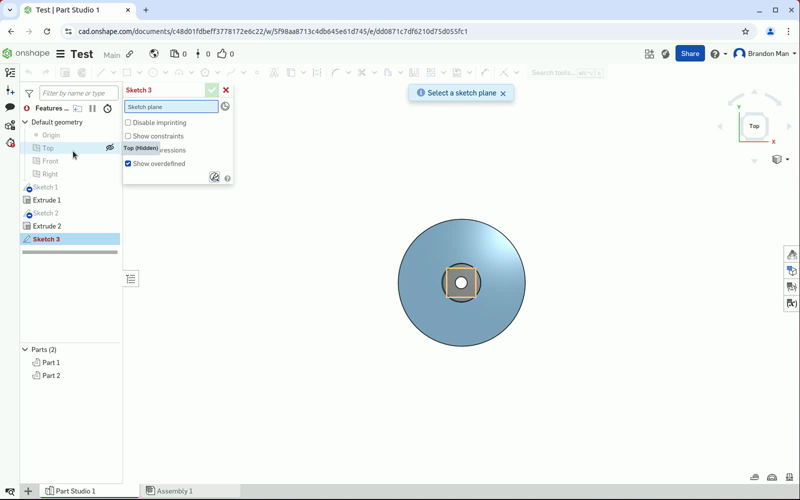
click(73, 150)
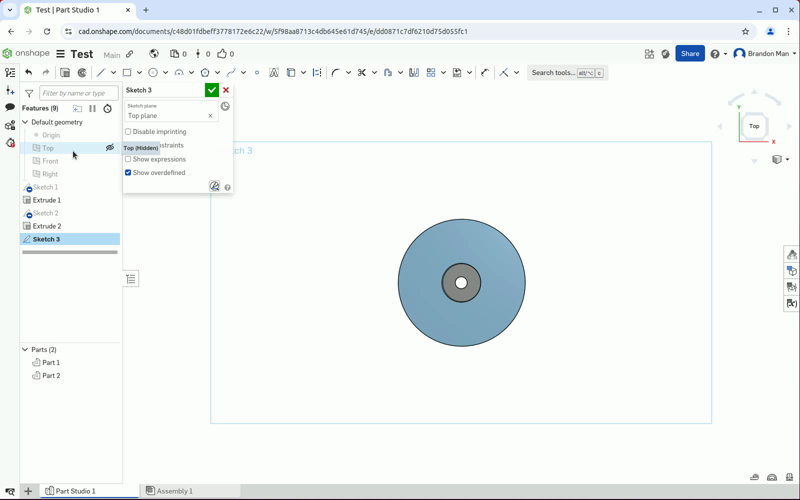
mouse_move(73, 352)
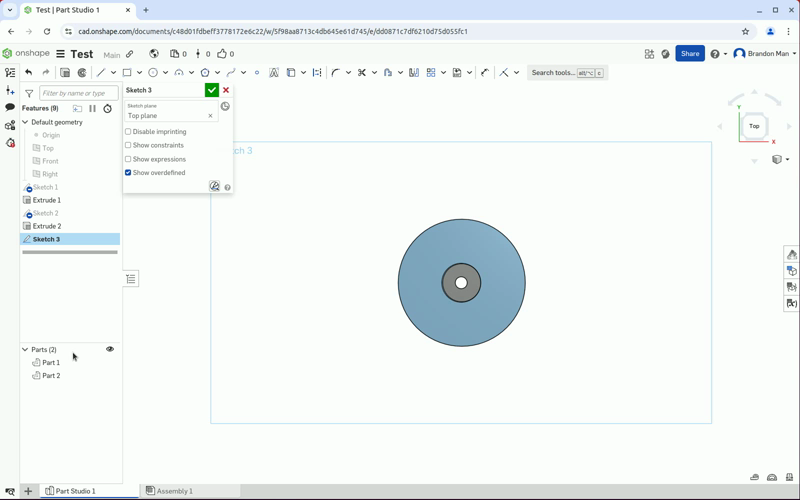
key(y)
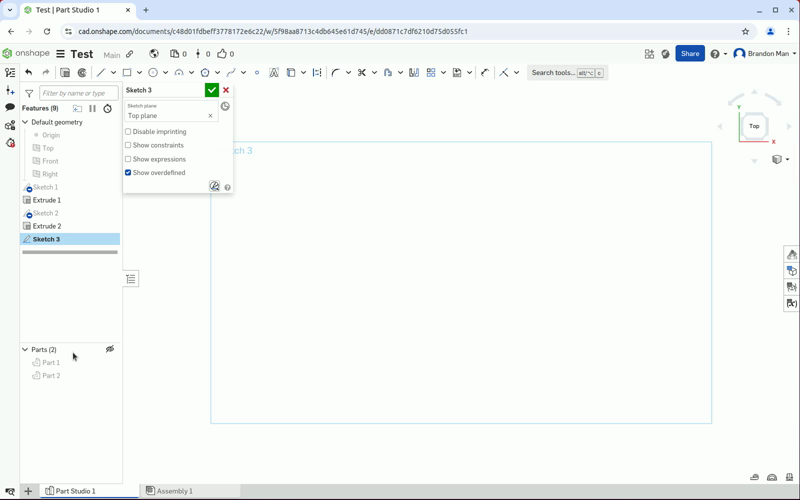
key(c)
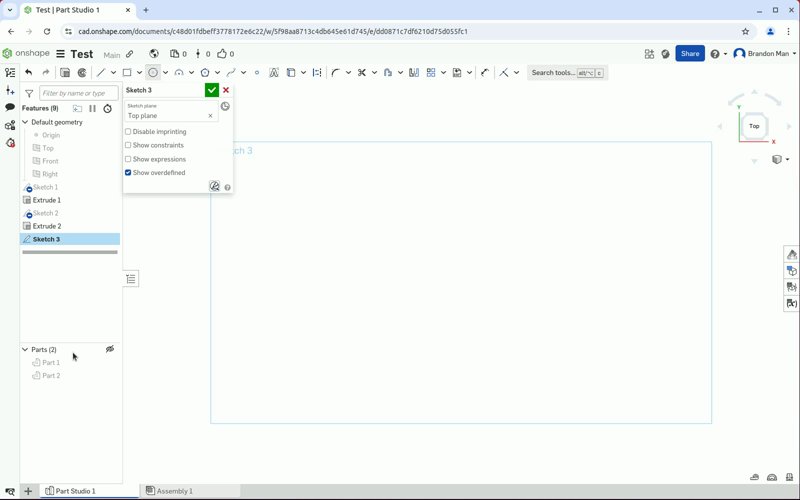
key_down(shift)
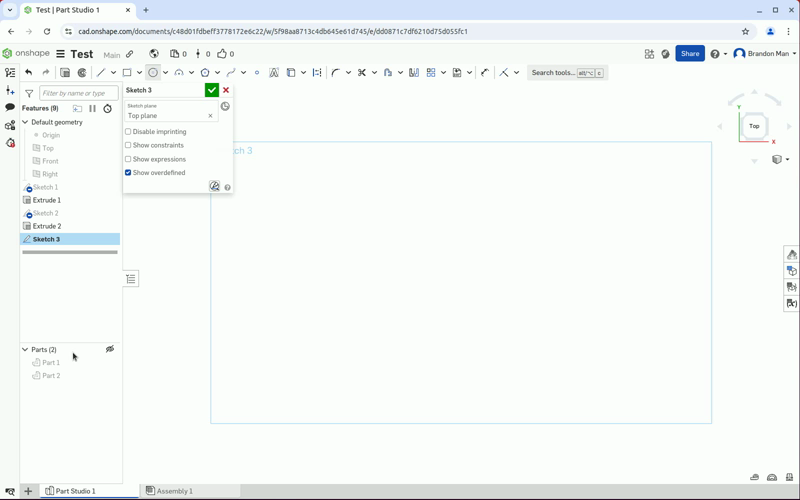
mouse_move(461, 282)
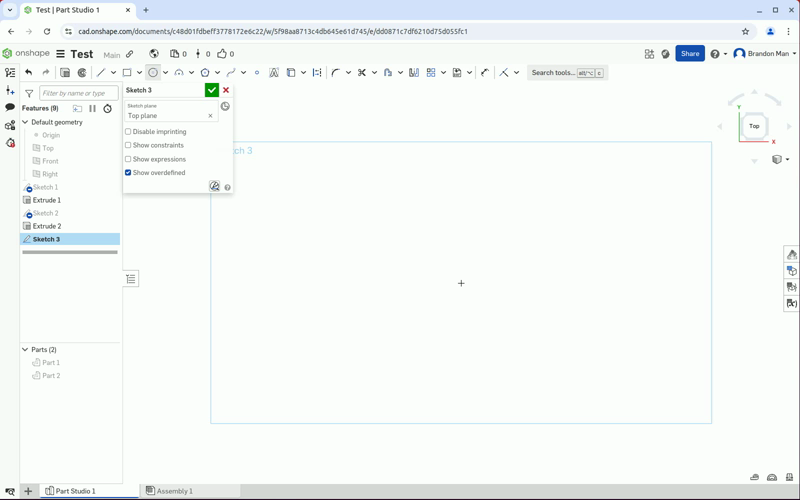
click(461, 282)
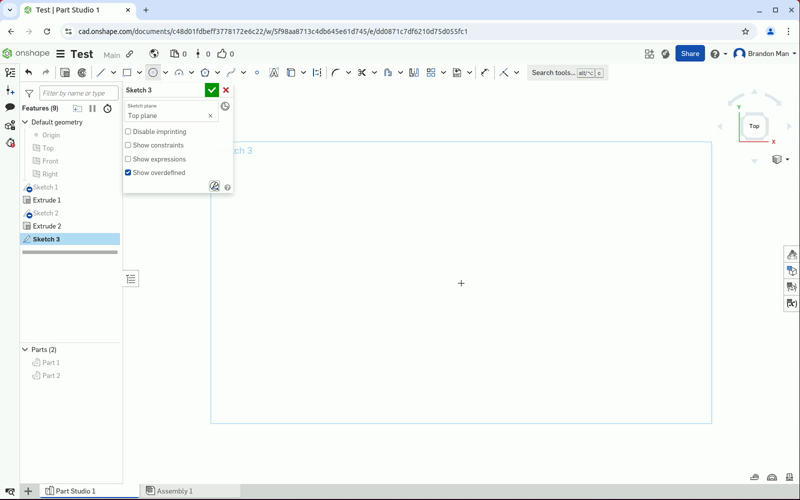
key_up(shift)
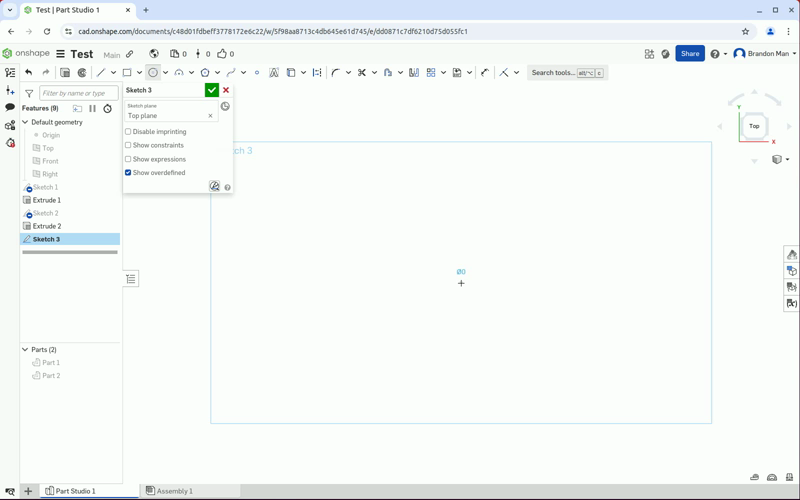
mouse_move(467, 282)
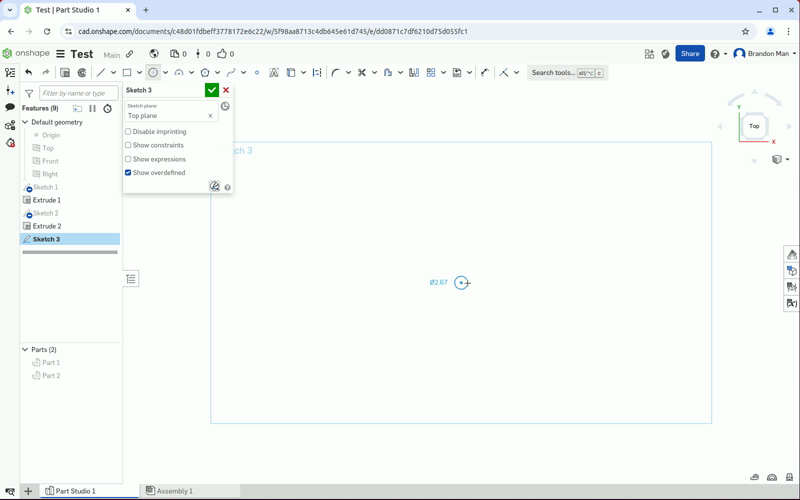
click(467, 282)
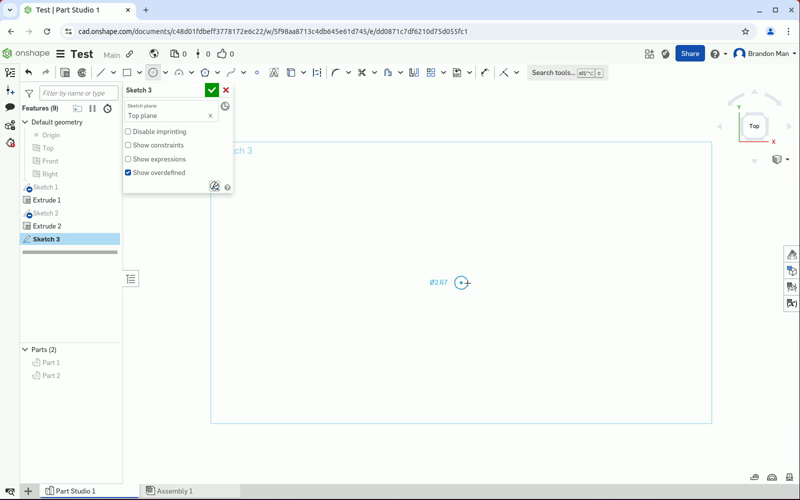
key(esc)
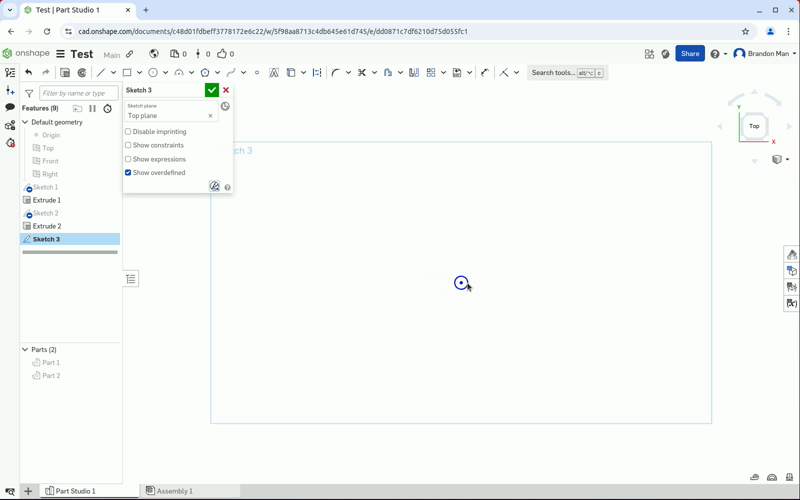
mouse_move(464, 284)
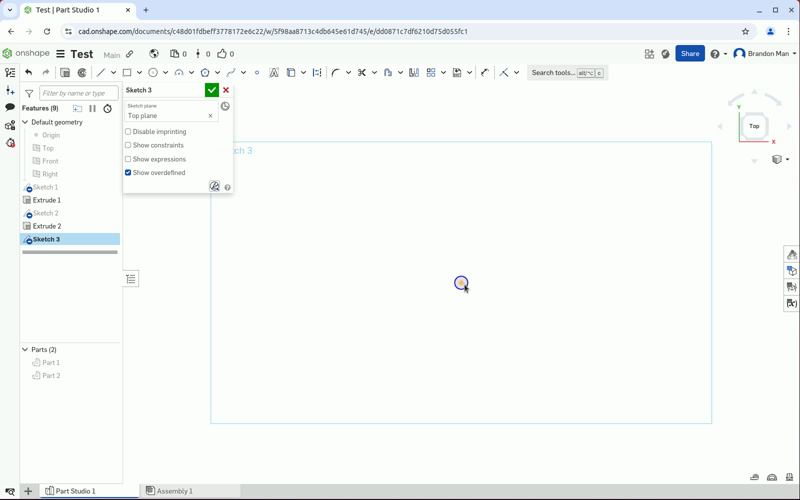
scroll(6)
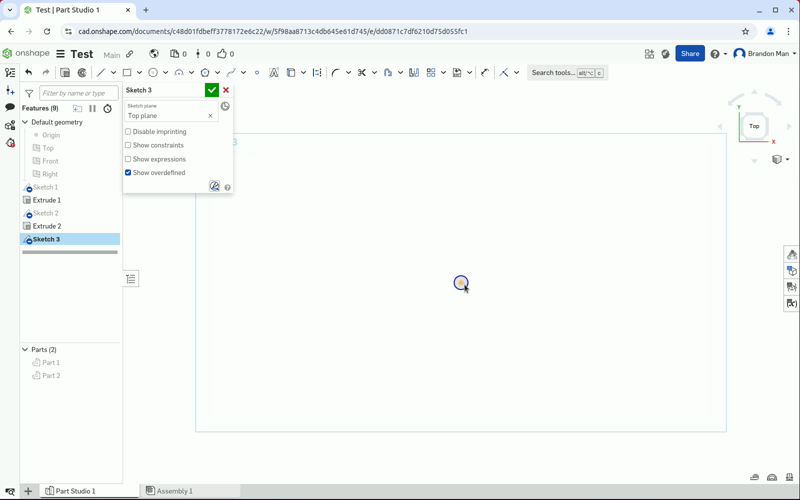
scroll(6)
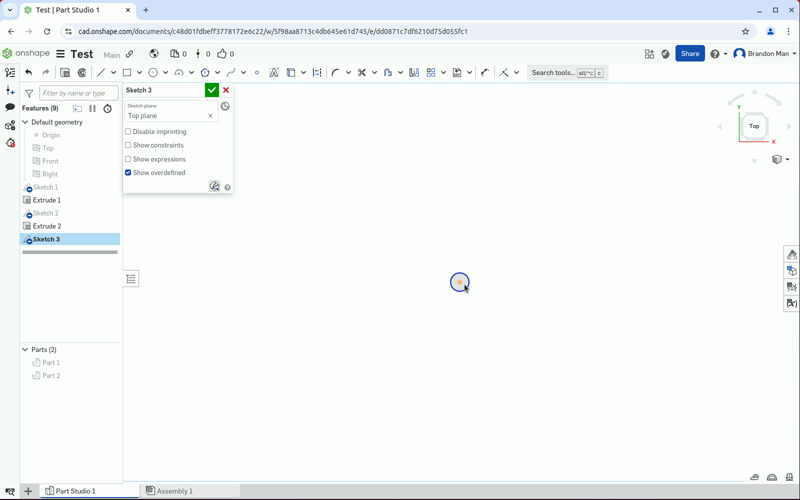
scroll(6)
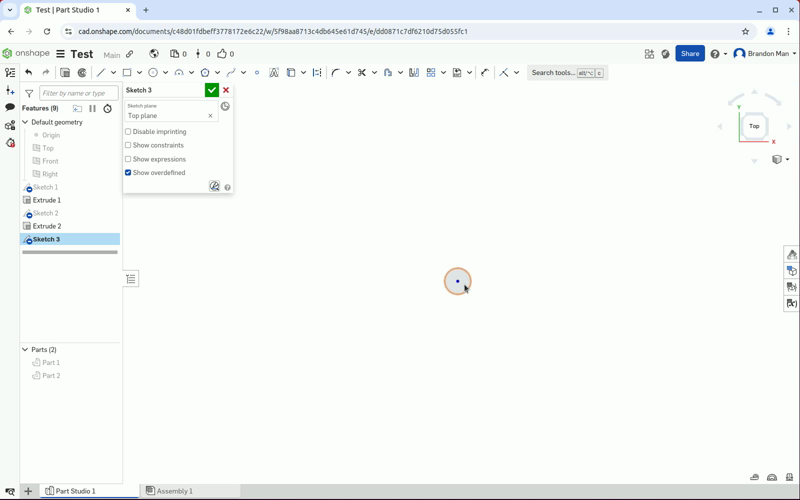
scroll(6)
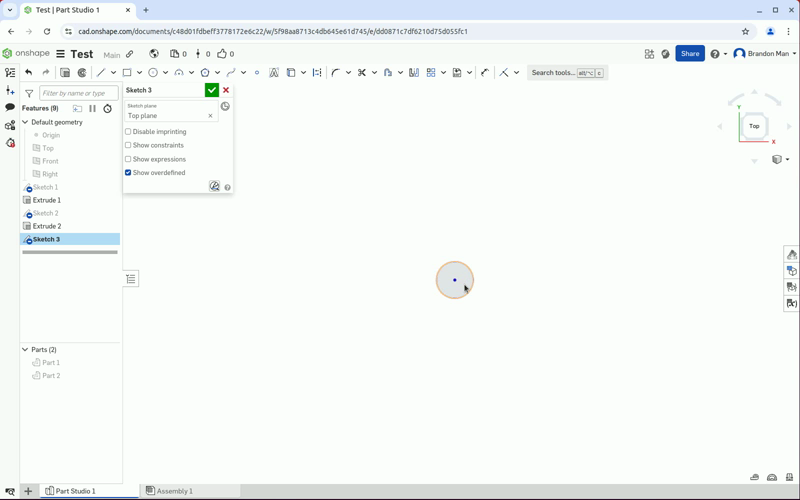
scroll(6)
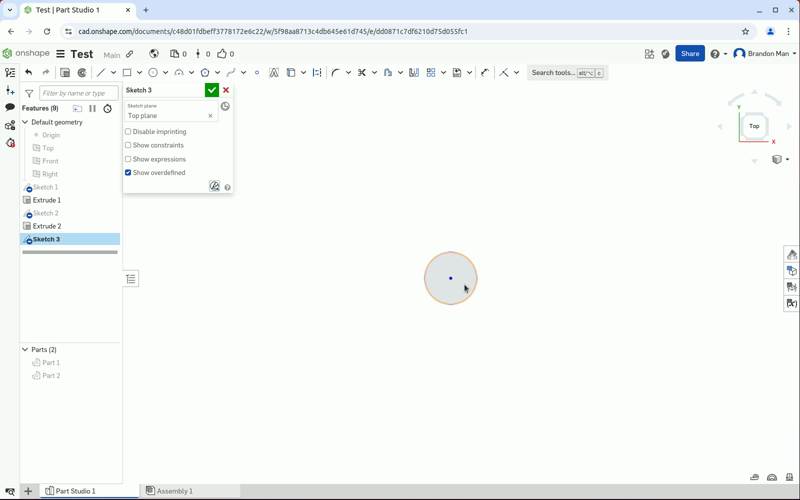
scroll(6)
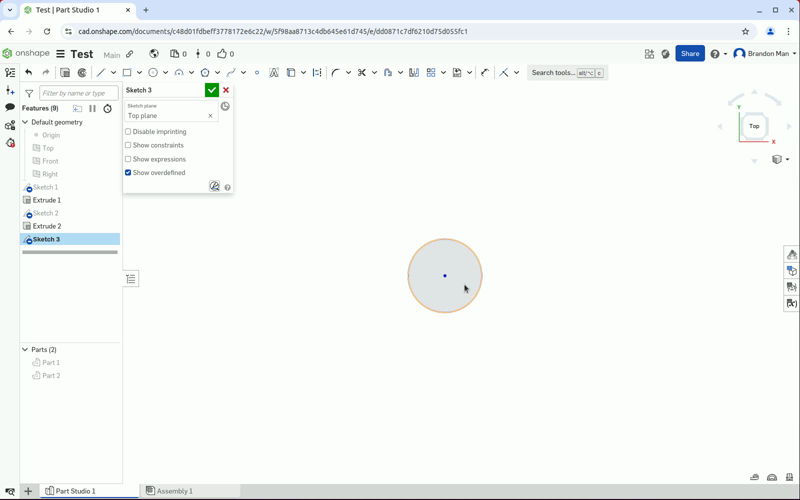
scroll(6)
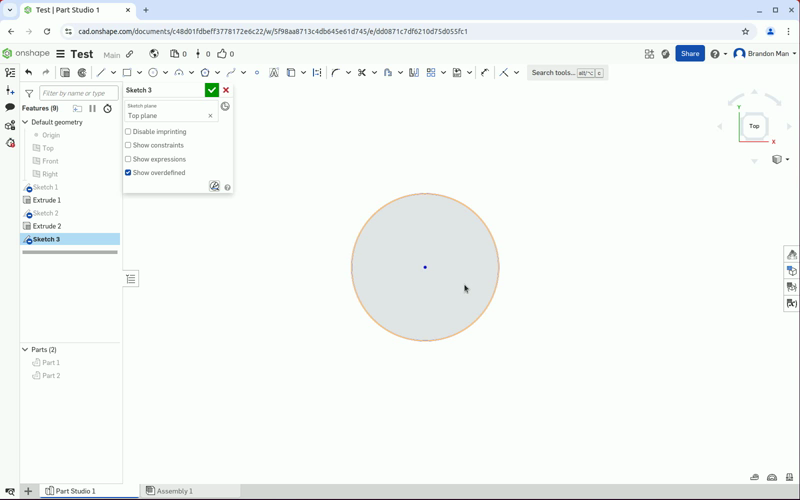
click(464, 284)
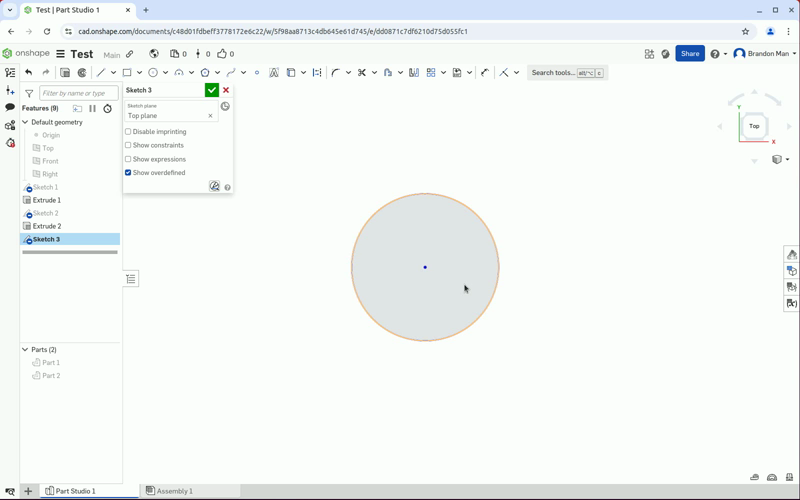
scroll(-6)
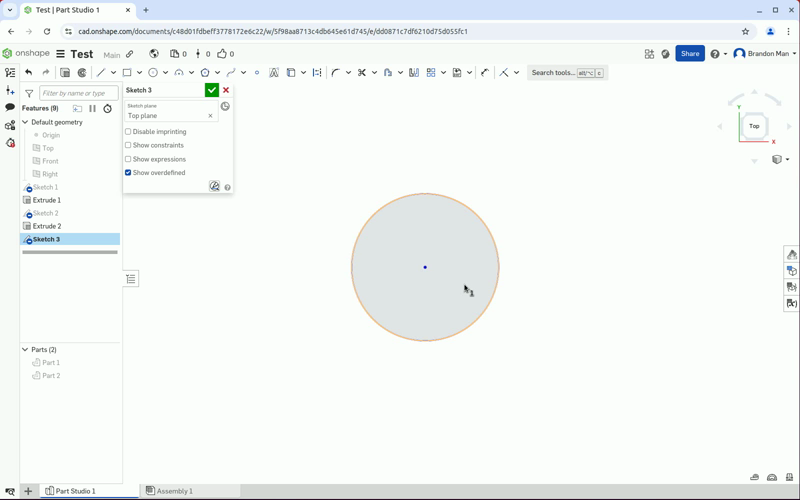
scroll(-6)
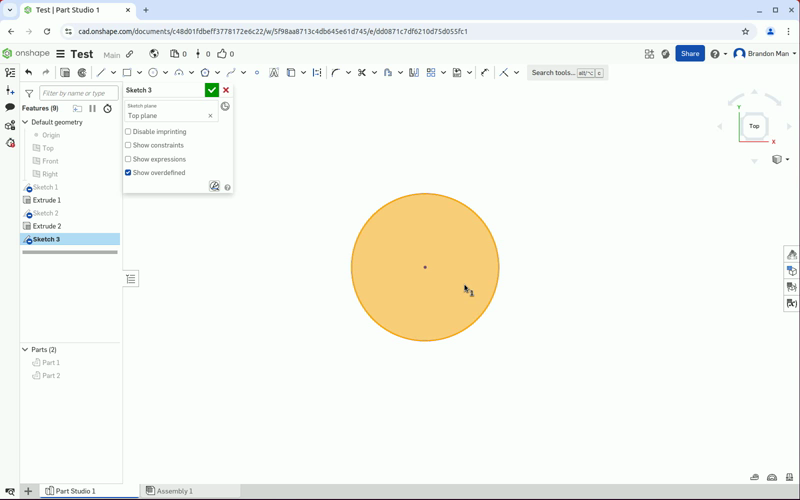
scroll(-6)
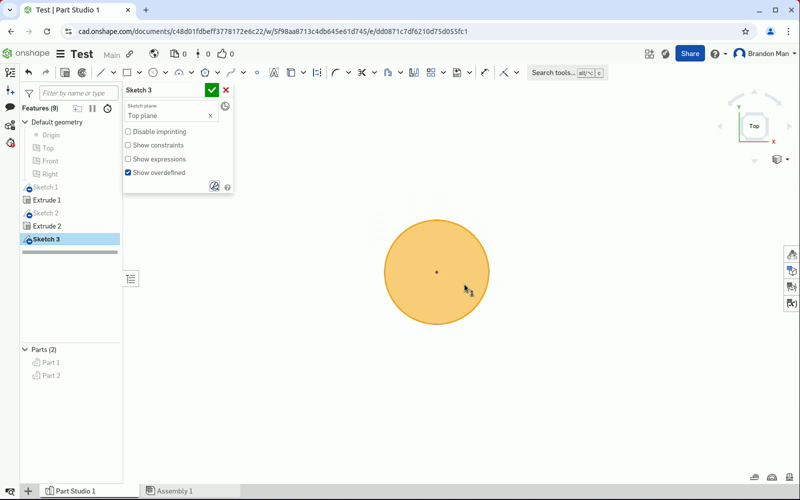
scroll(-6)
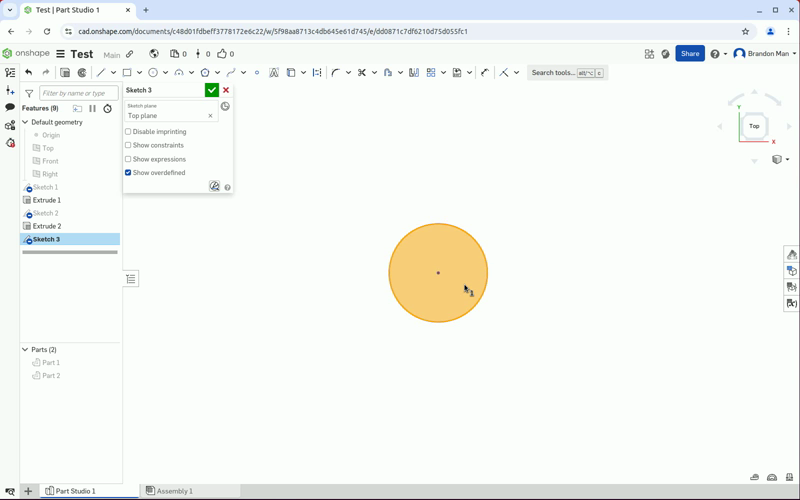
scroll(-6)
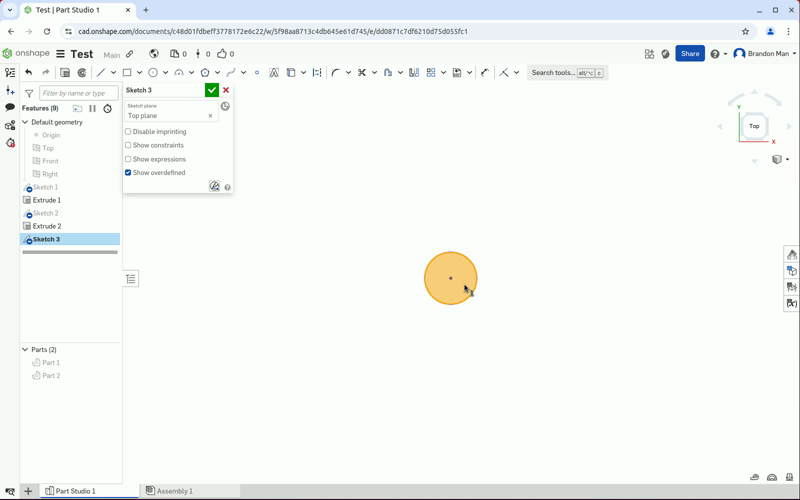
scroll(-6)
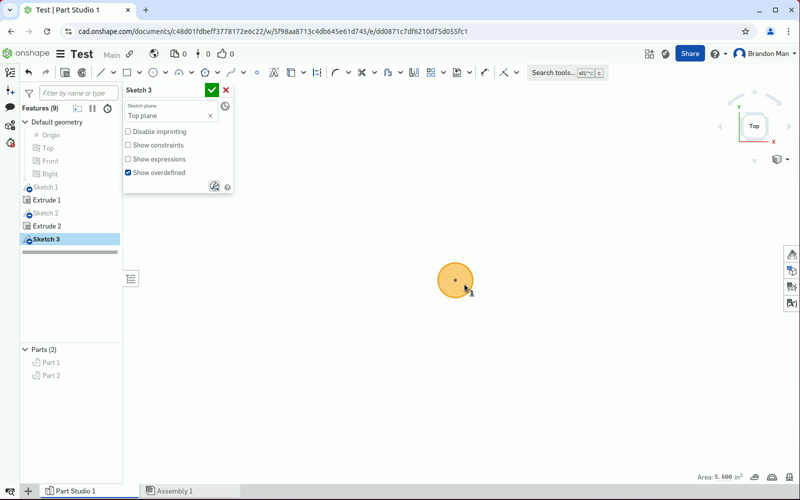
scroll(-6)
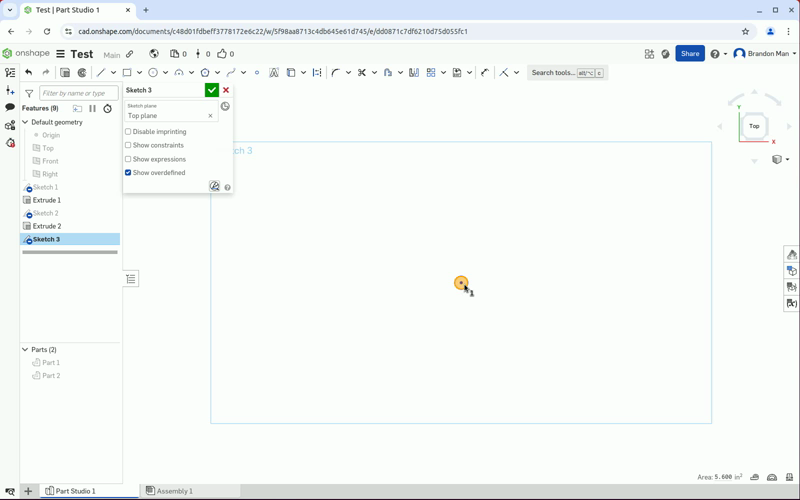
mouse_move(73, 352)
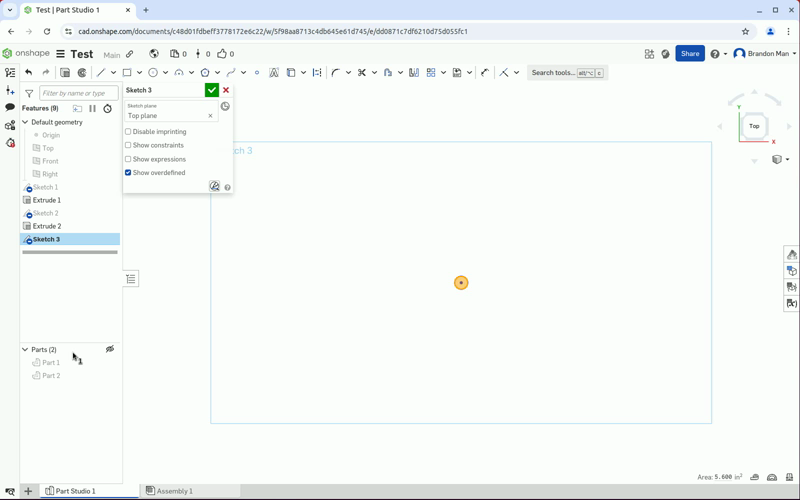
key(shift+y)
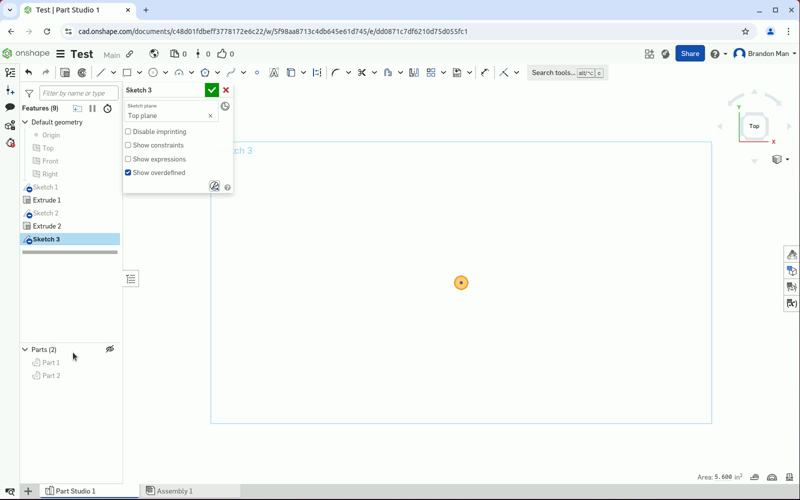
key(shift+e)
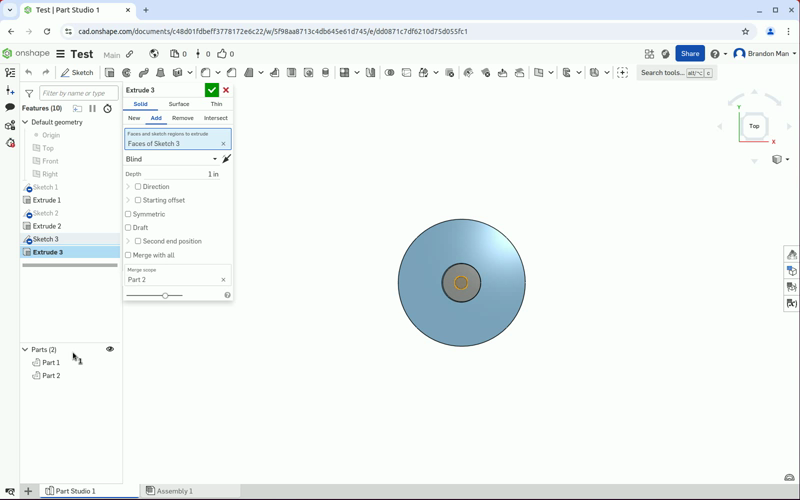
mouse_move(143, 106)
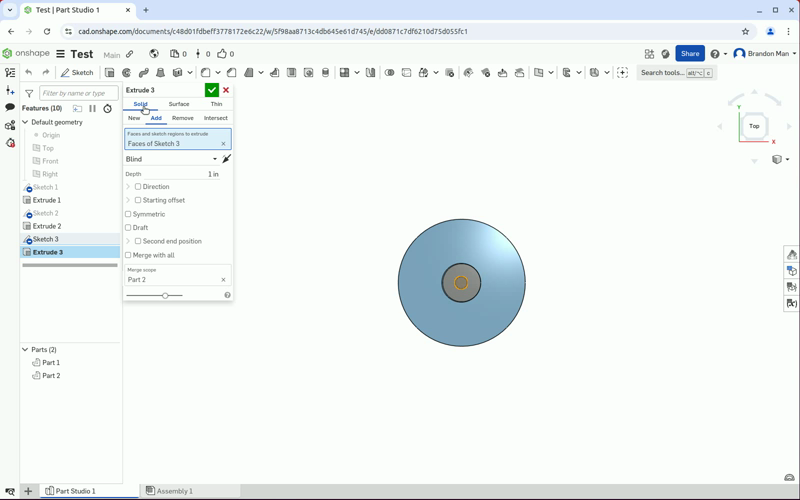
click(143, 106)
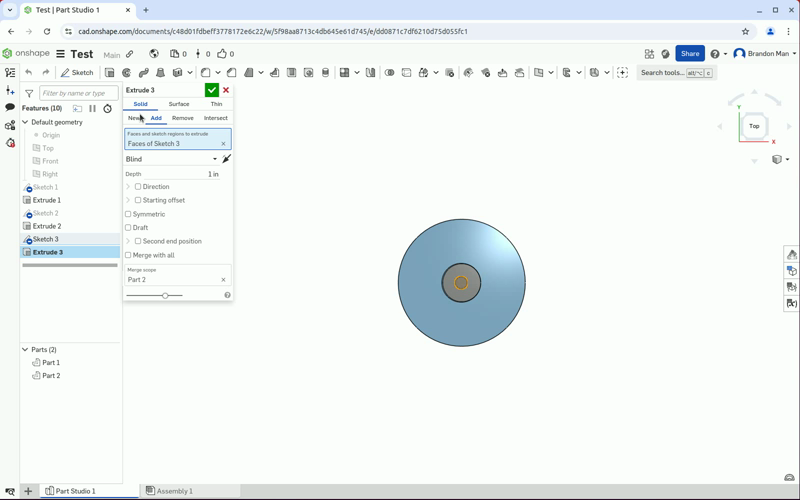
mouse_move(137, 120)
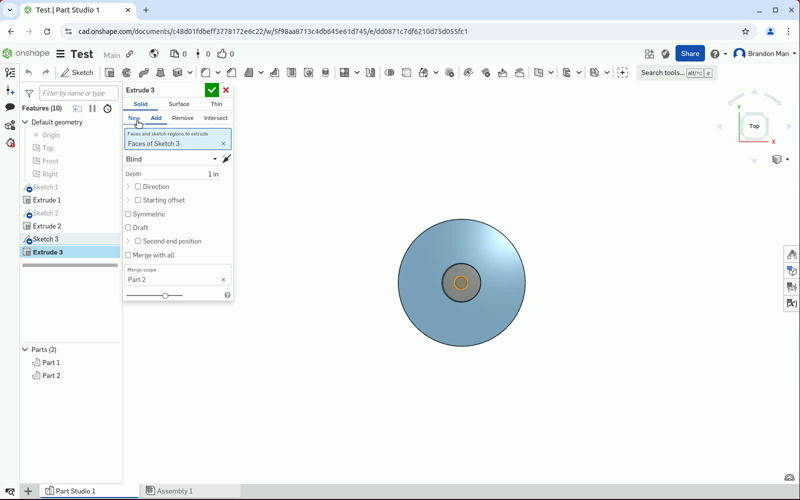
click(137, 120)
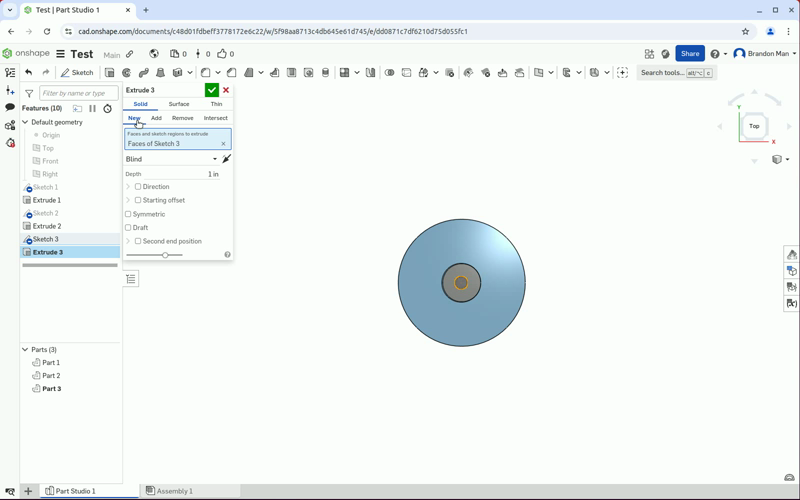
key(tab, 4)
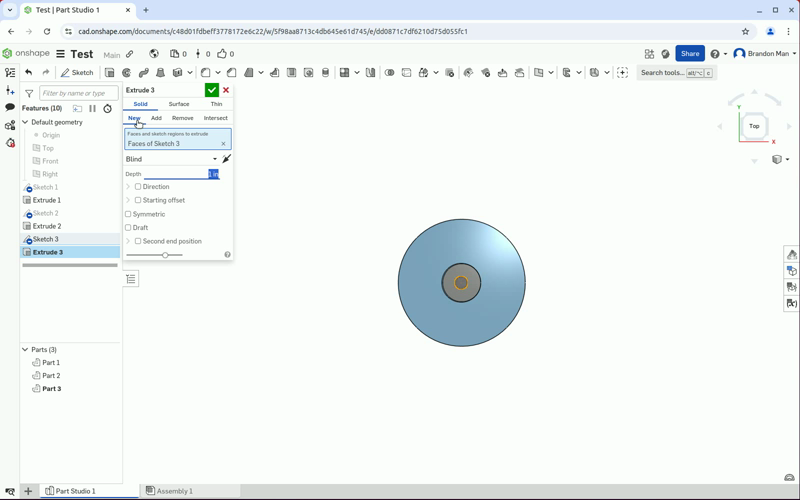
text(10.591)
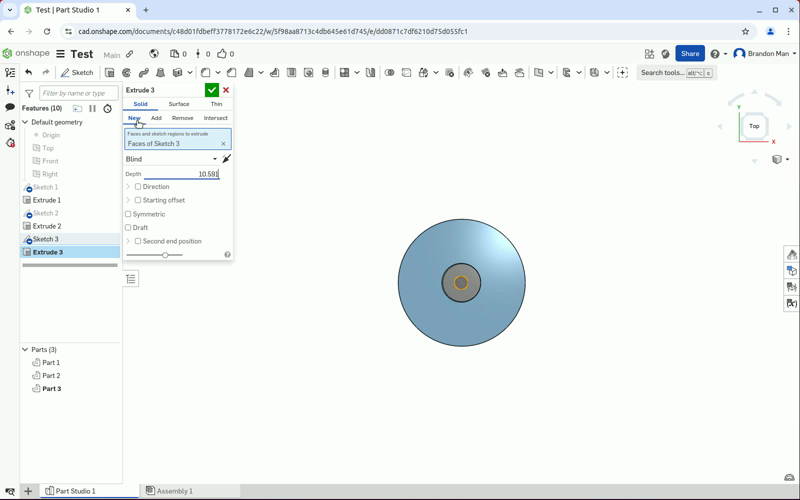
key(enter)
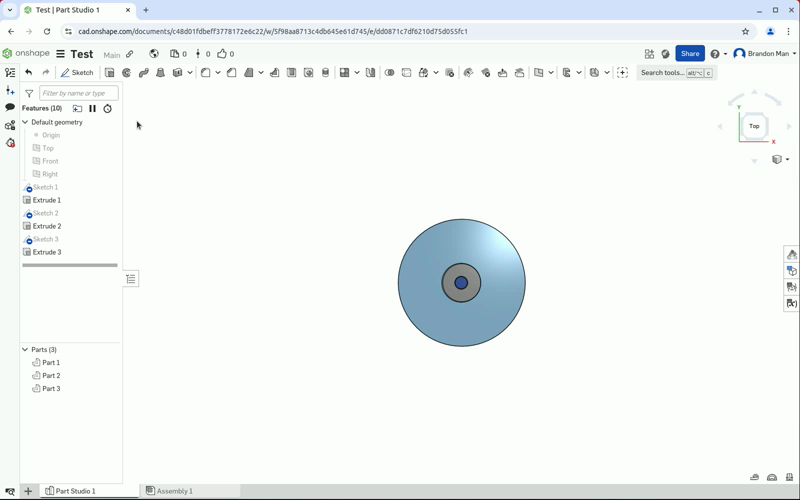
key(shift+h)
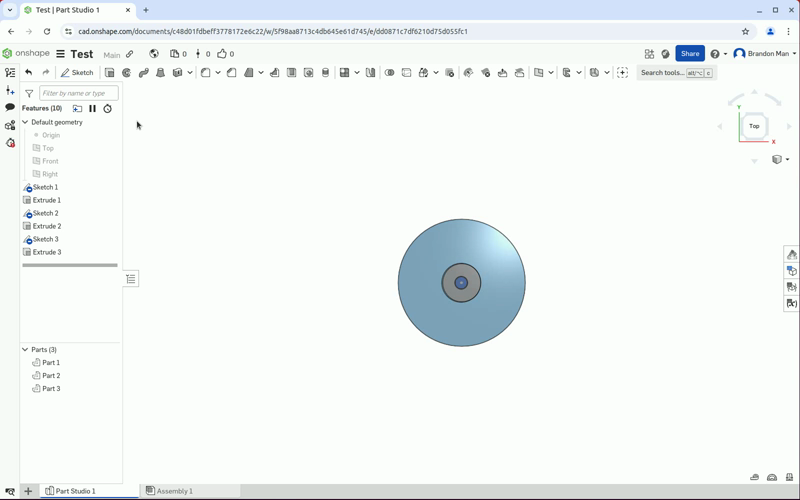
key(shift+h)
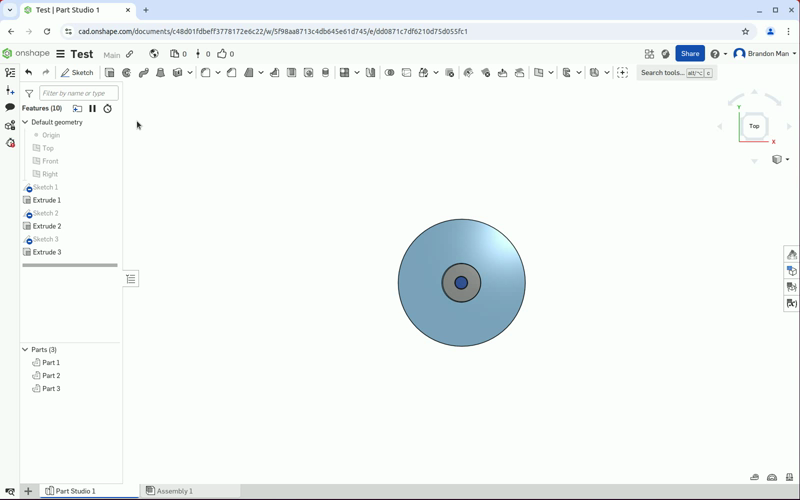
mouse_move(73, 189)
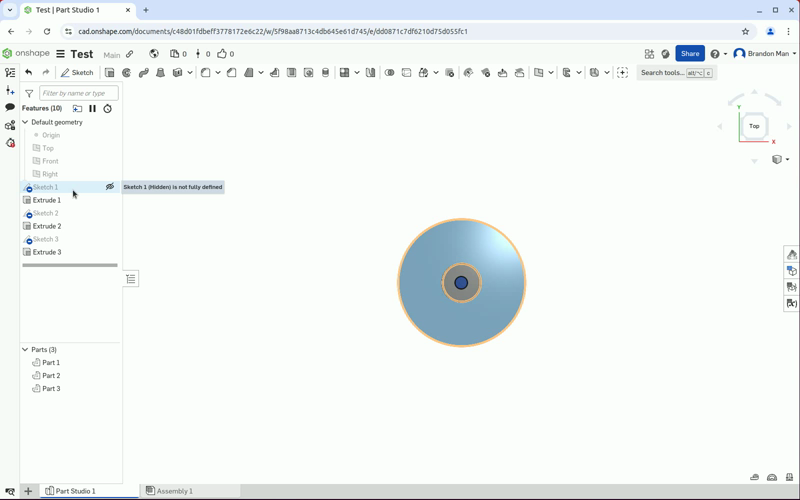
click(73, 189)
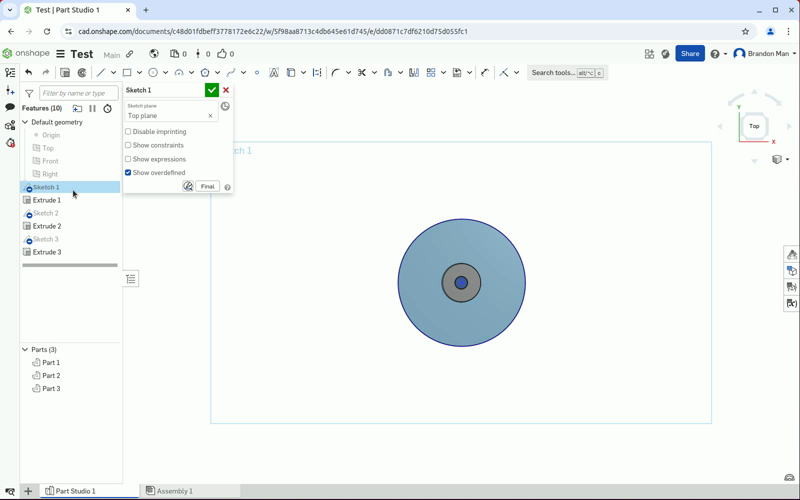
mouse_move(229, 92)
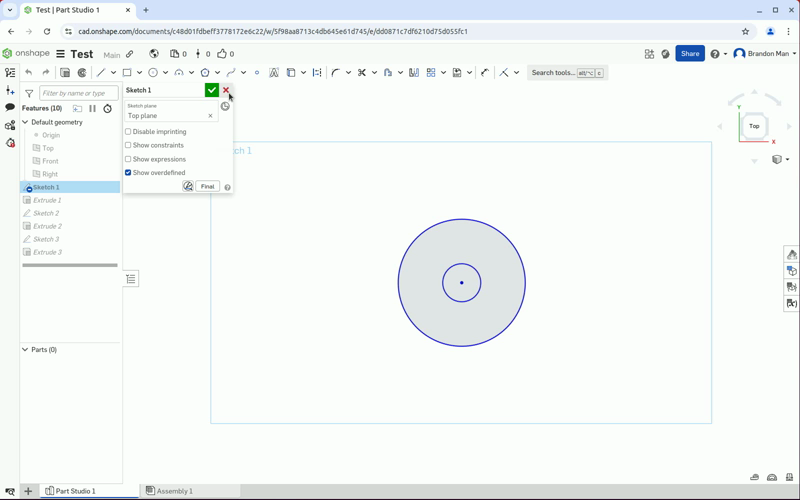
click(229, 92)
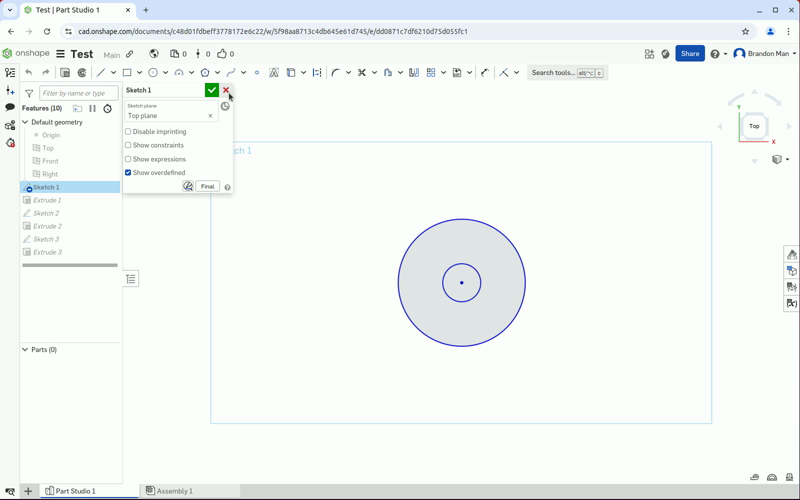
key(shift+s)
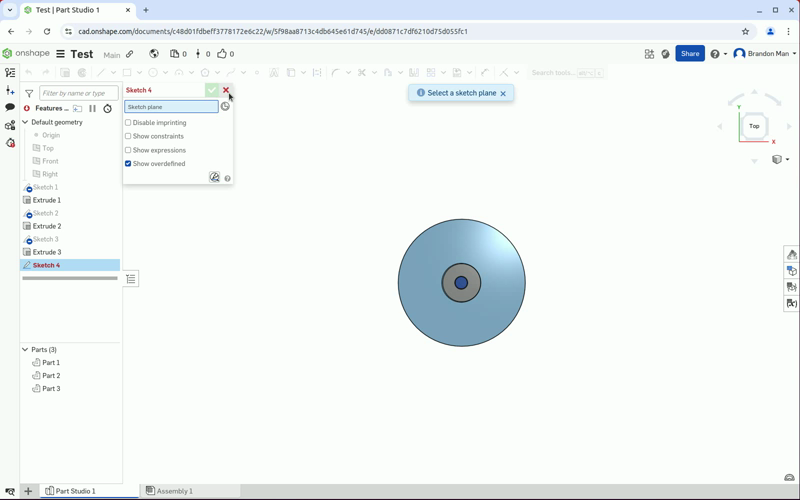
mouse_move(73, 150)
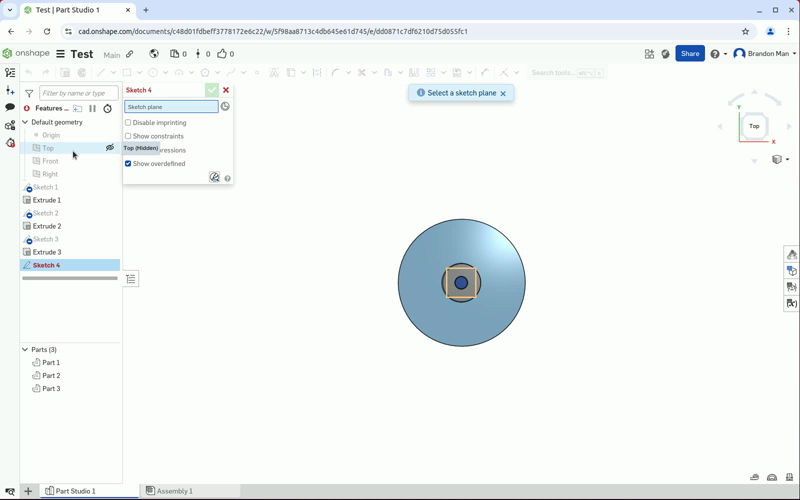
click(73, 150)
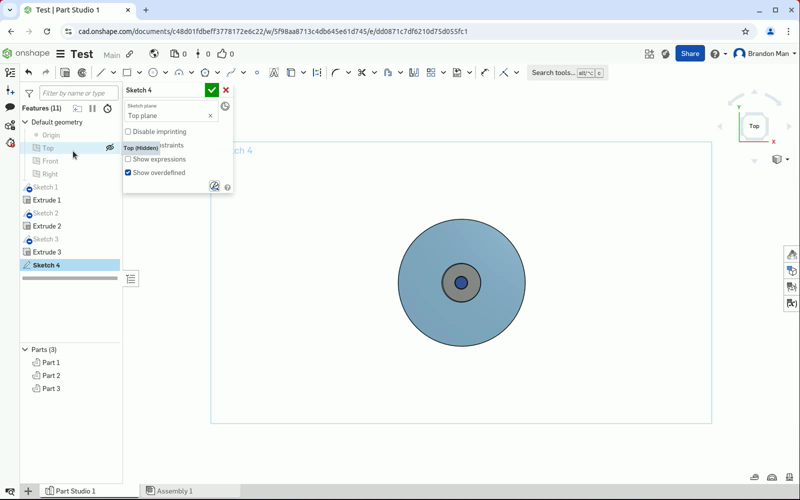
mouse_move(73, 352)
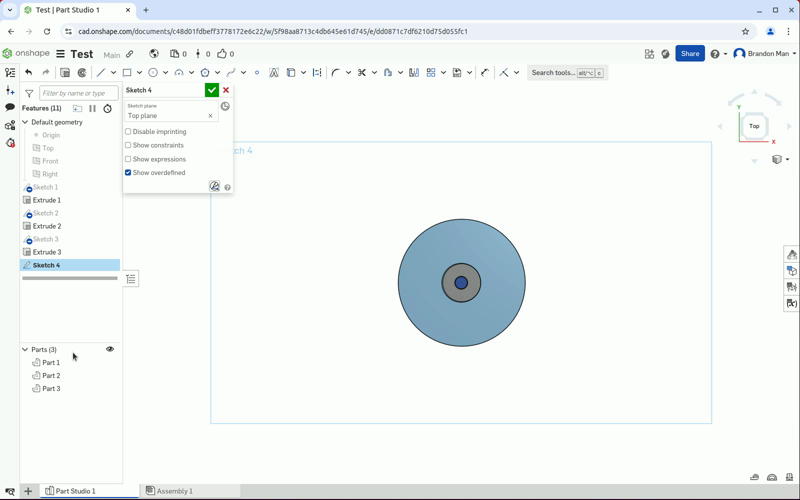
key(y)
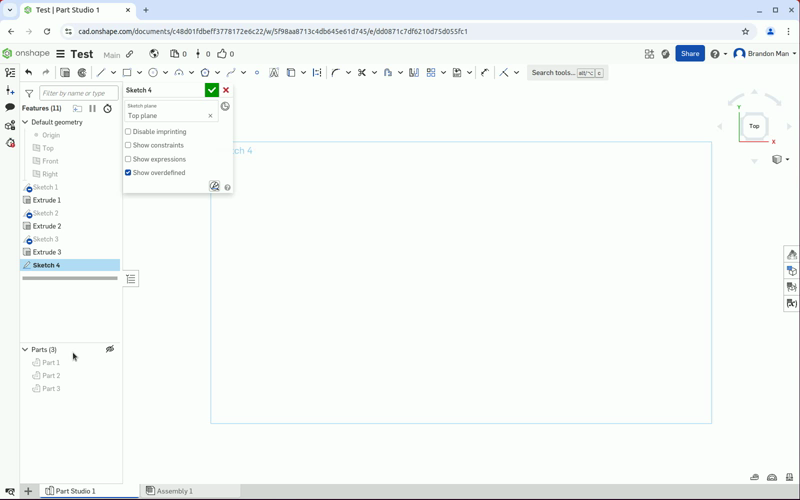
key(c)
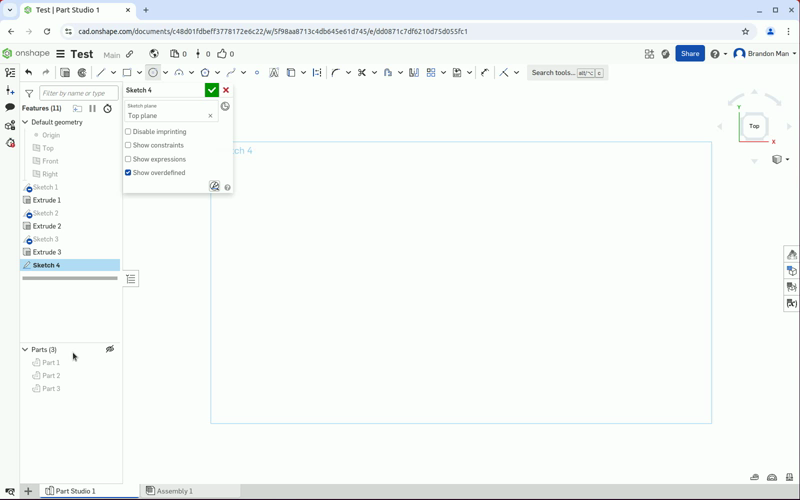
key_down(shift)
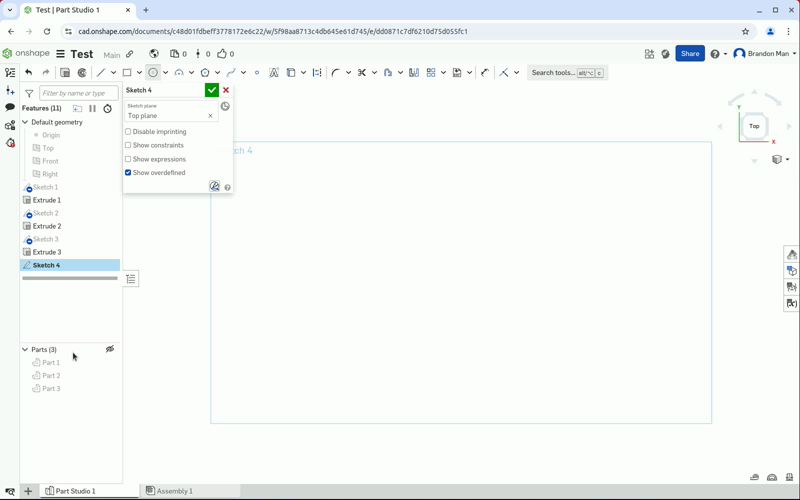
mouse_move(461, 282)
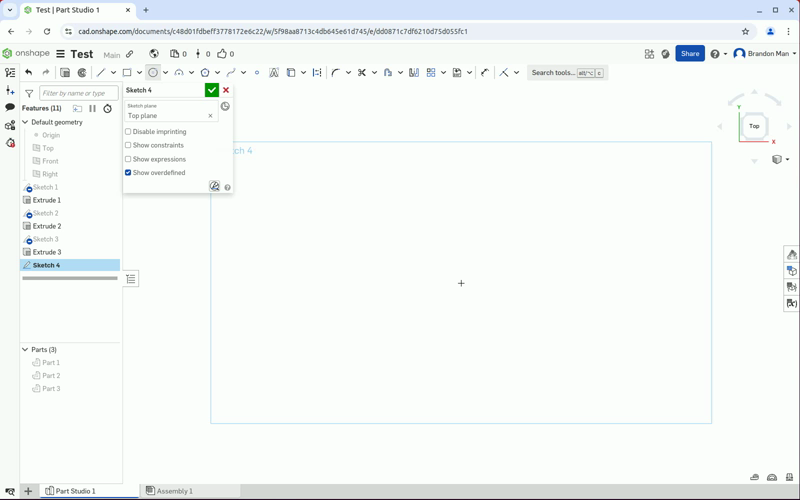
click(461, 282)
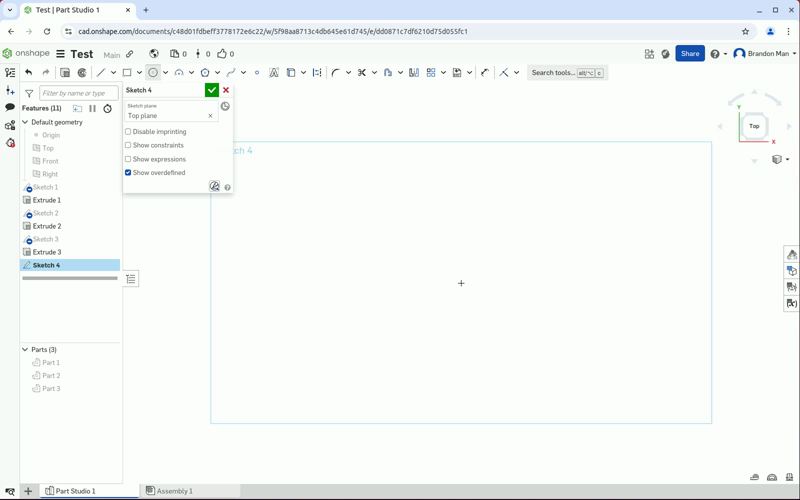
key_up(shift)
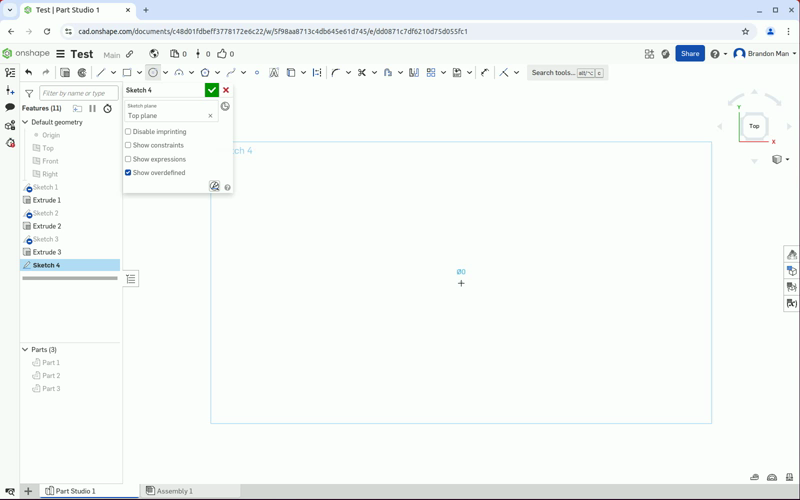
mouse_move(480, 282)
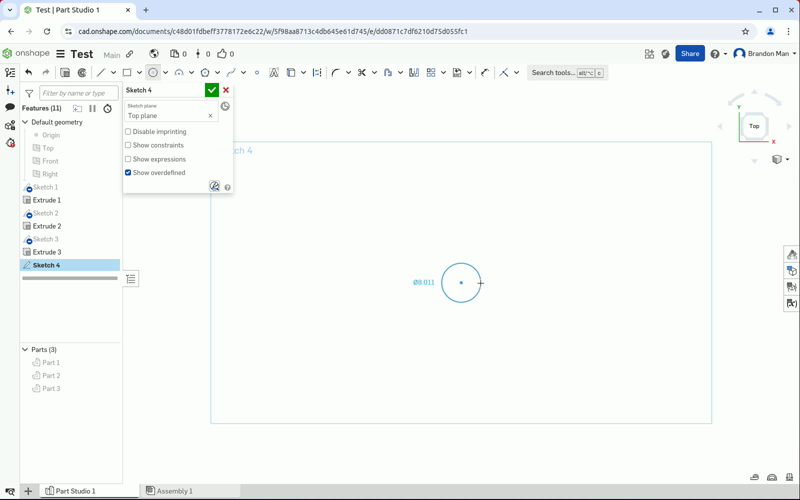
click(480, 282)
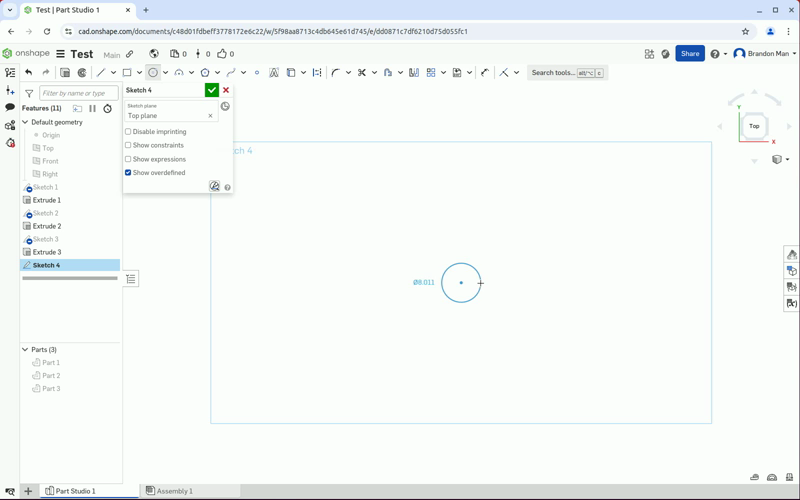
key(esc)
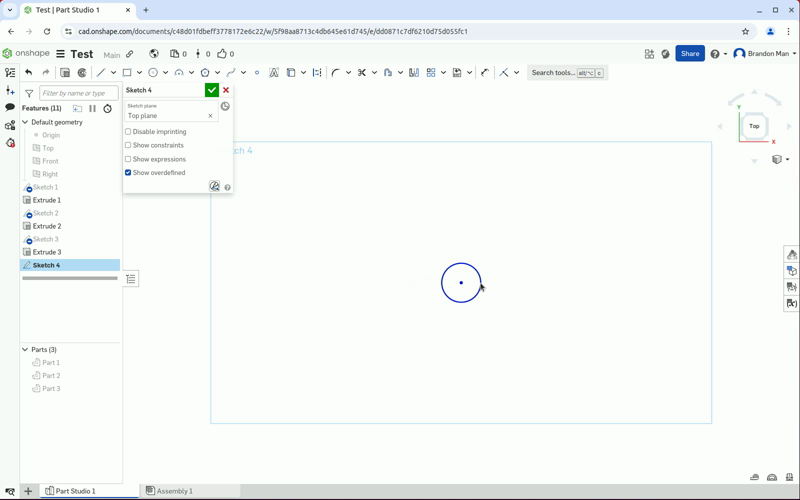
key(c)
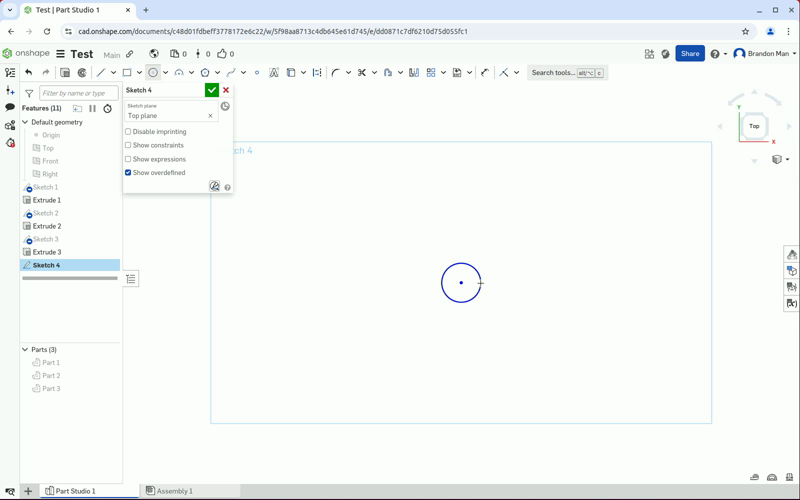
key_down(shift)
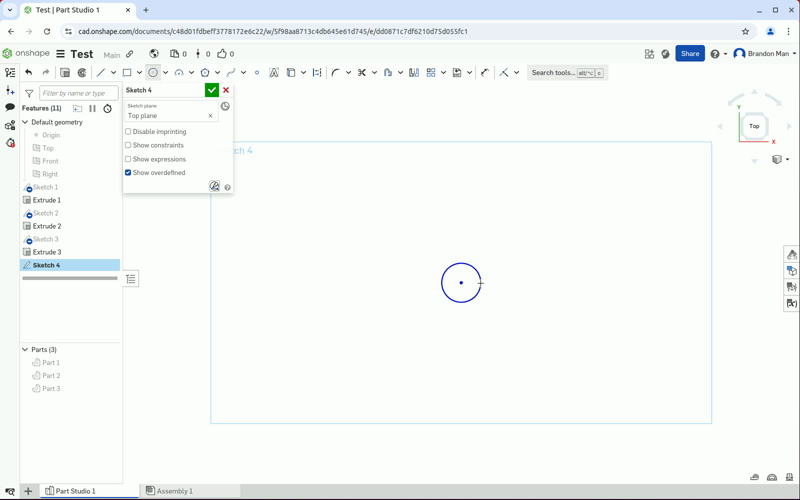
mouse_move(461, 282)
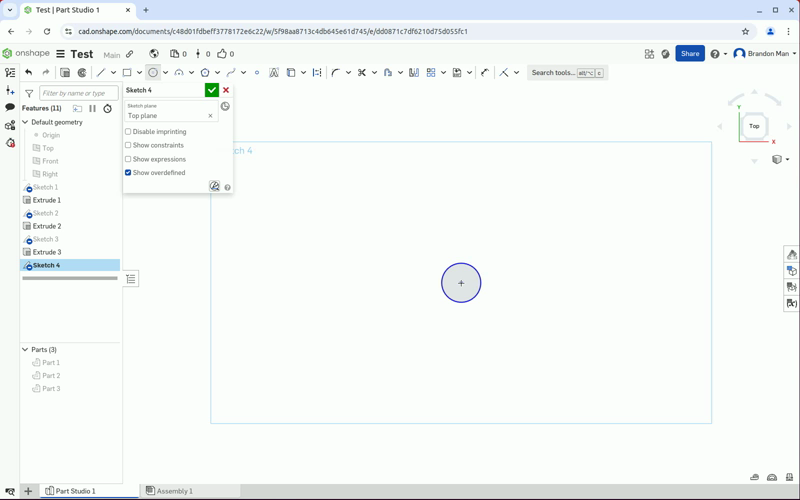
click(461, 282)
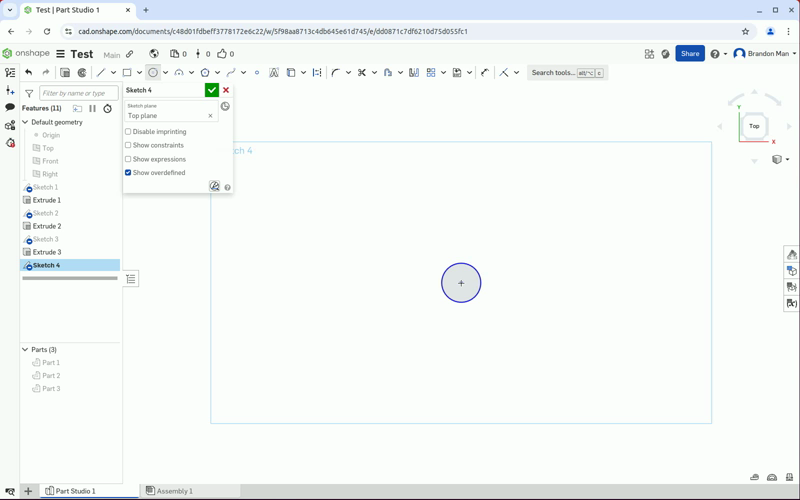
key_up(shift)
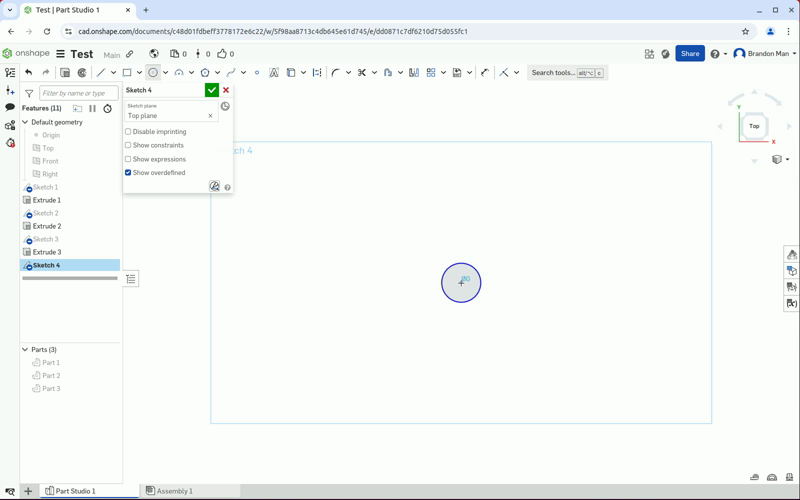
mouse_move(467, 282)
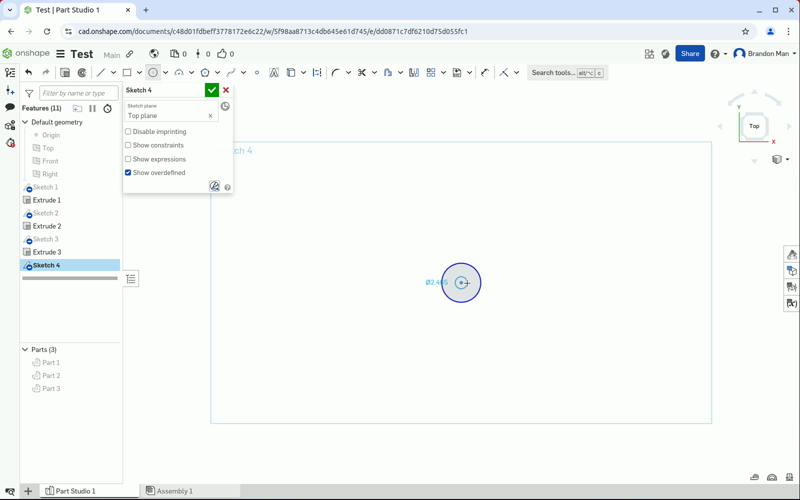
click(467, 282)
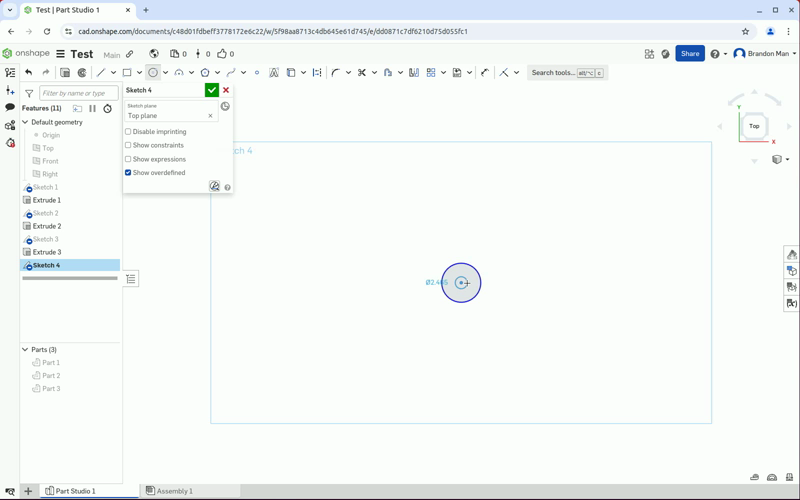
key(esc)
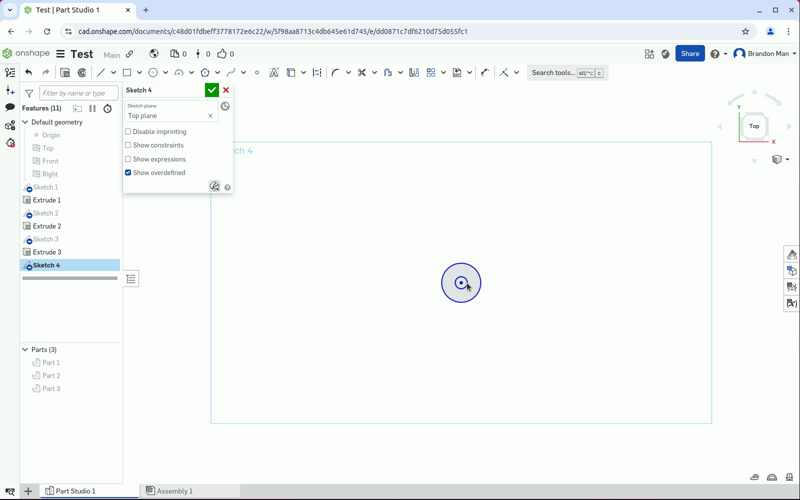
mouse_move(454, 277)
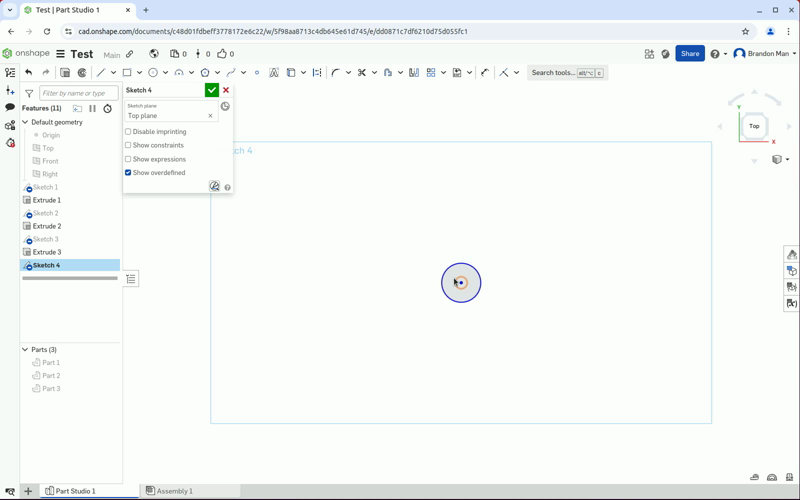
scroll(6)
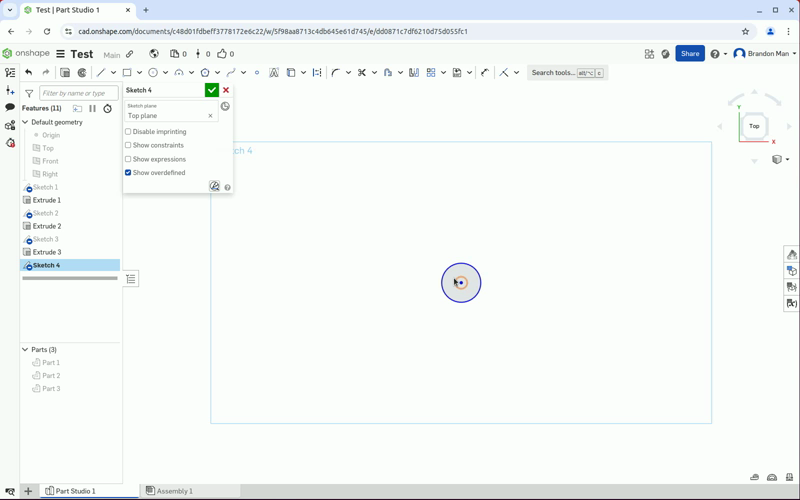
scroll(6)
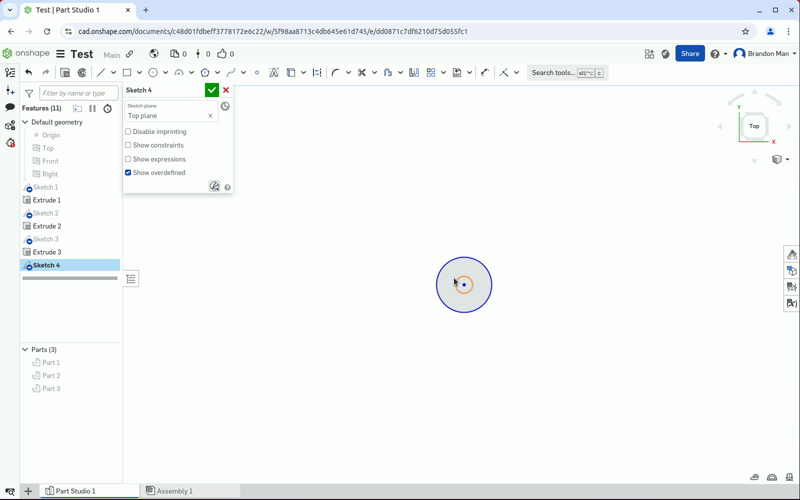
scroll(6)
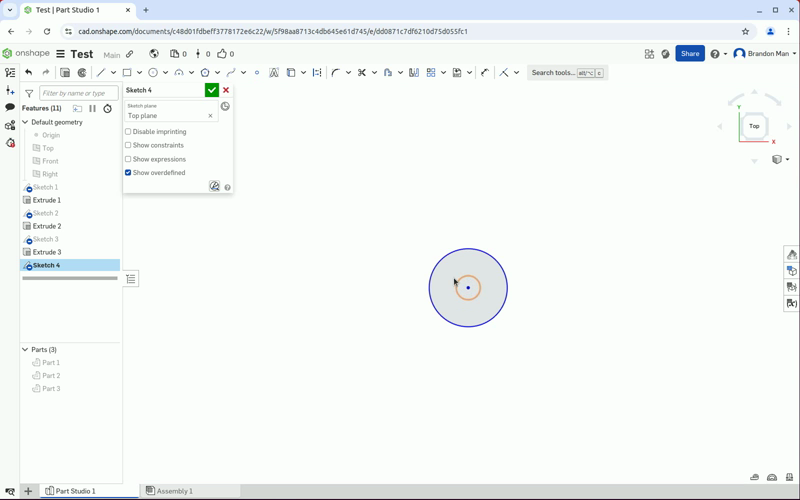
scroll(6)
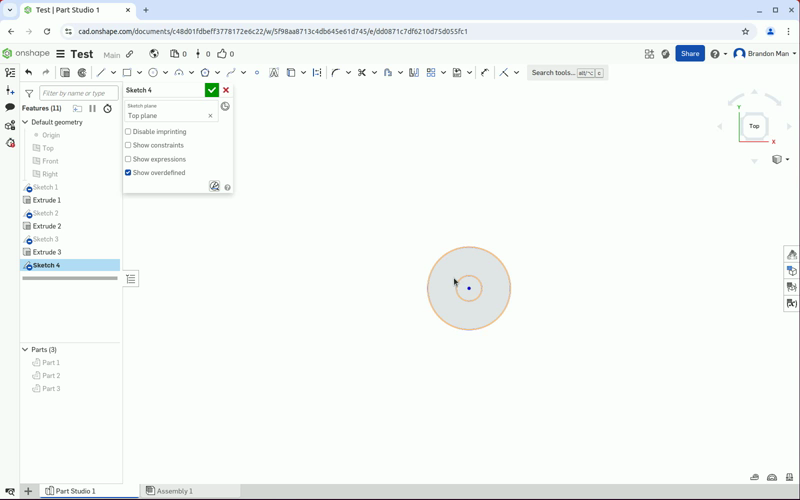
scroll(6)
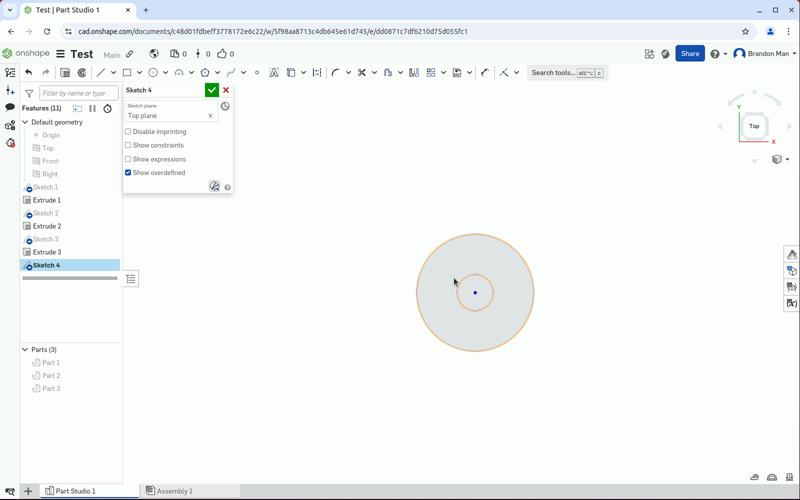
scroll(6)
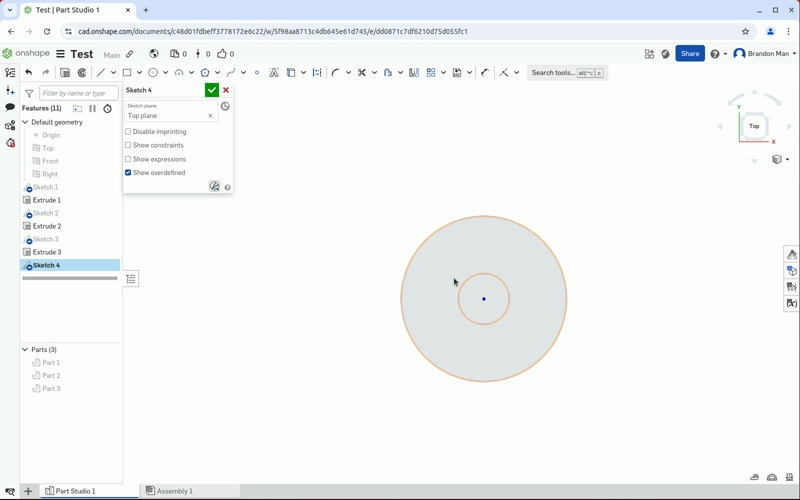
scroll(6)
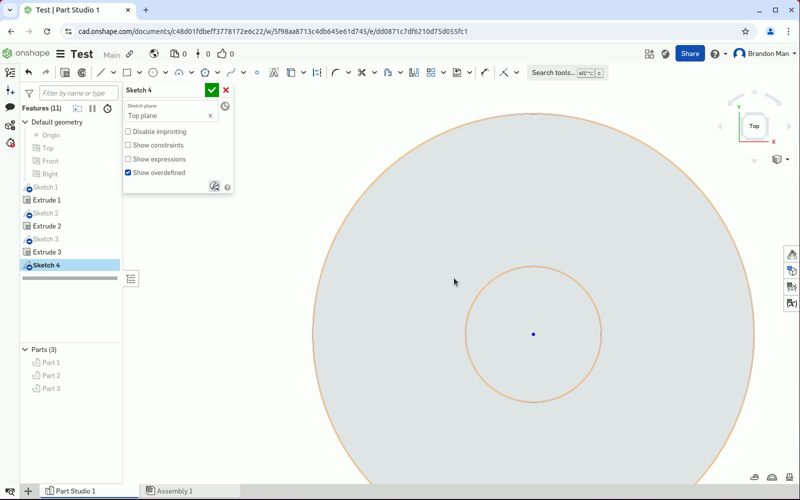
click(454, 277)
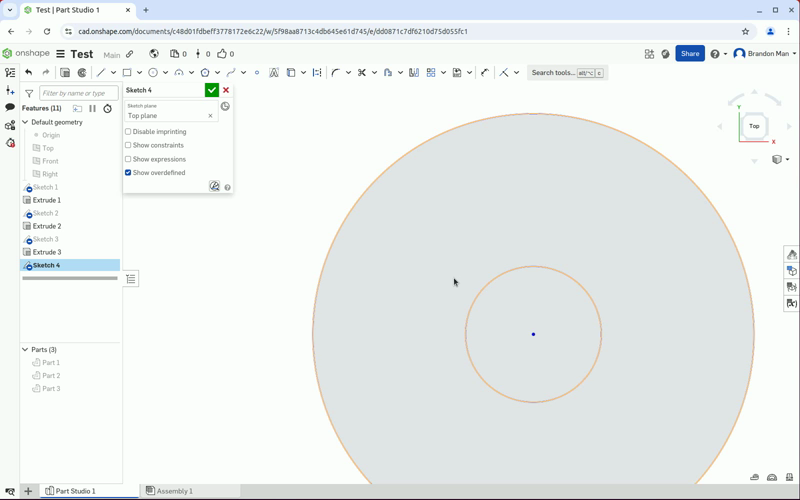
scroll(-6)
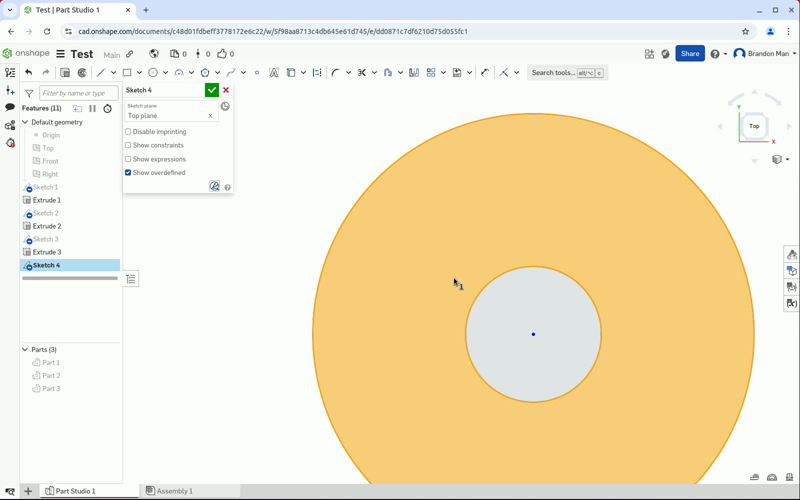
scroll(-6)
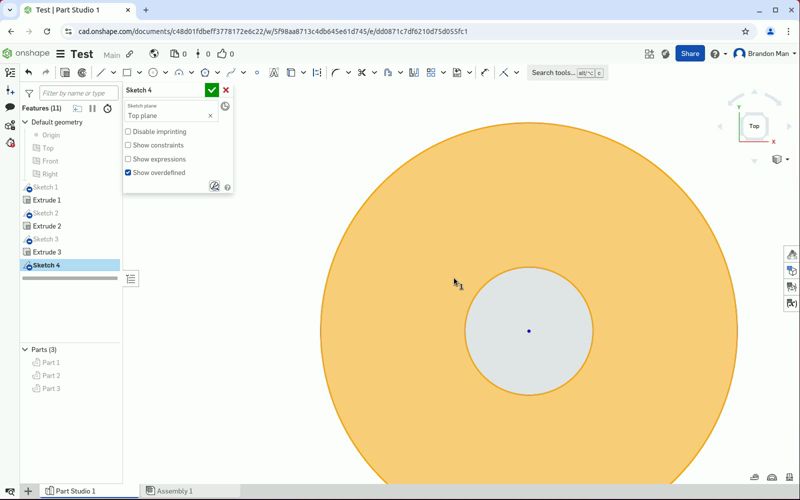
scroll(-6)
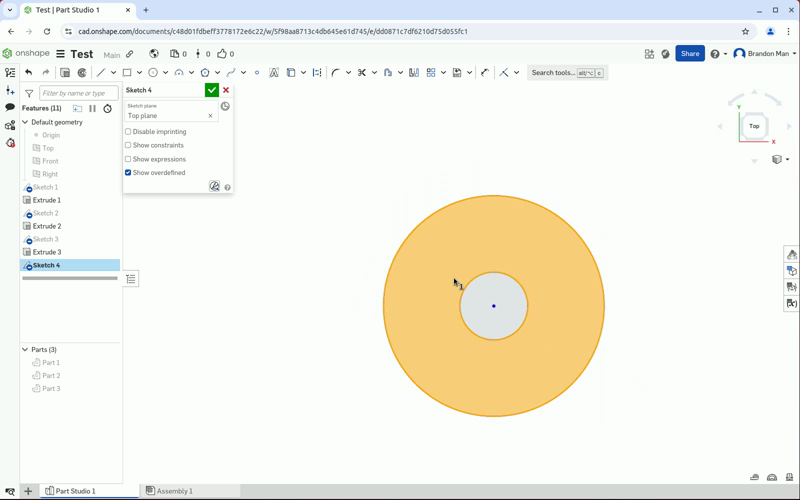
scroll(-6)
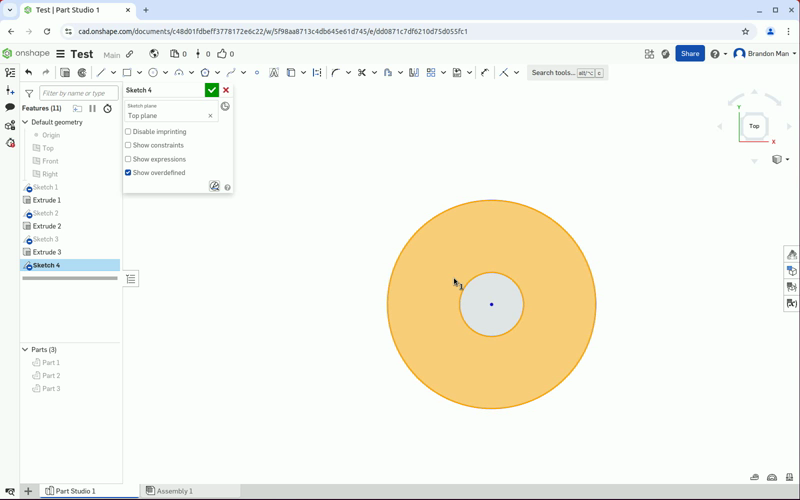
scroll(-6)
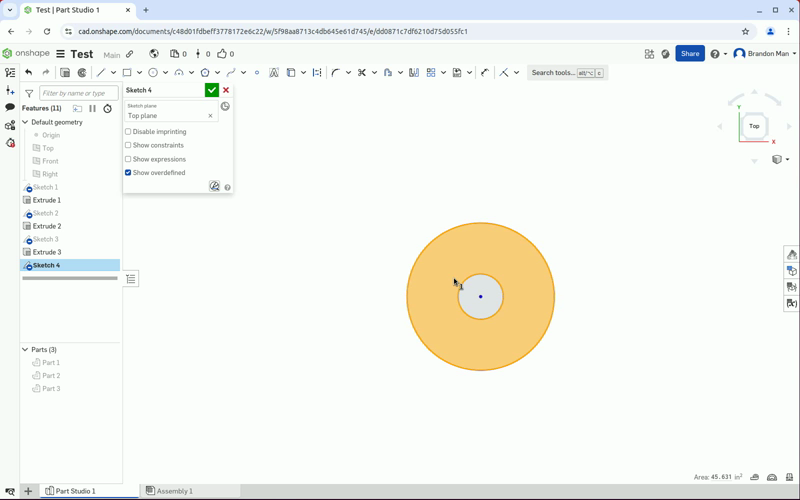
scroll(-6)
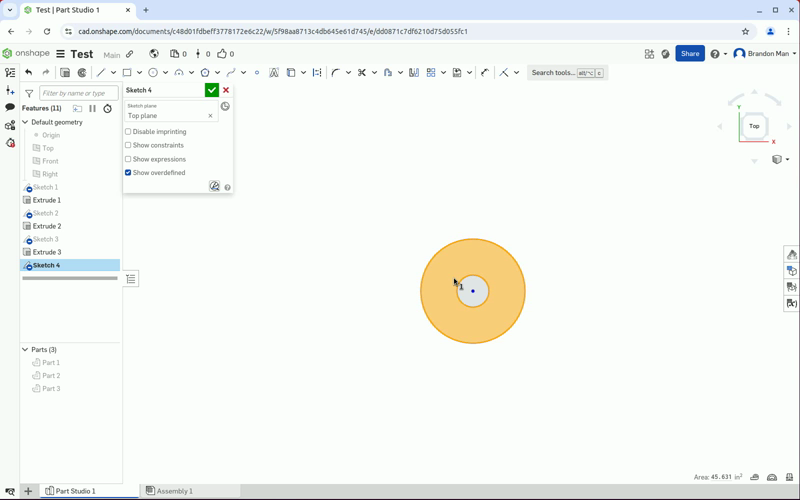
scroll(-6)
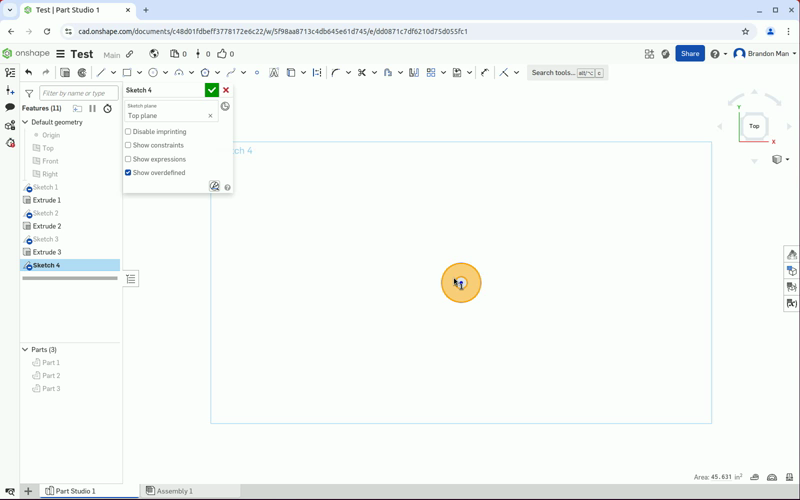
mouse_move(73, 352)
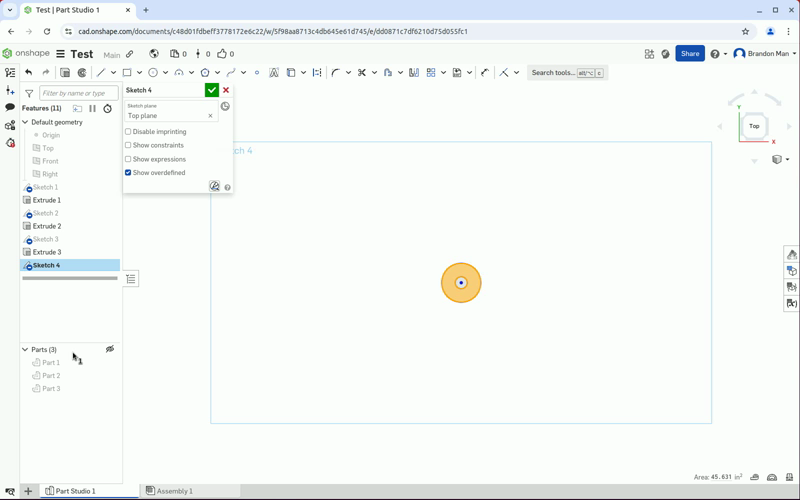
key(shift+y)
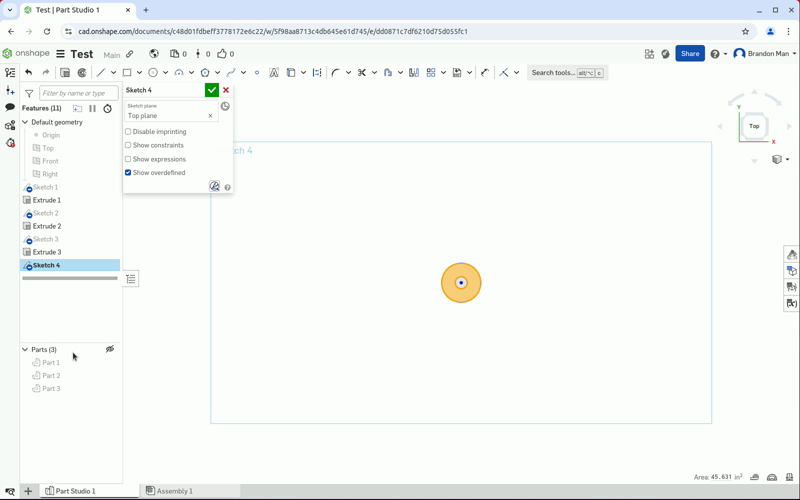
key(shift+e)
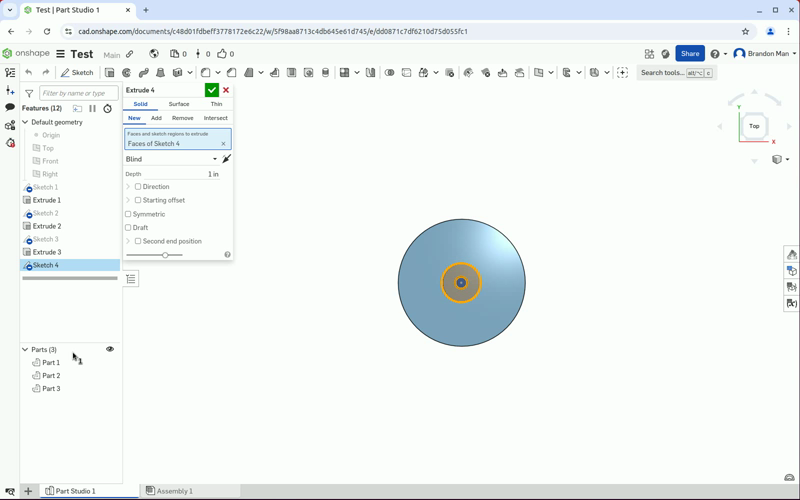
mouse_move(143, 106)
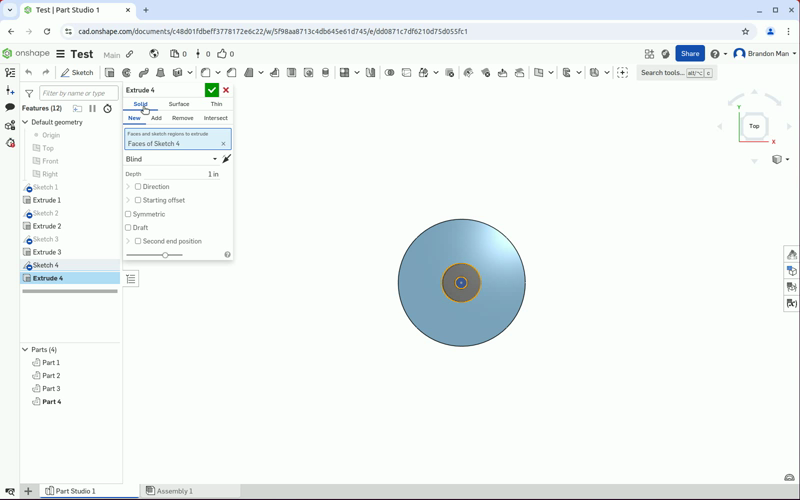
click(143, 106)
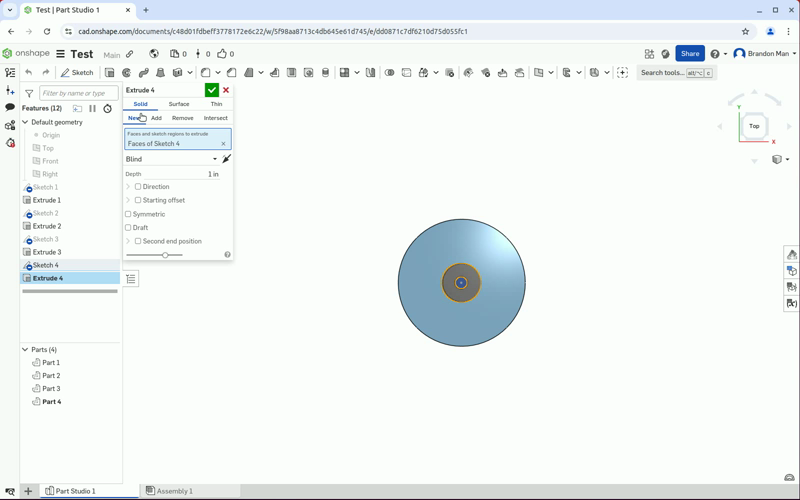
mouse_move(137, 120)
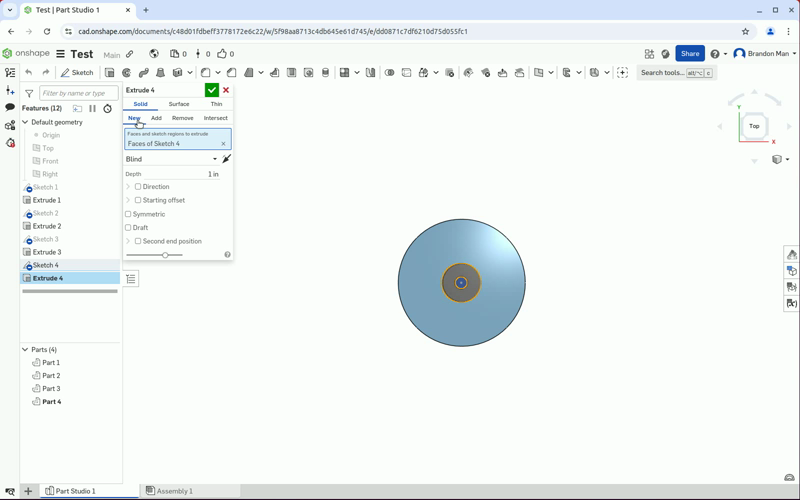
click(137, 120)
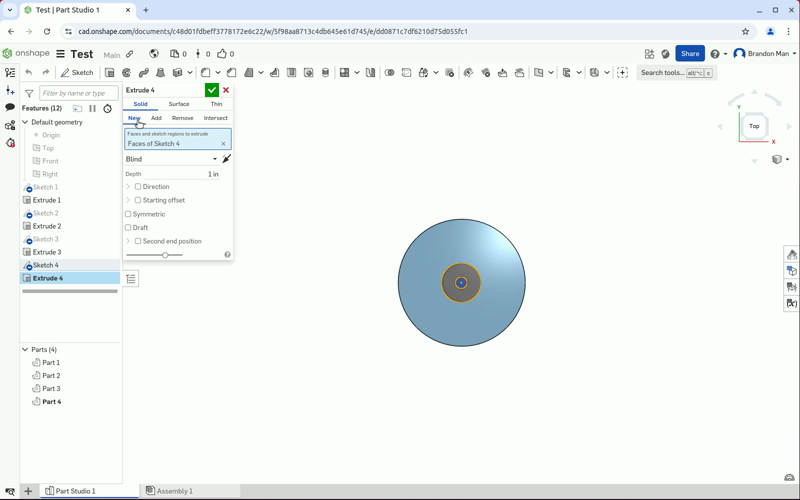
key(tab, 4)
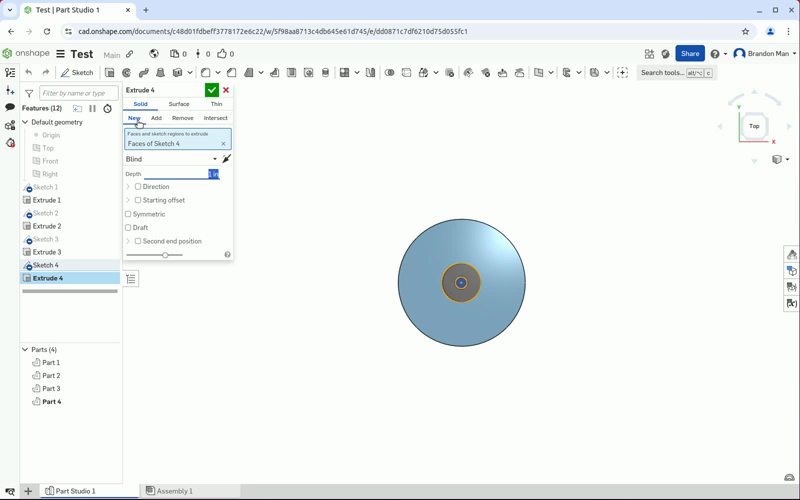
text(-22.145)
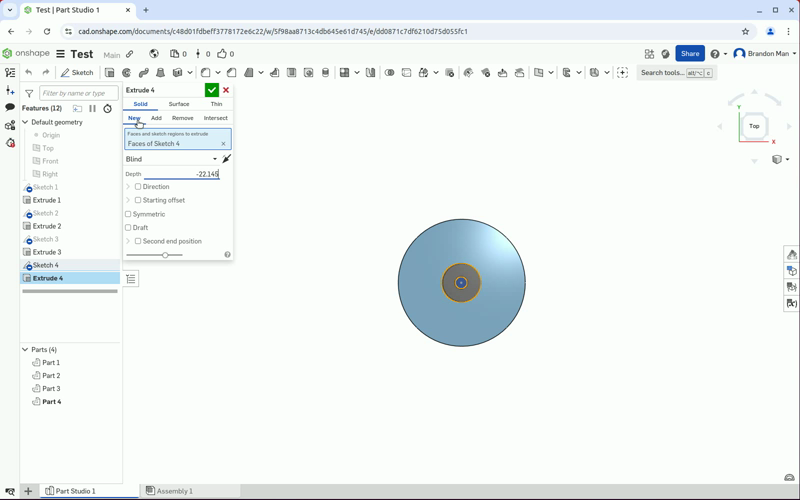
key(enter)
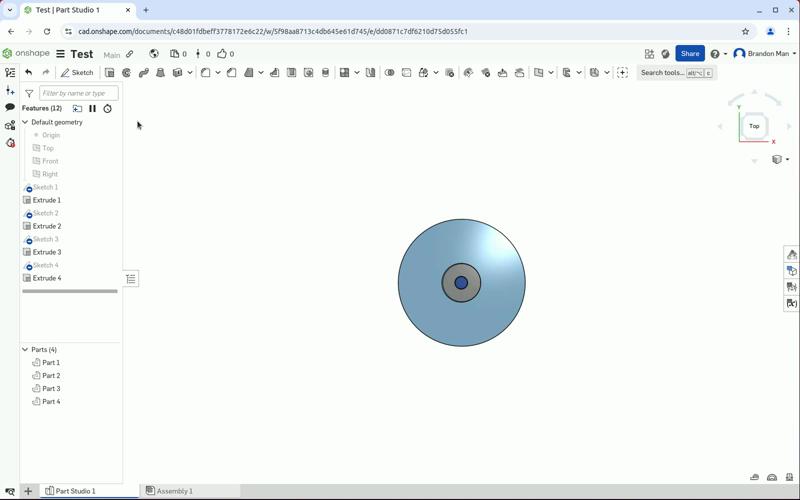
key(shift+h)
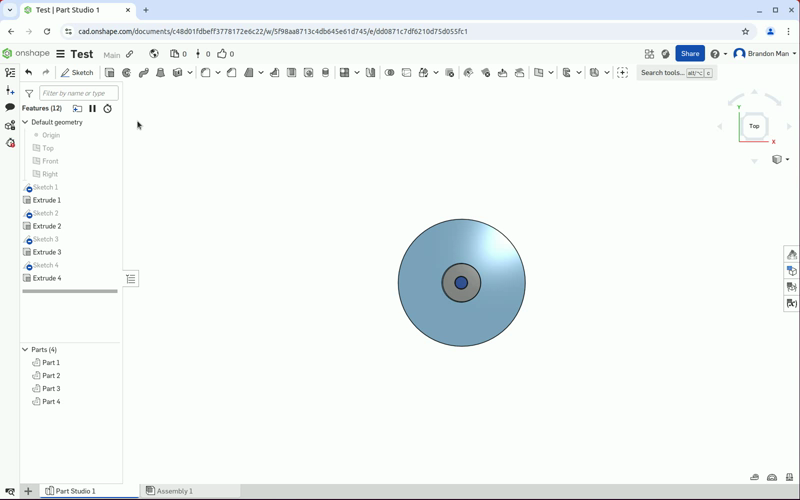
key(shift+h)
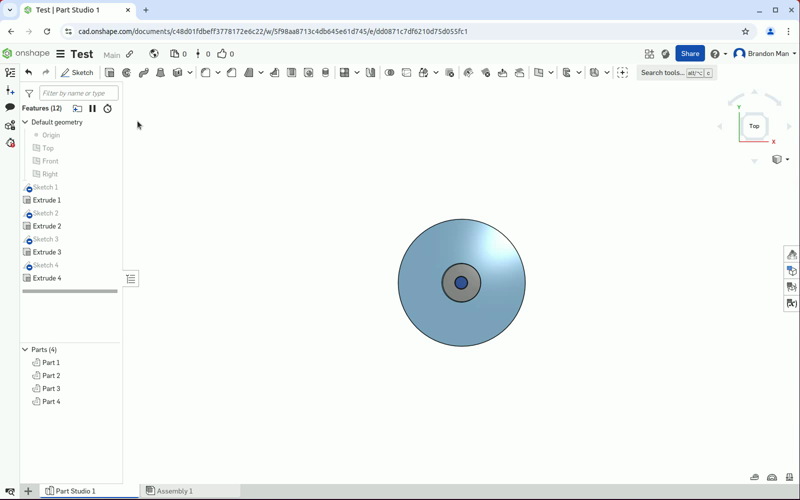
mouse_move(73, 189)
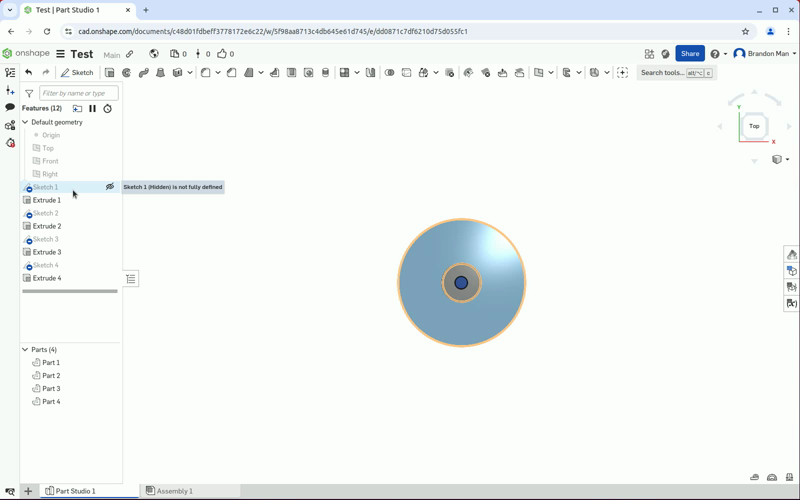
click(73, 189)
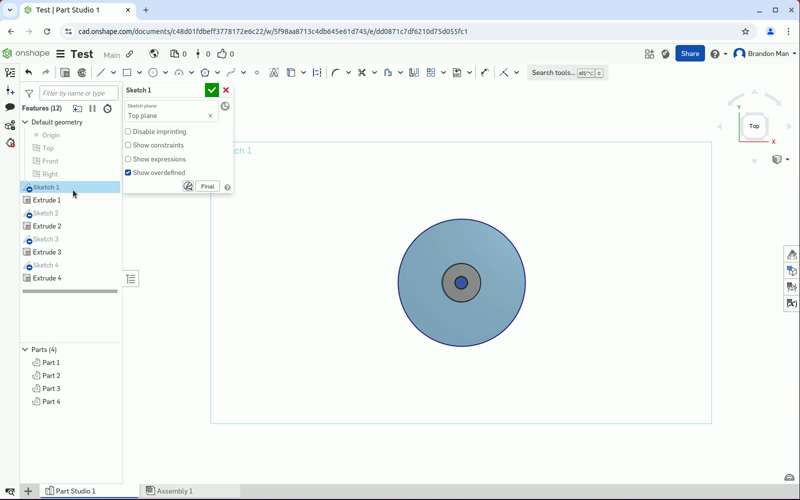
mouse_move(229, 92)
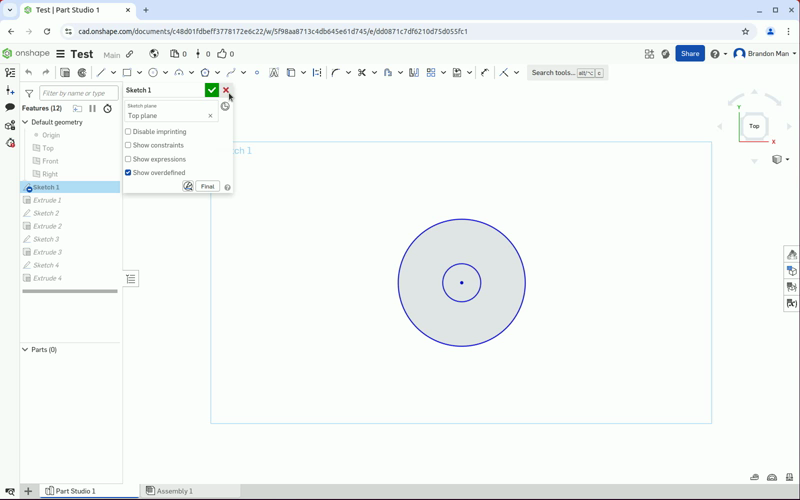
click(229, 92)
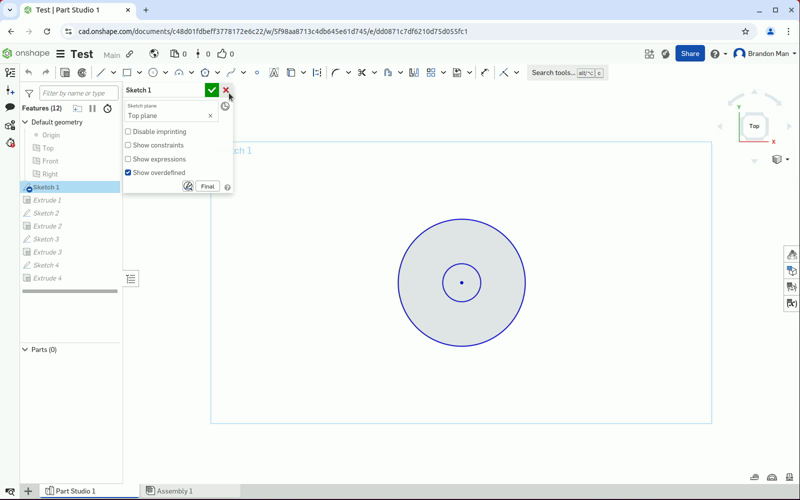
key(shift+s)
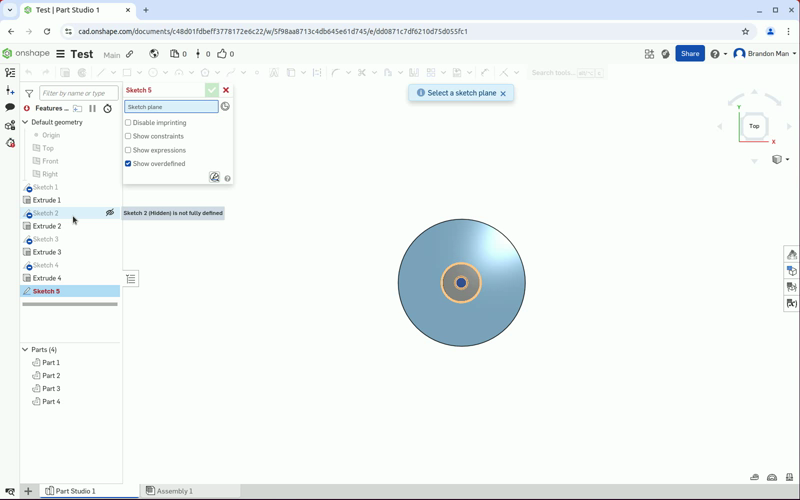
scroll(3)
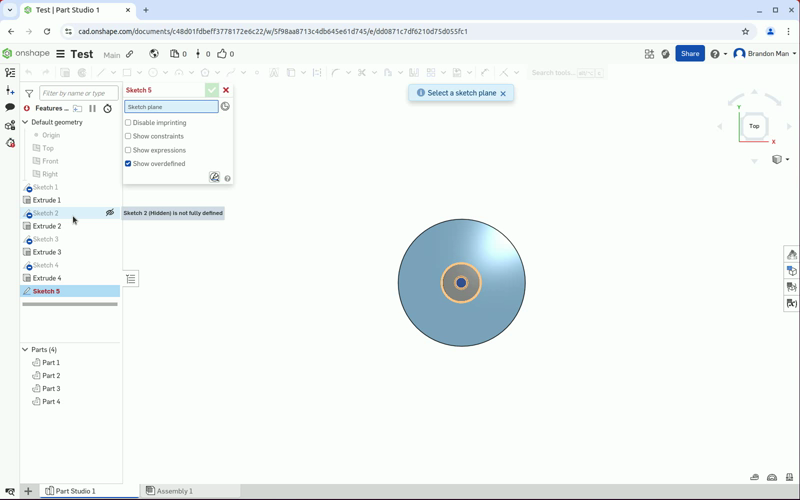
mouse_move(73, 150)
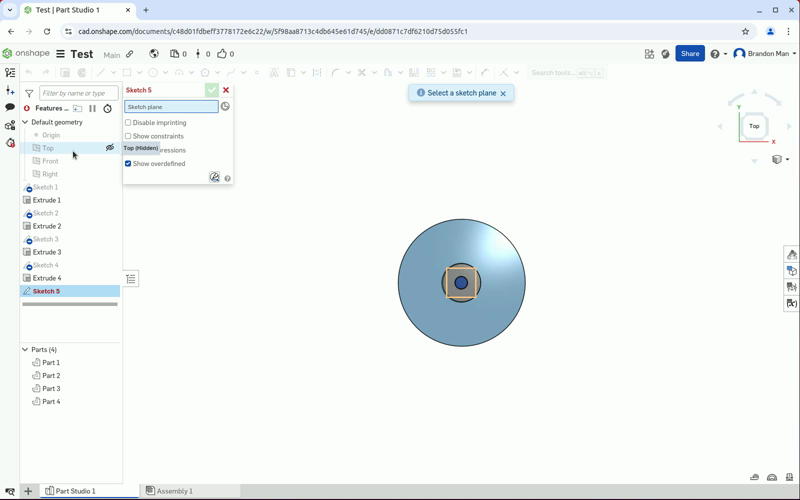
click(73, 150)
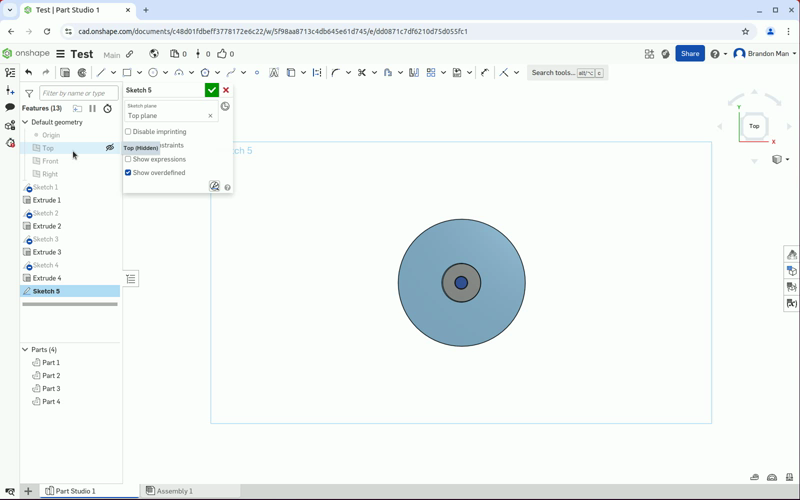
mouse_move(73, 352)
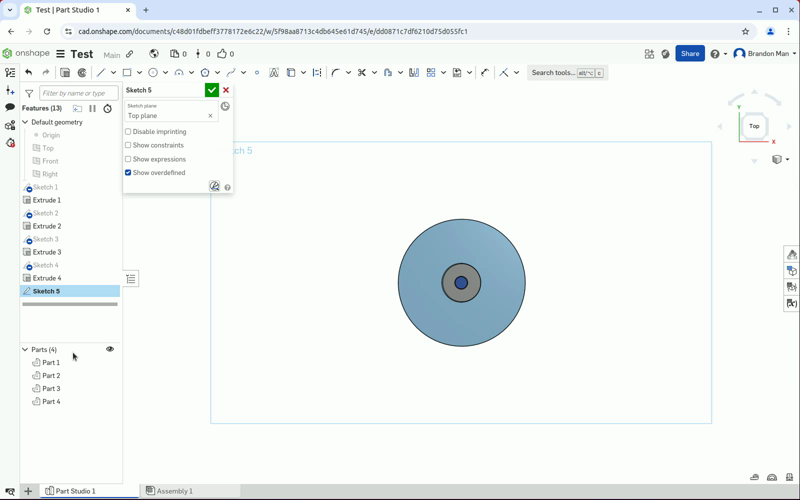
key(y)
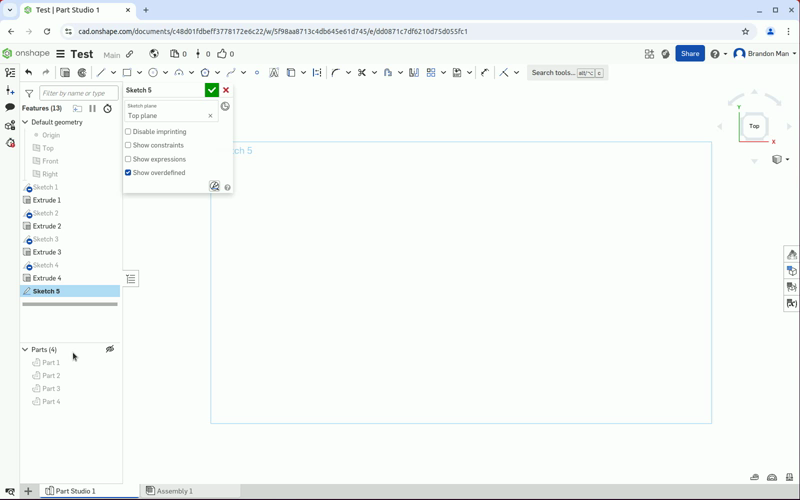
key(c)
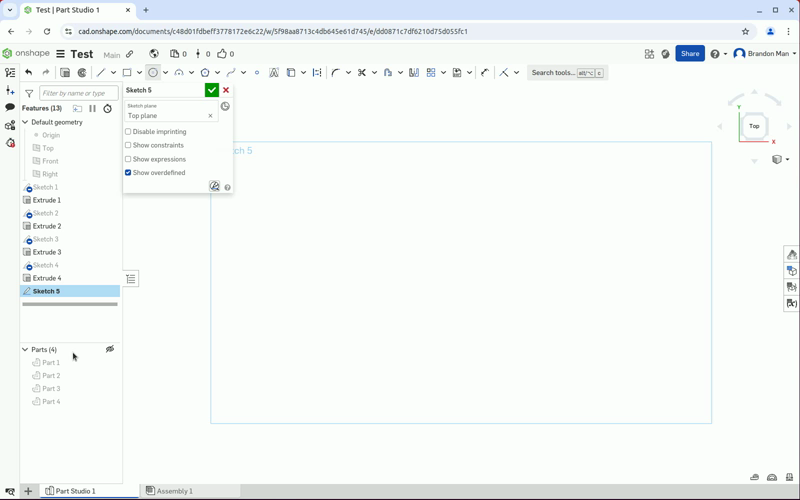
key_down(shift)
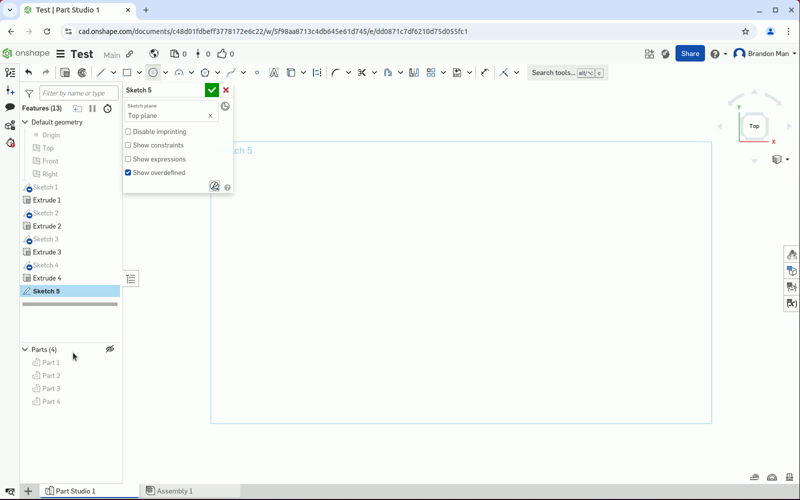
mouse_move(461, 282)
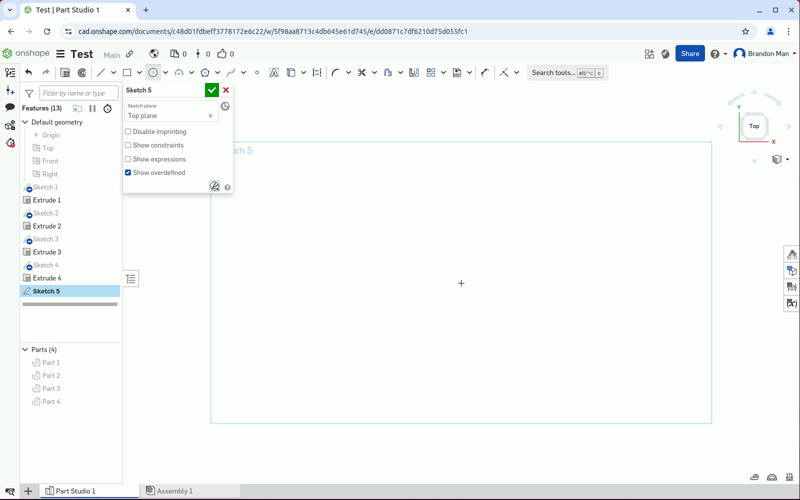
click(461, 282)
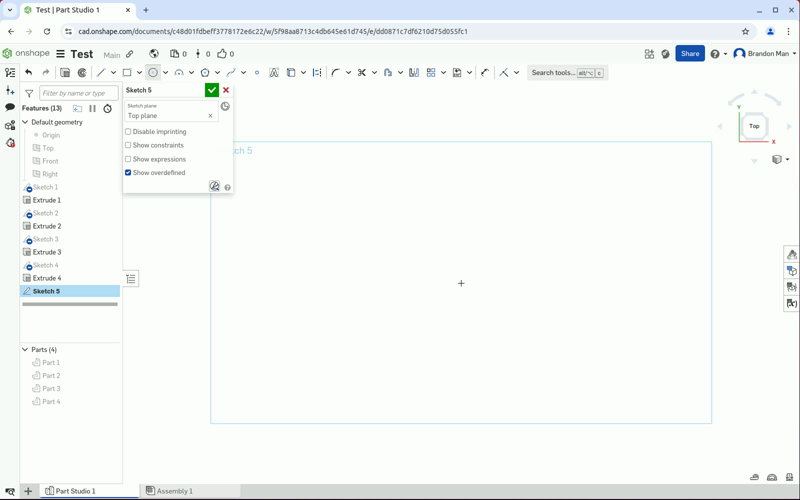
key_up(shift)
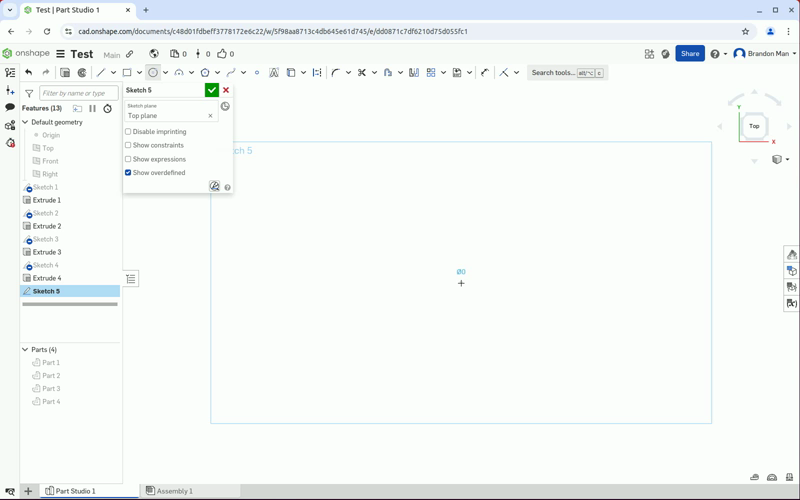
mouse_move(467, 282)
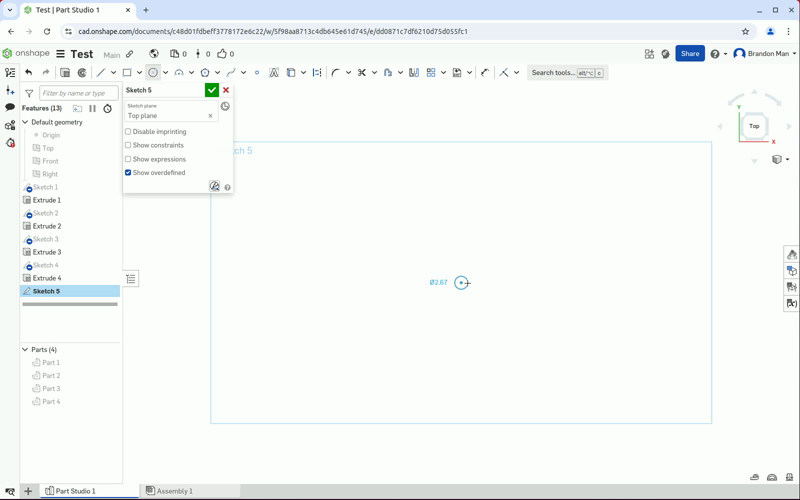
click(467, 282)
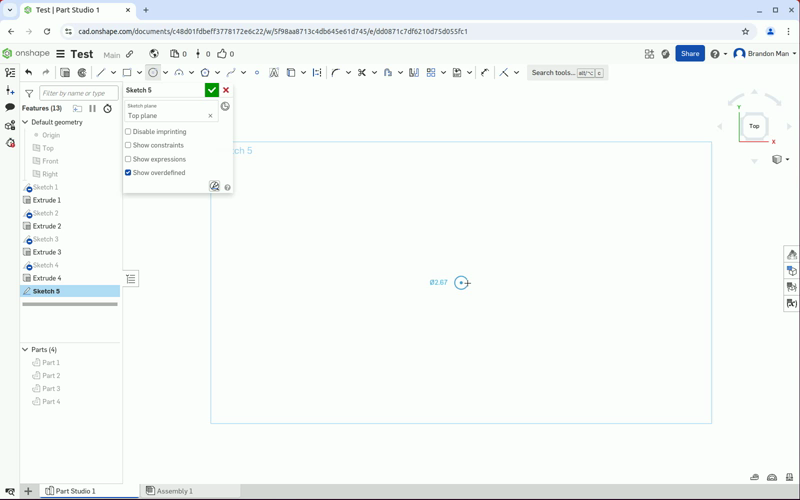
key(esc)
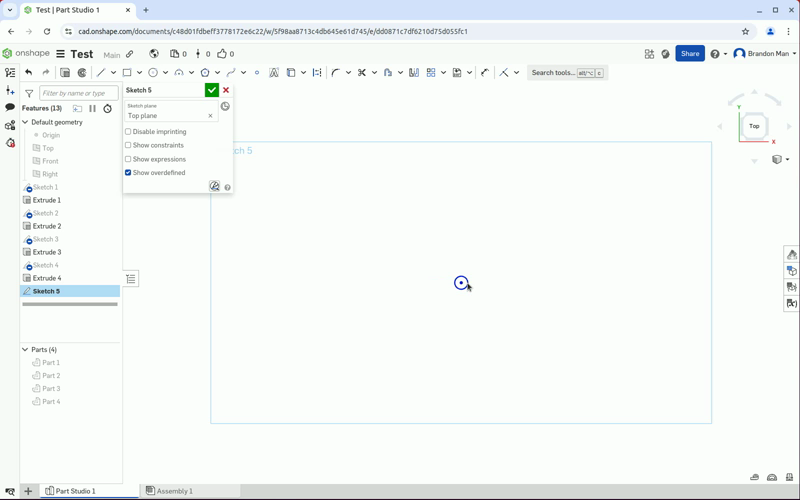
mouse_move(466, 280)
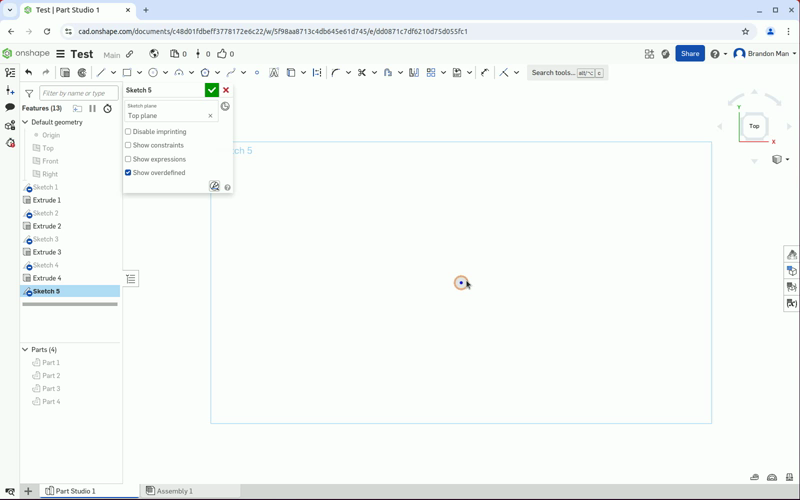
scroll(6)
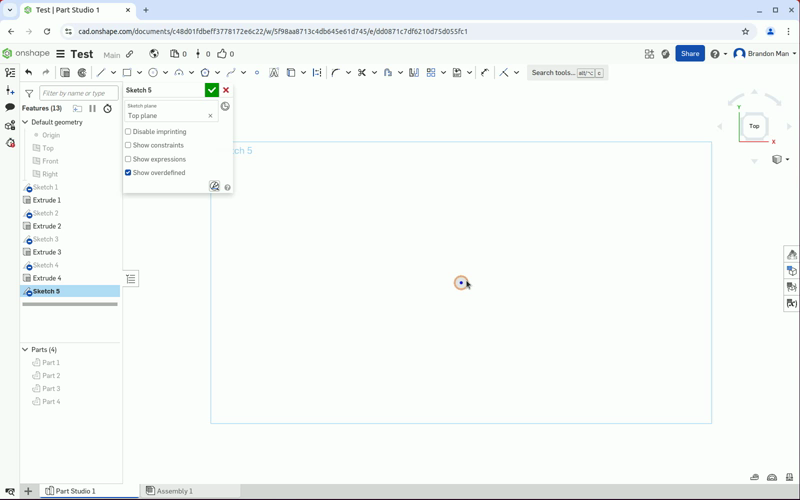
scroll(6)
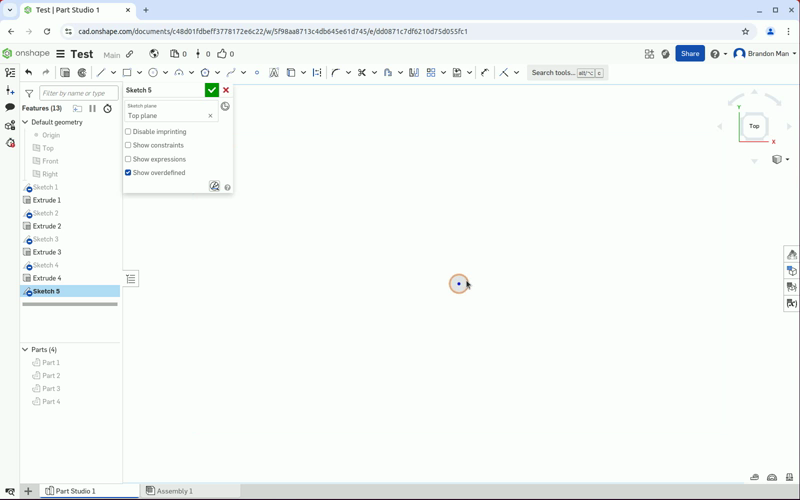
scroll(6)
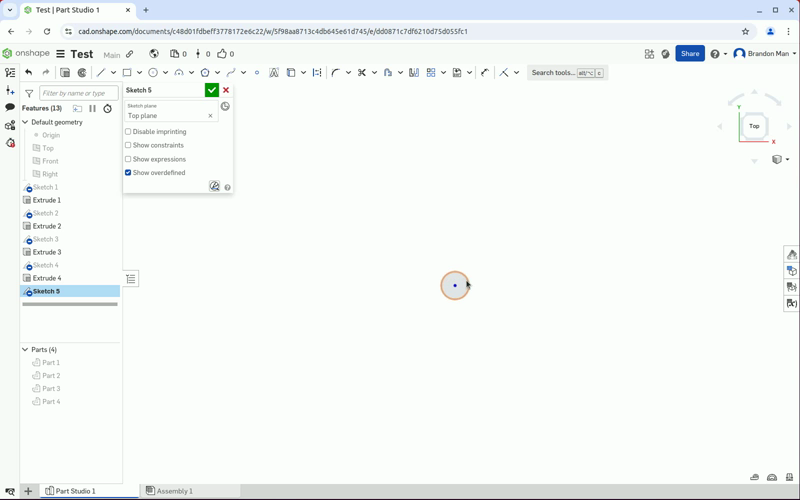
scroll(6)
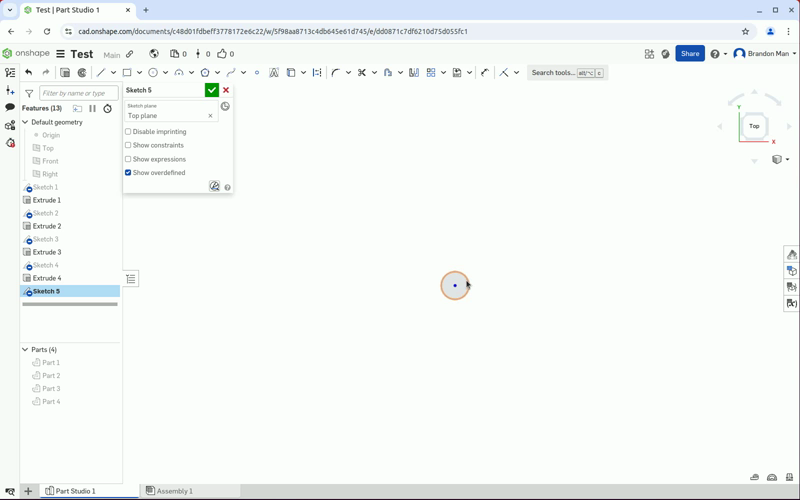
scroll(6)
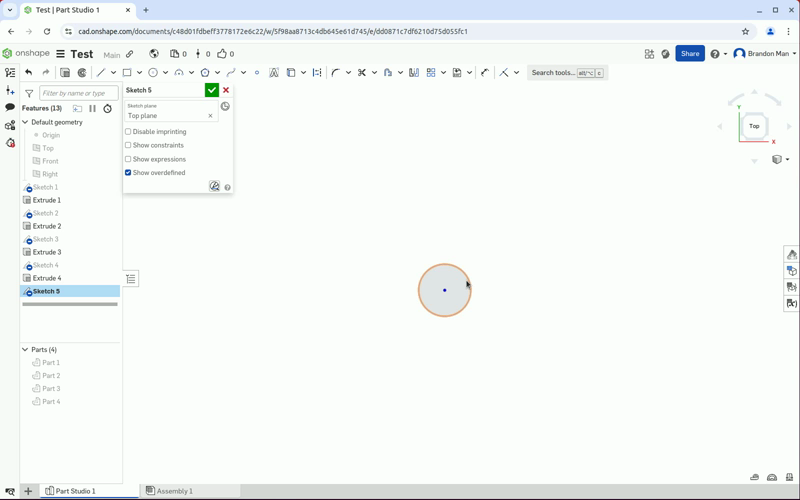
scroll(6)
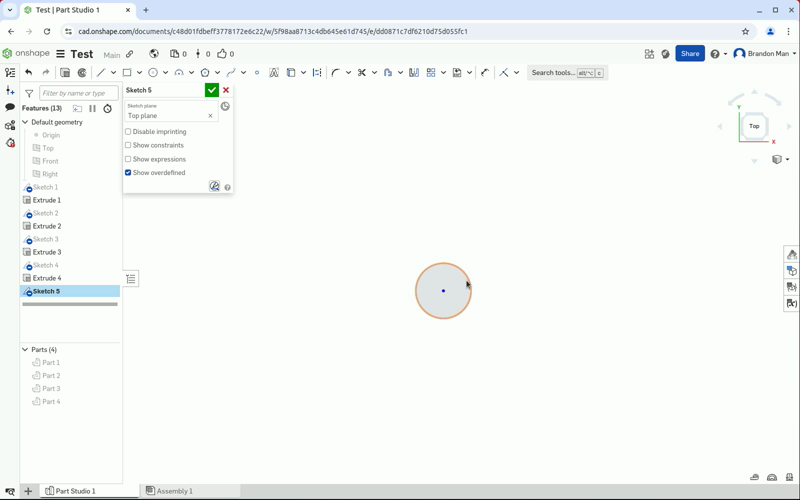
scroll(6)
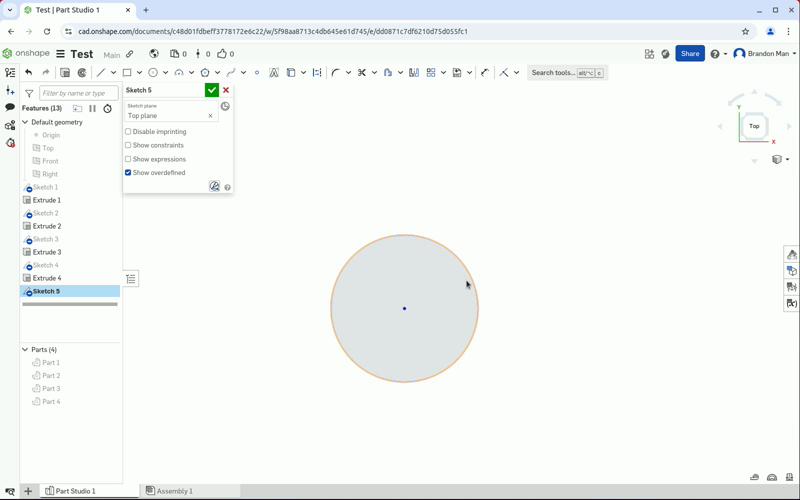
click(466, 280)
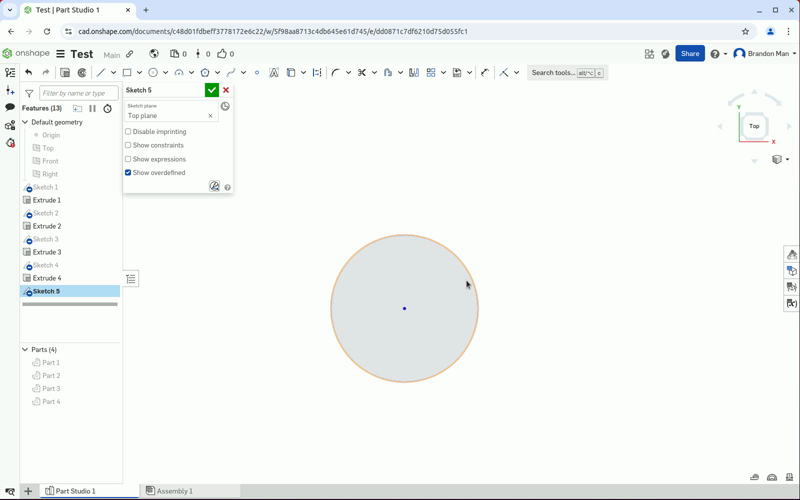
scroll(-6)
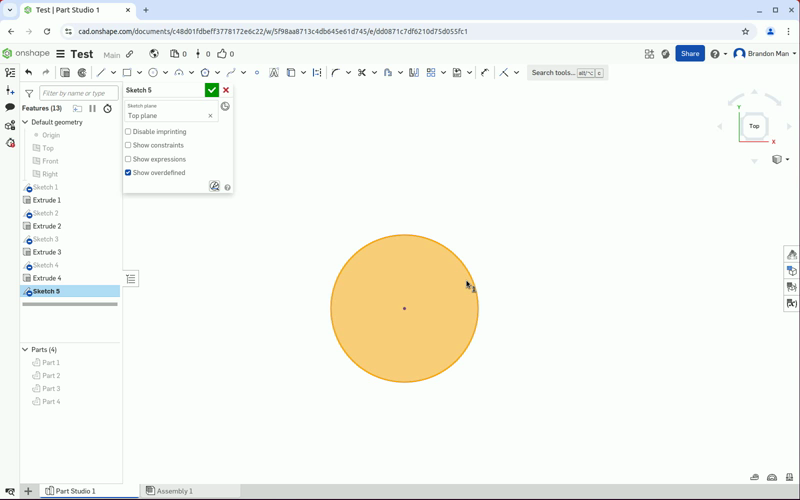
scroll(-6)
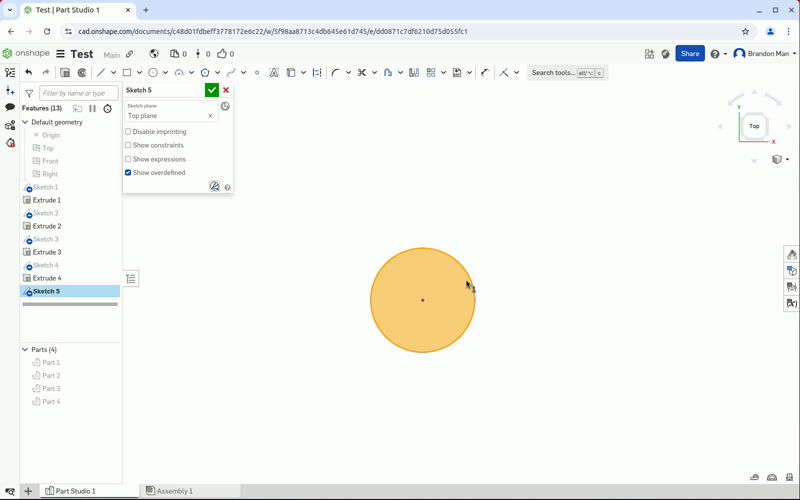
scroll(-6)
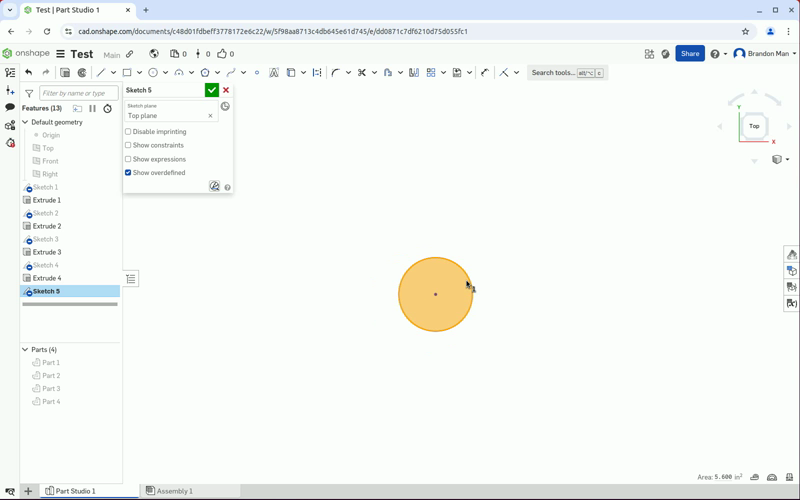
scroll(-6)
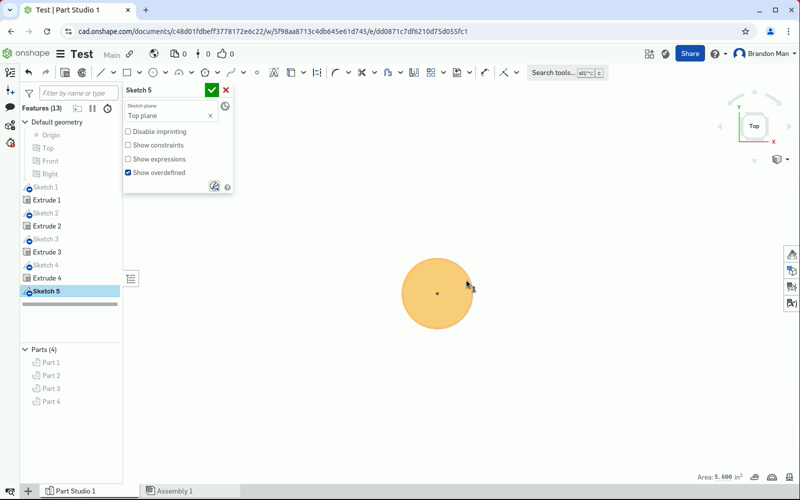
scroll(-6)
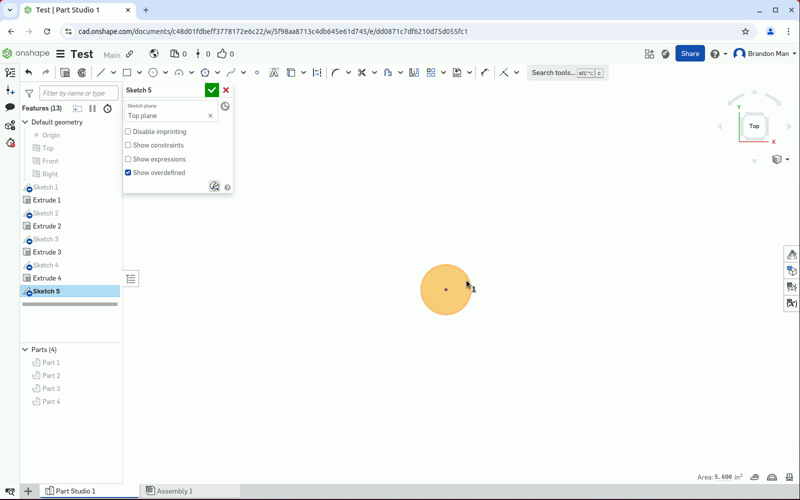
scroll(-6)
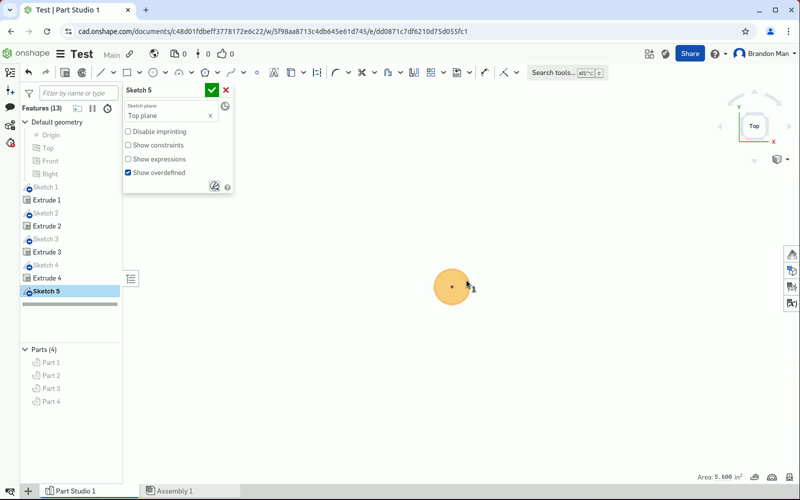
scroll(-6)
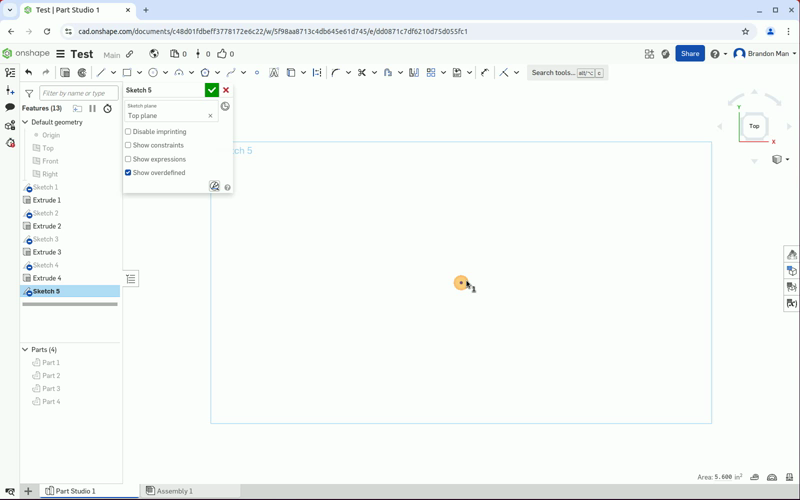
mouse_move(73, 352)
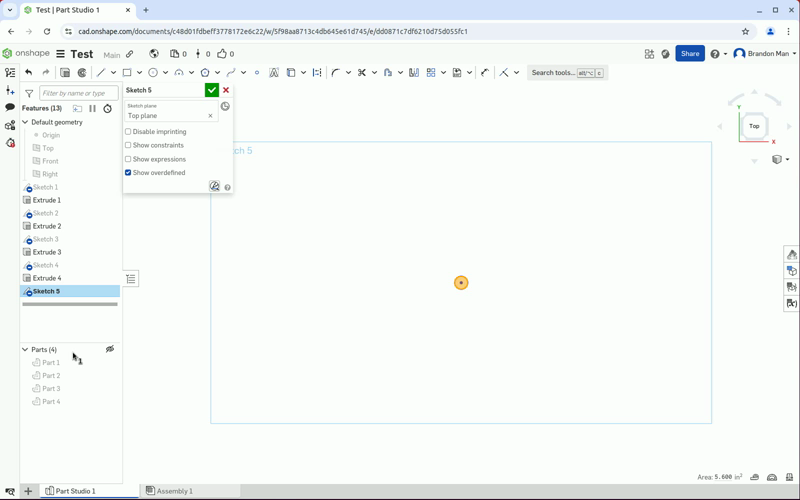
key(shift+y)
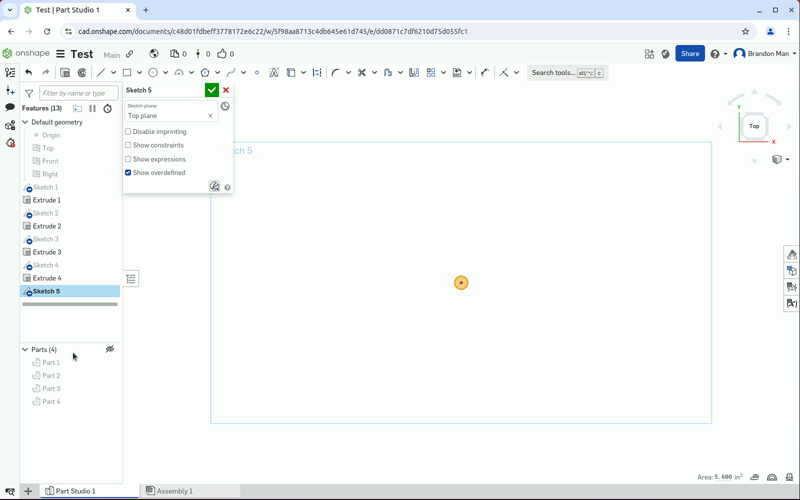
key(shift+e)
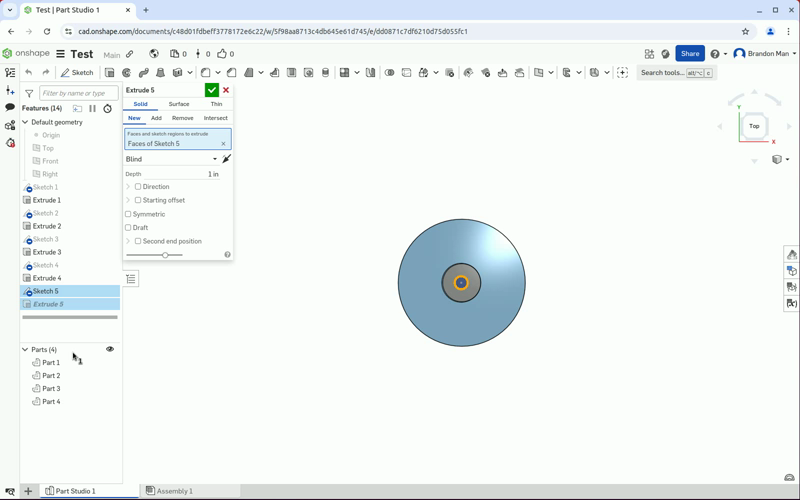
mouse_move(143, 106)
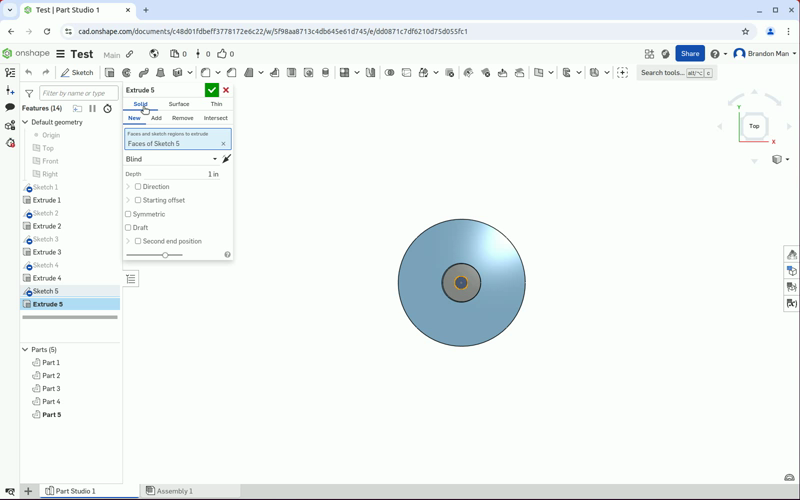
click(143, 106)
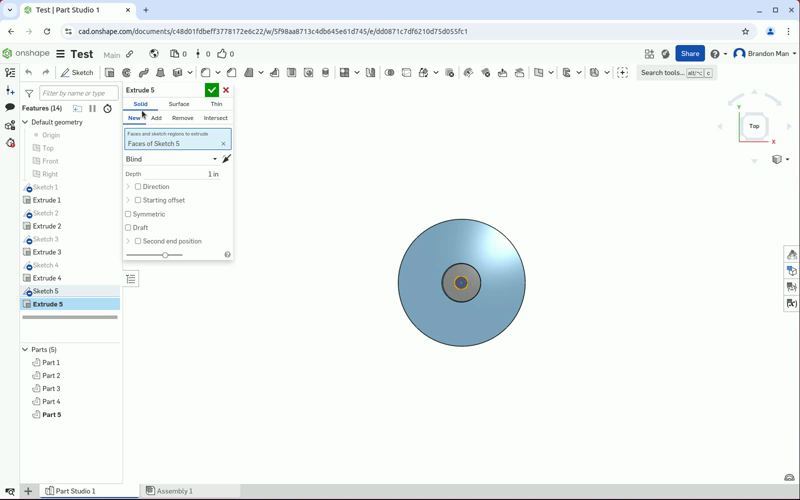
mouse_move(137, 120)
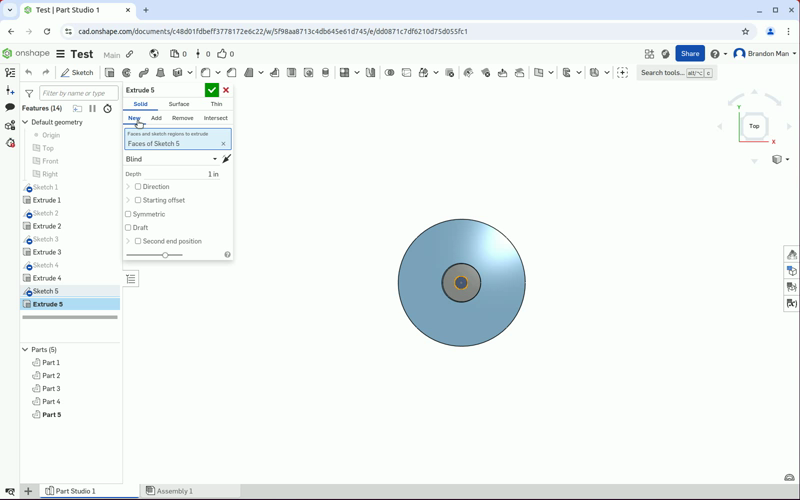
click(137, 120)
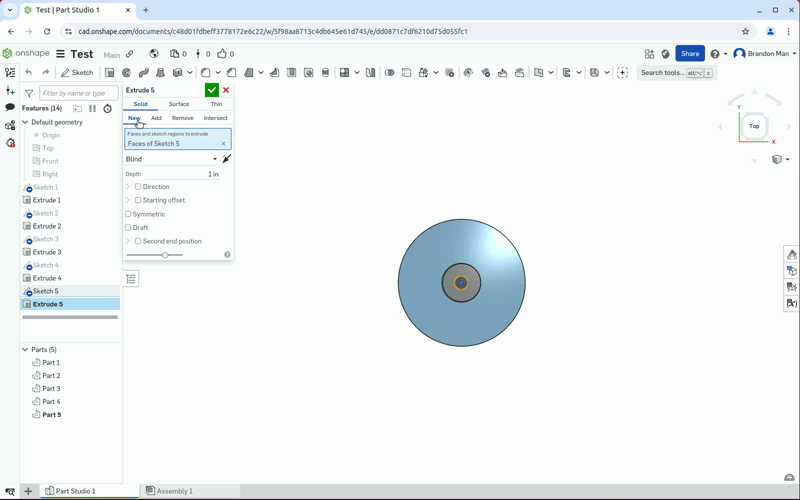
key(tab, 4)
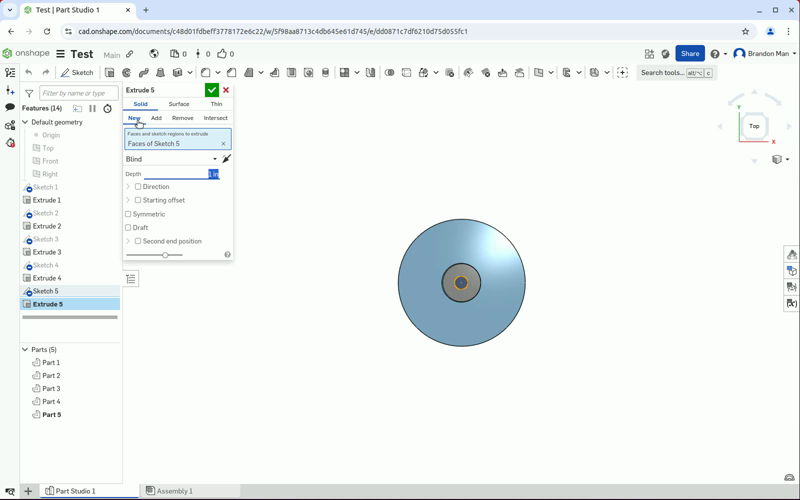
text(-22.145)
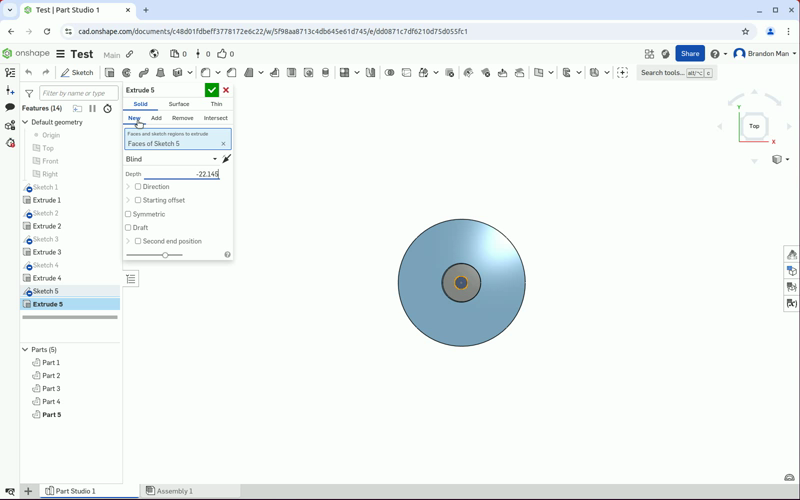
key(enter)
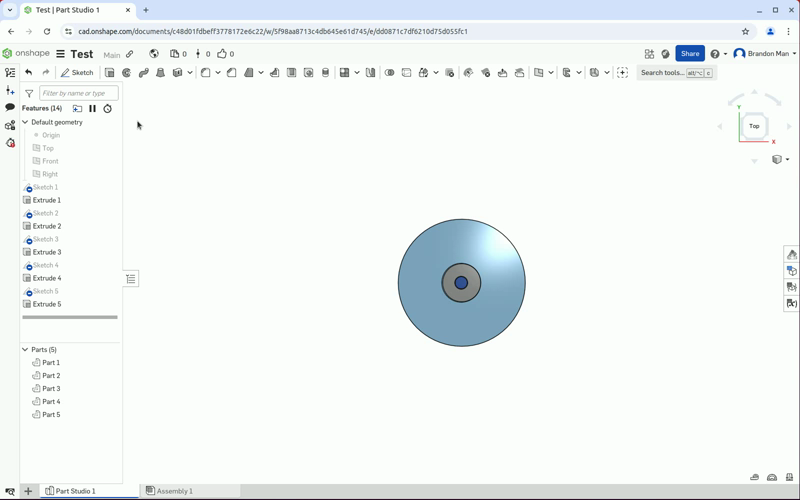
key(shift+h)
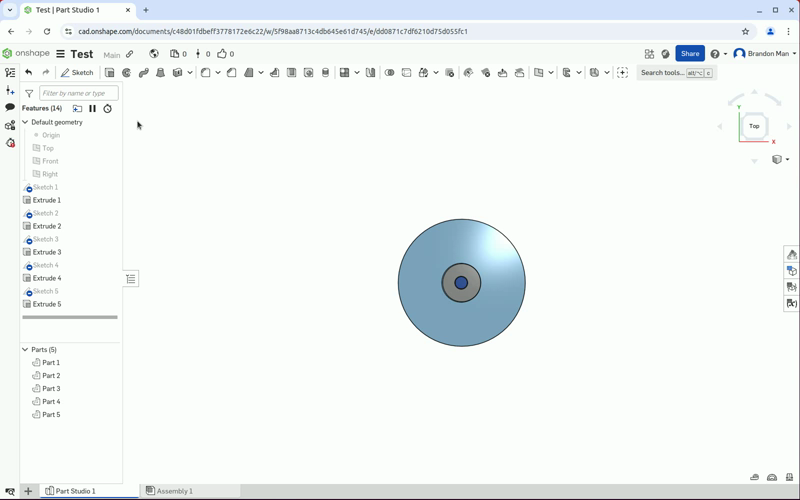
key(shift+h)
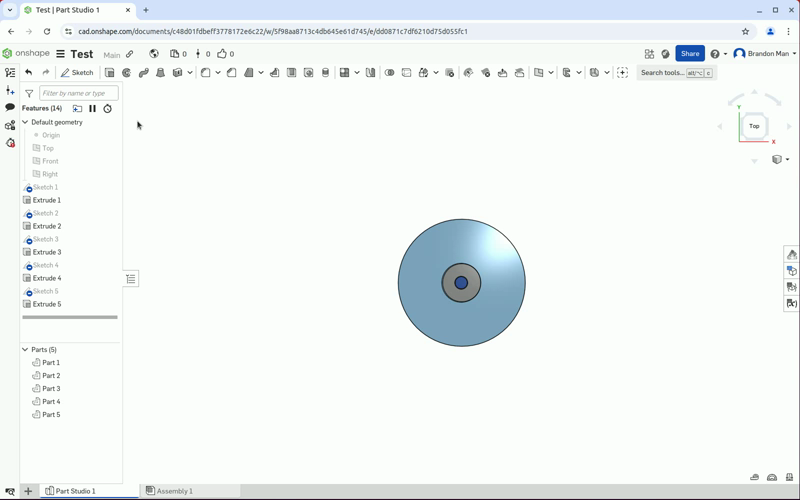
mouse_move(73, 189)
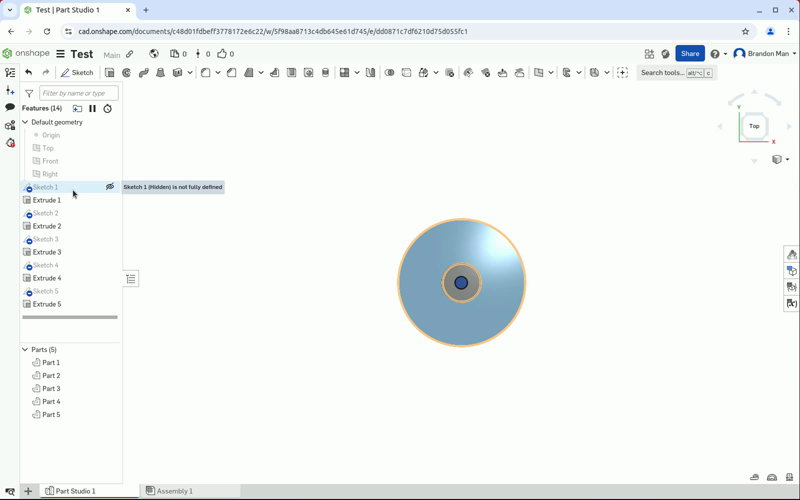
click(73, 189)
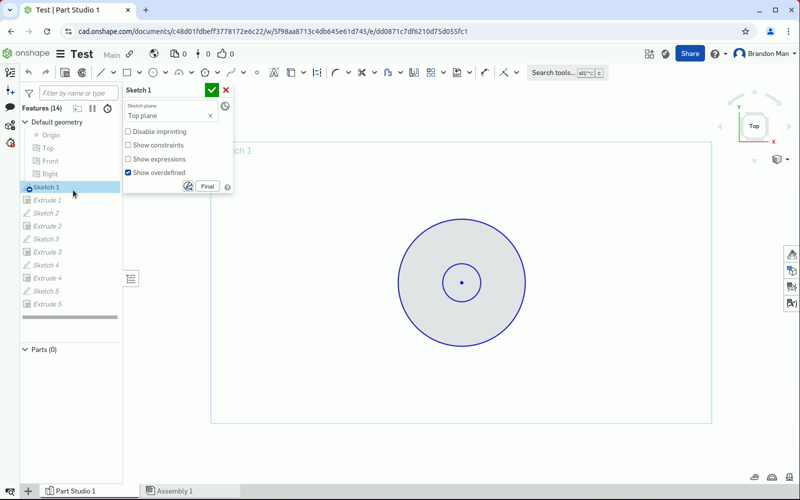
mouse_move(229, 92)
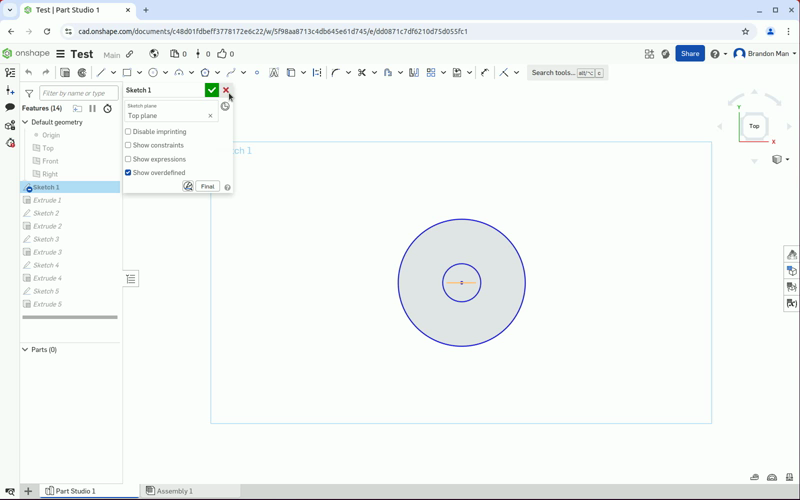
click(229, 92)
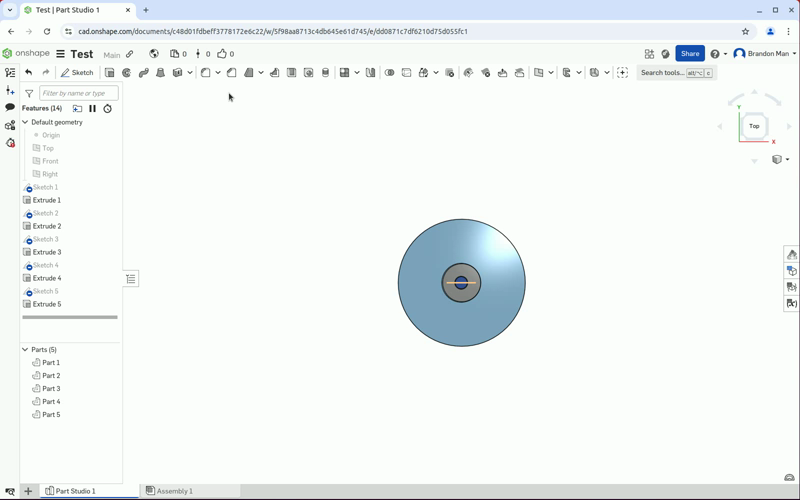
mouse_move(541, 75)
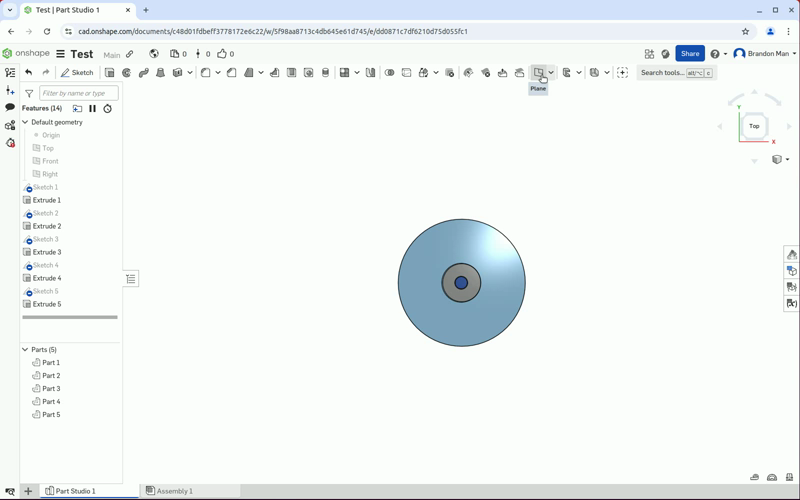
click(541, 75)
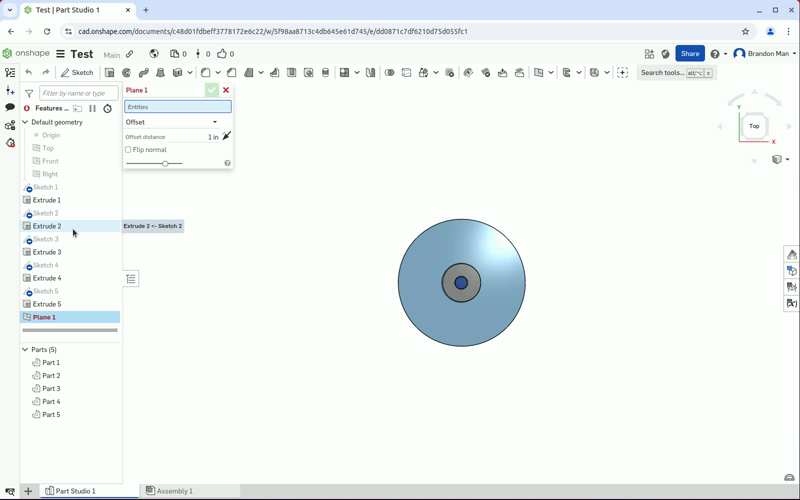
scroll(3)
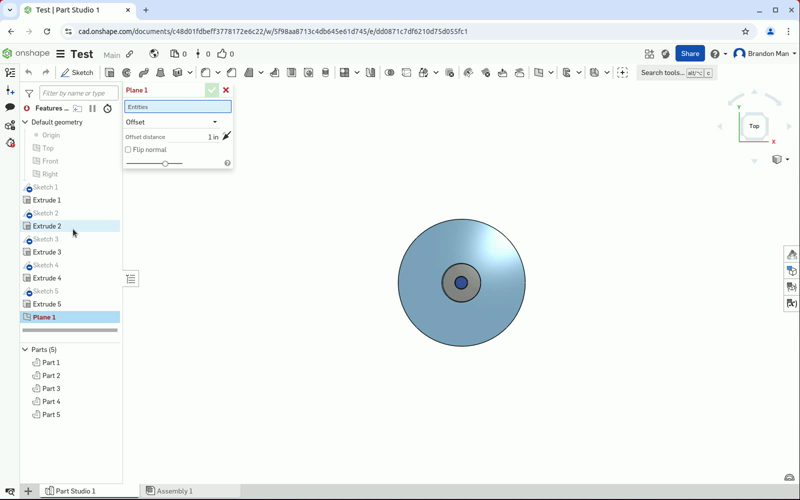
mouse_move(73, 150)
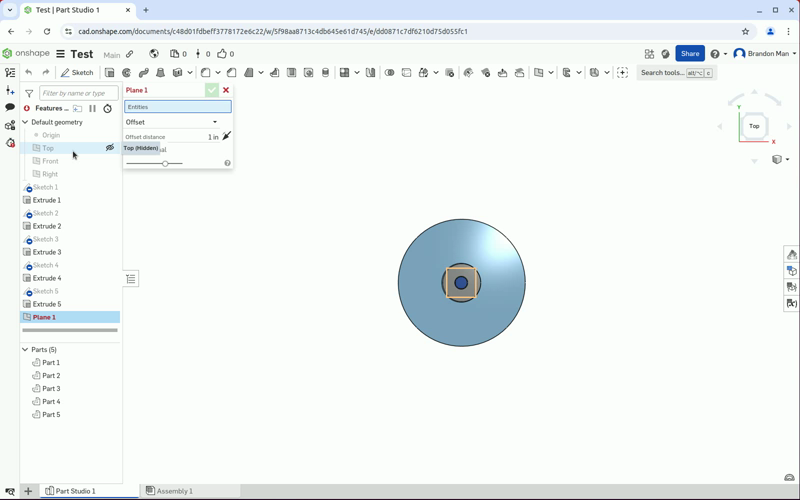
click(73, 150)
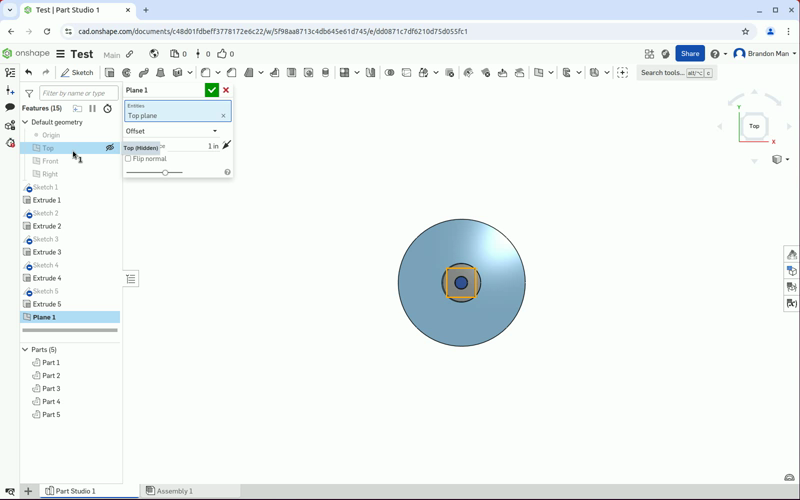
key(tab, 2)
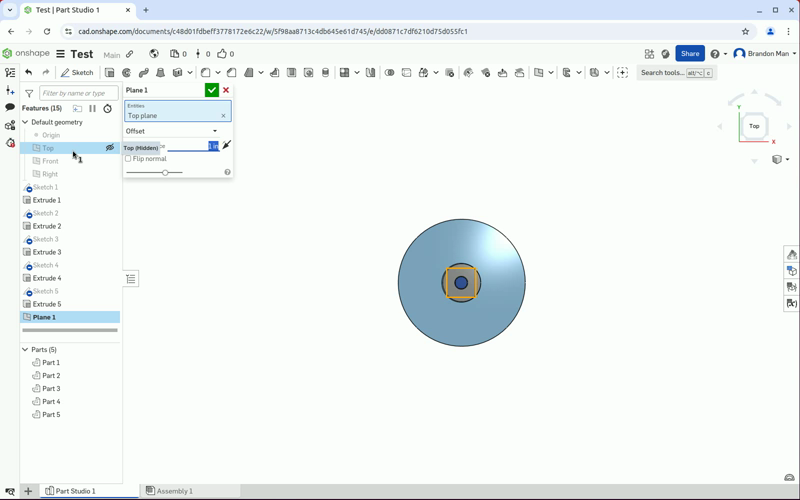
text(10.599)
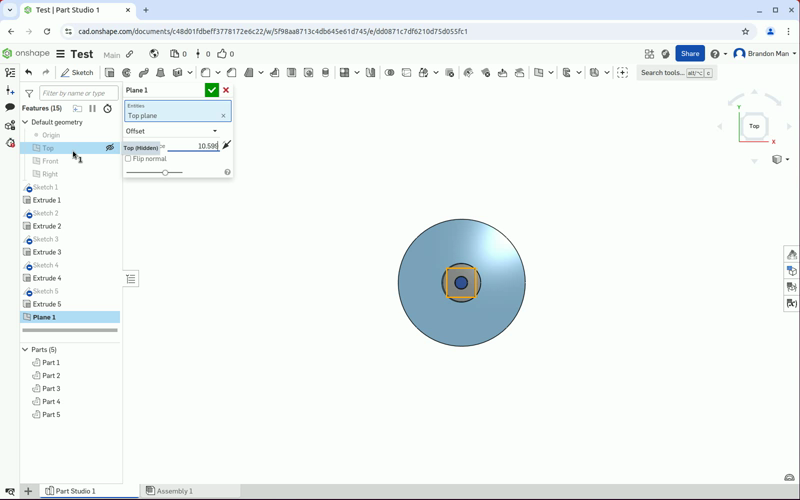
key(enter, 2)
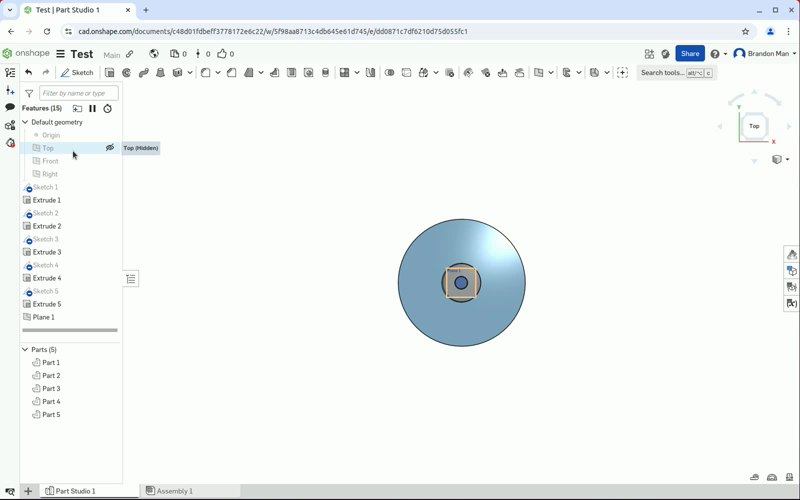
key(shift+s)
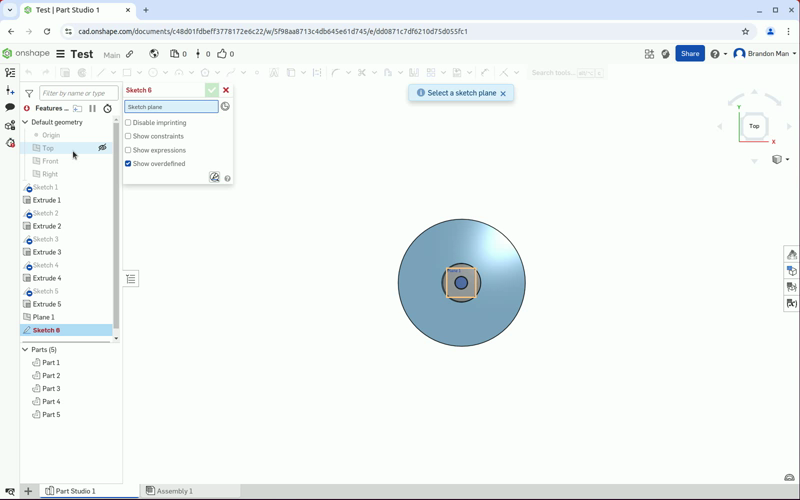
mouse_move(69, 319)
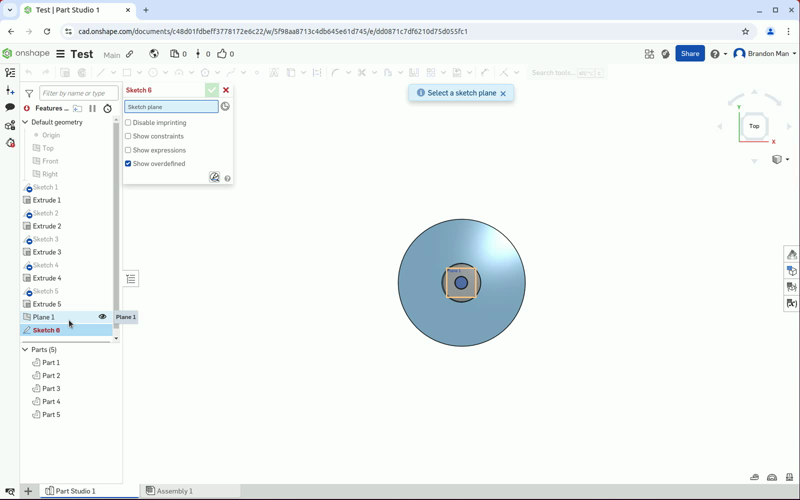
click(69, 319)
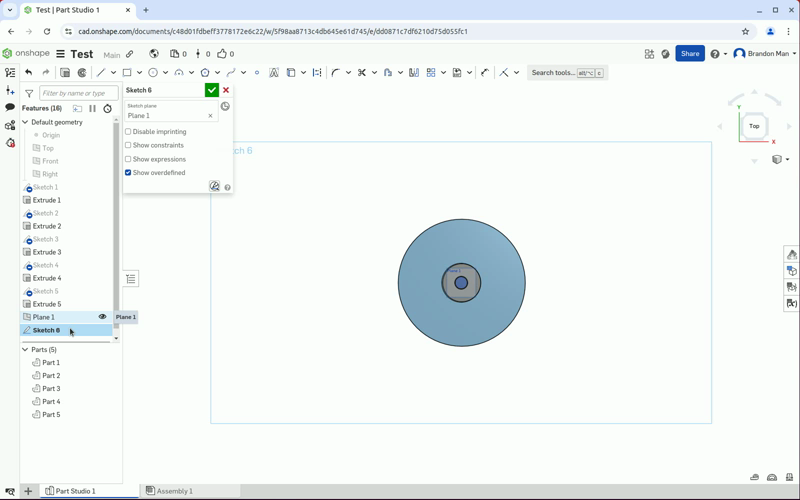
mouse_move(73, 352)
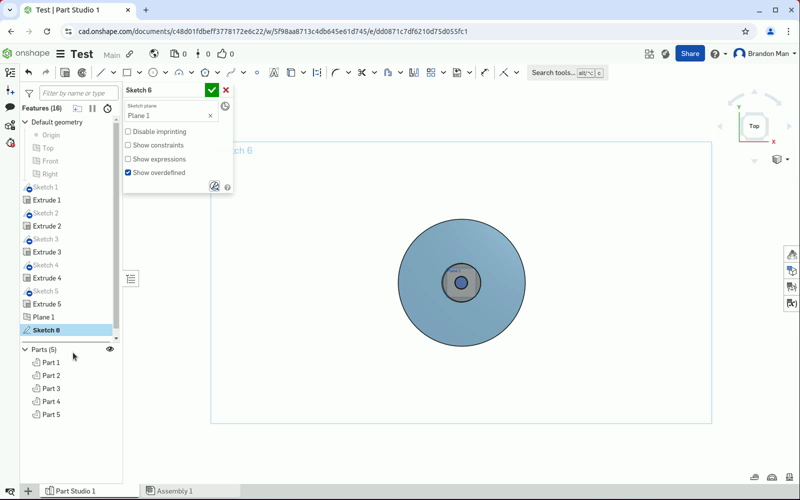
key(y)
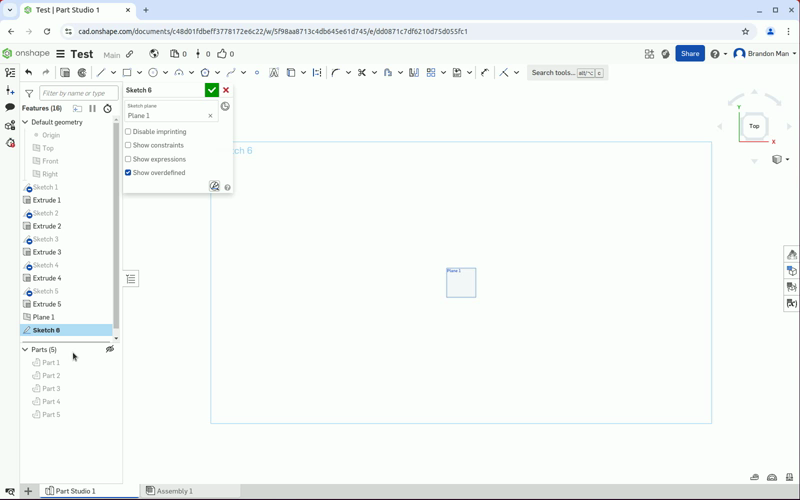
key(c)
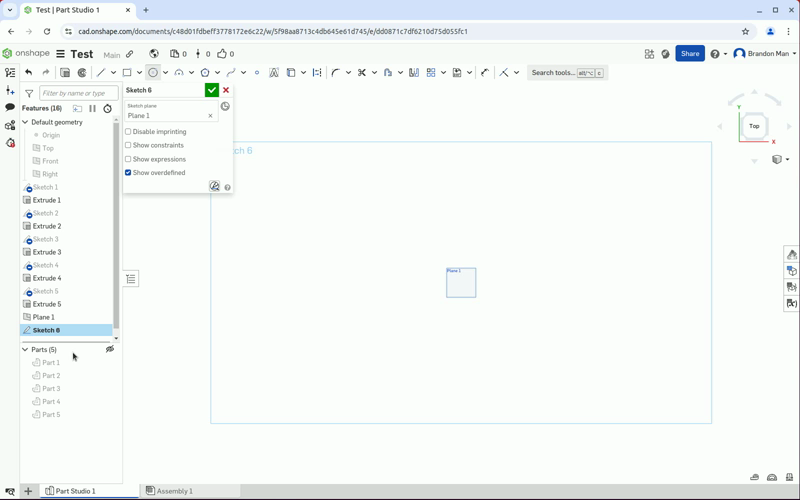
key_down(shift)
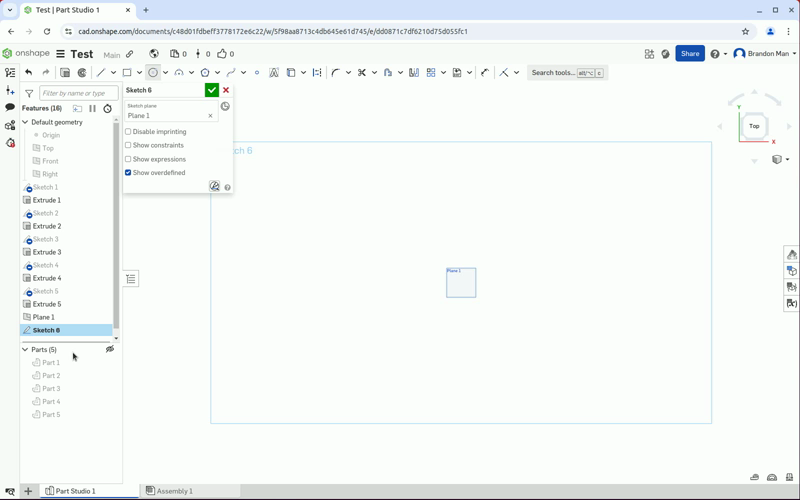
mouse_move(461, 282)
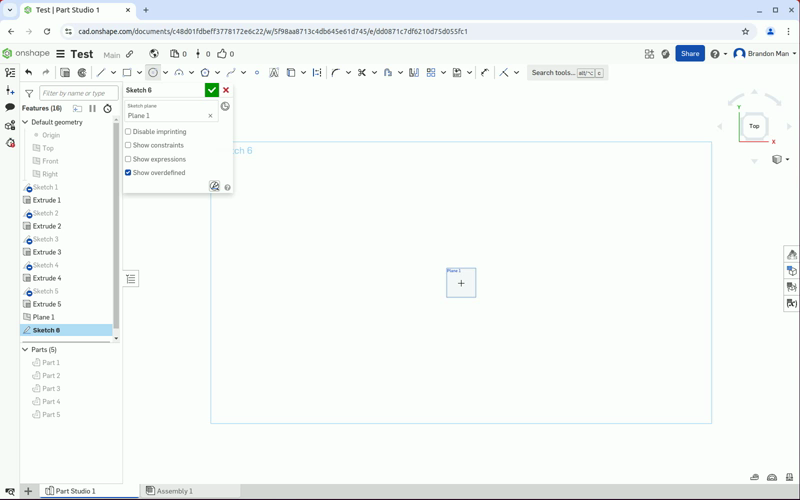
click(461, 282)
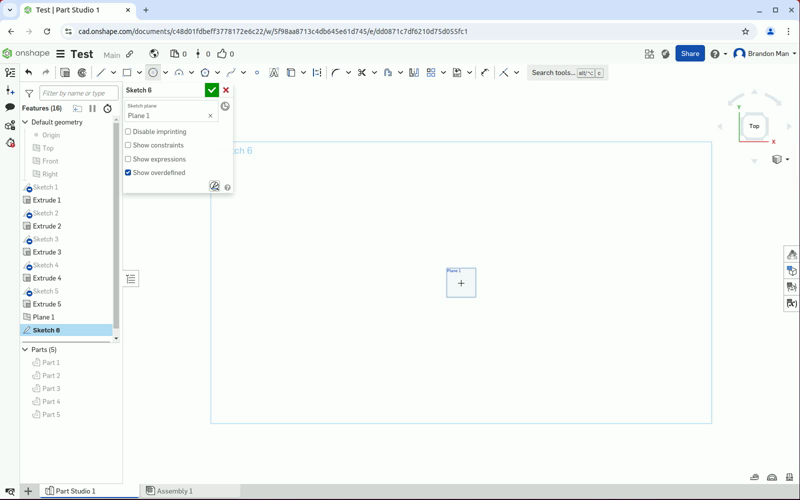
key_up(shift)
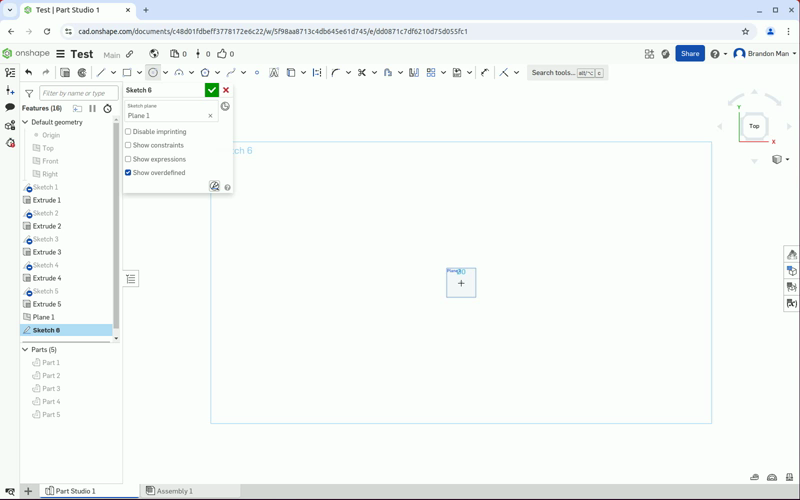
mouse_move(467, 282)
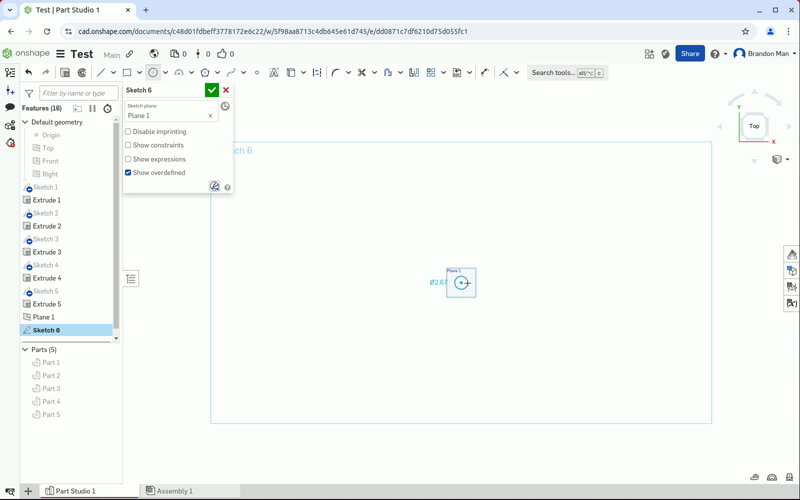
click(467, 282)
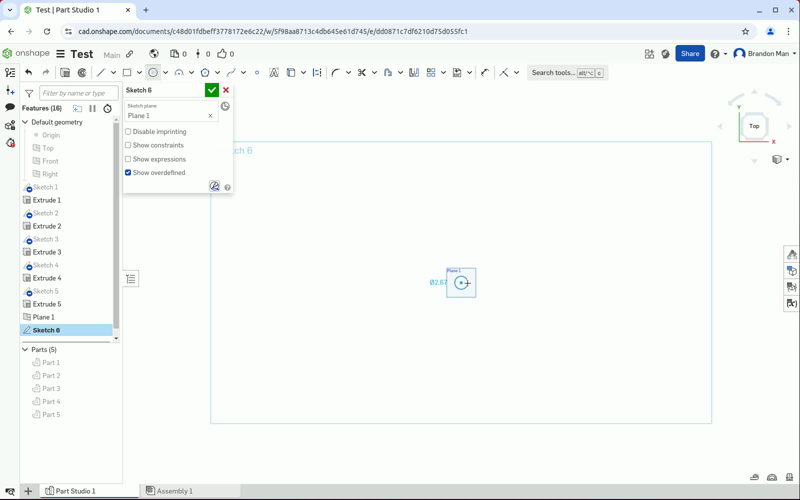
key(esc)
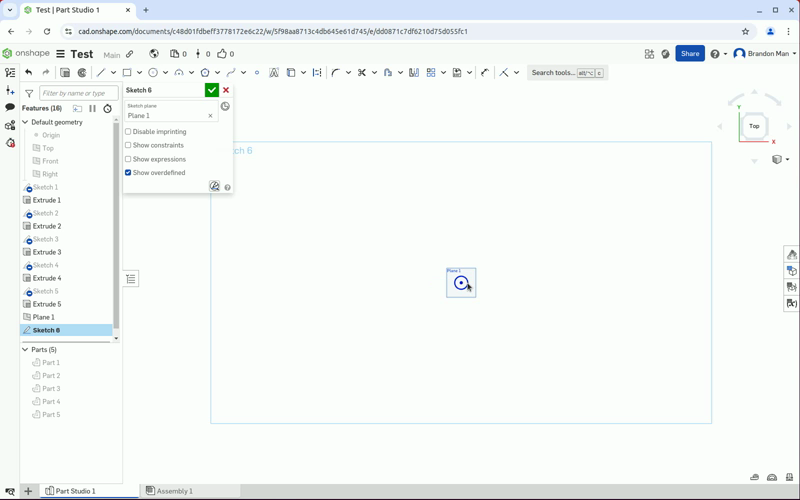
mouse_move(463, 285)
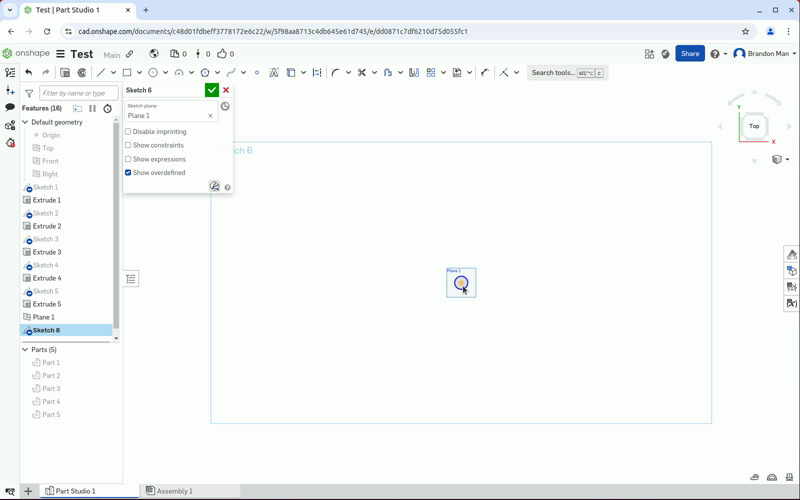
scroll(6)
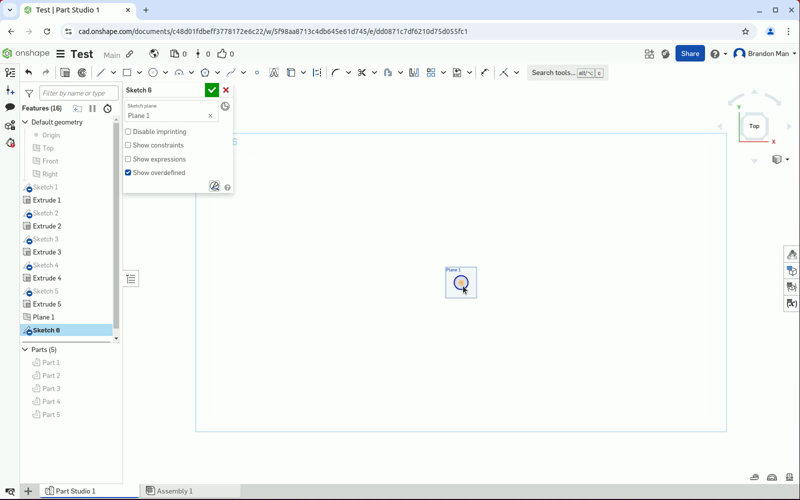
scroll(6)
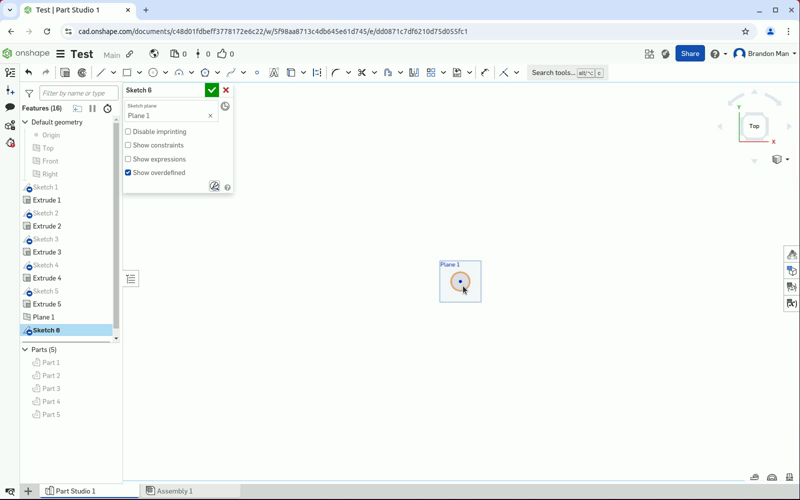
scroll(6)
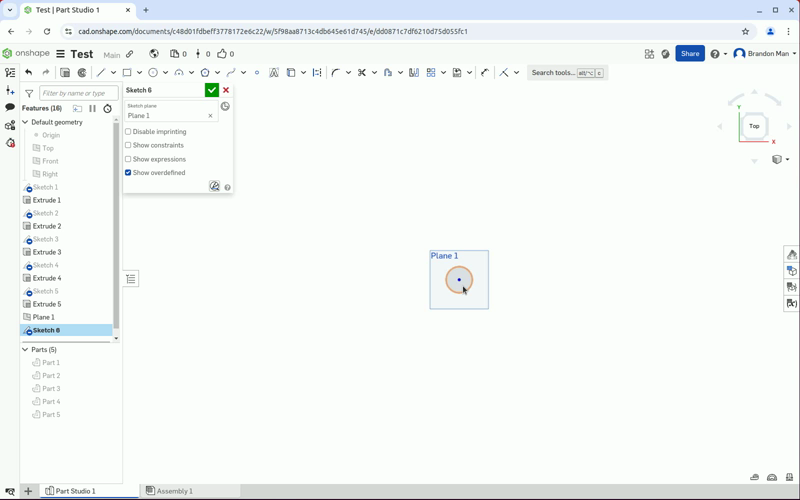
scroll(6)
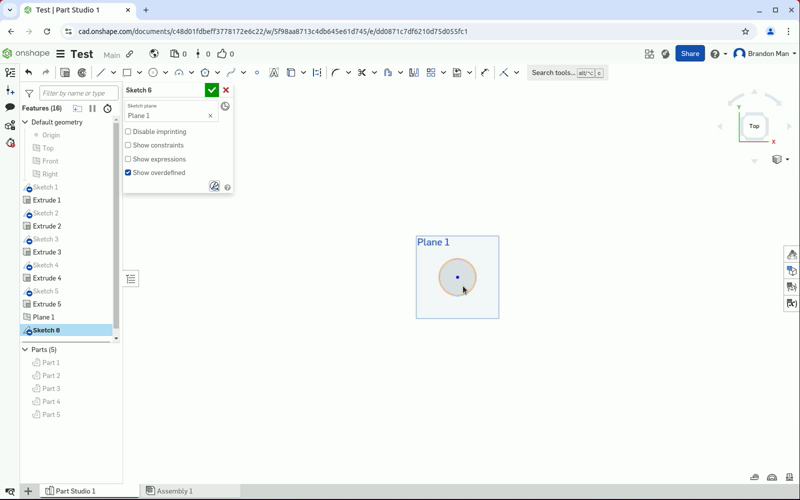
scroll(6)
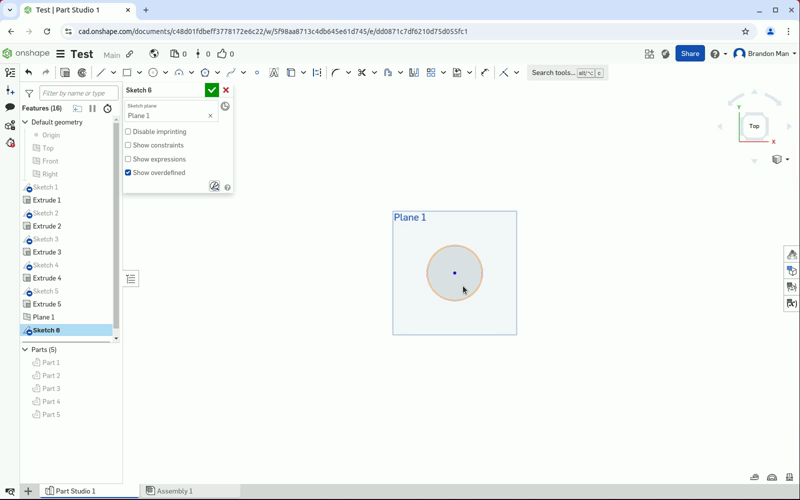
scroll(6)
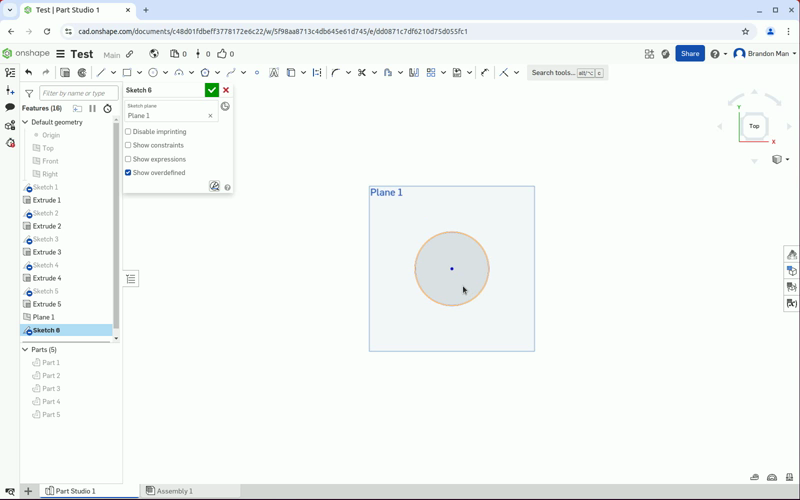
scroll(6)
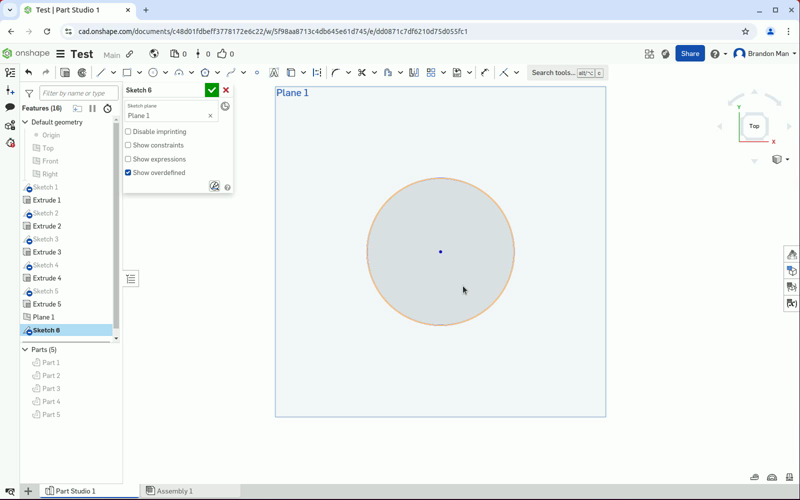
click(463, 285)
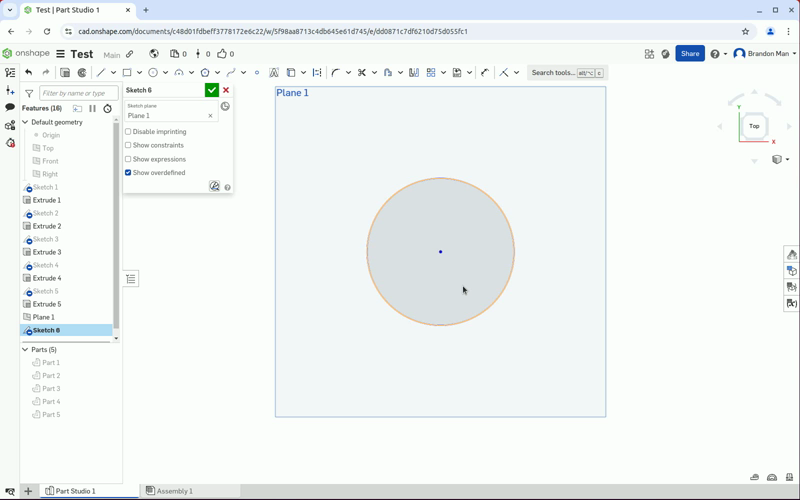
scroll(-6)
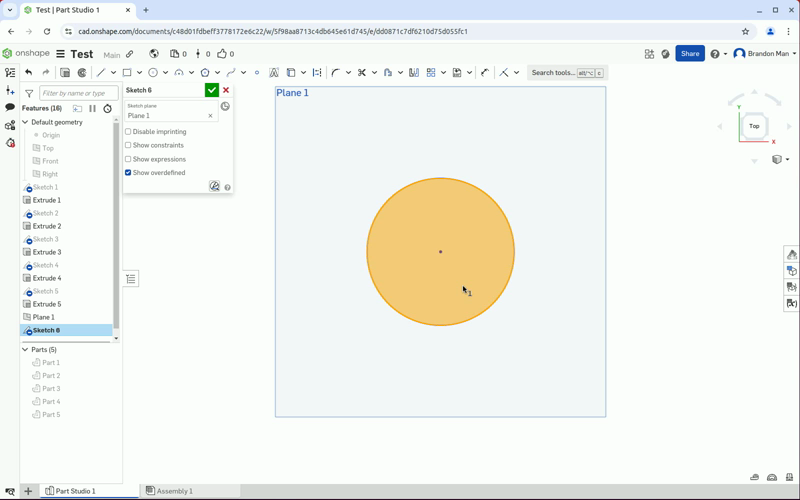
scroll(-6)
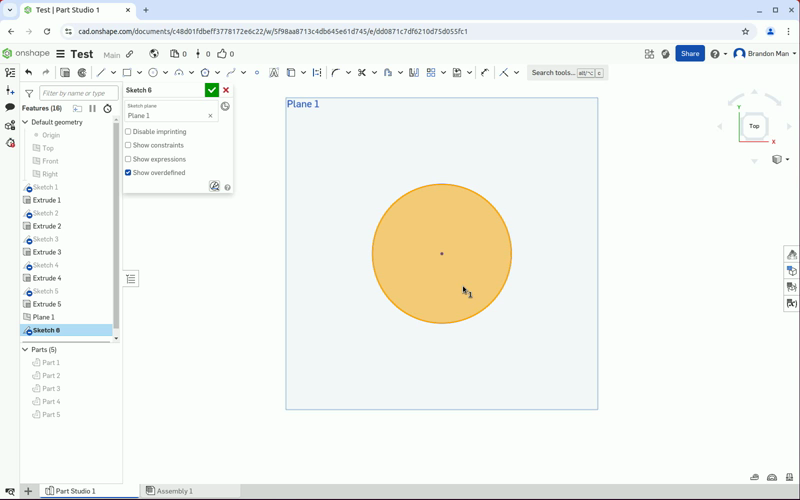
scroll(-6)
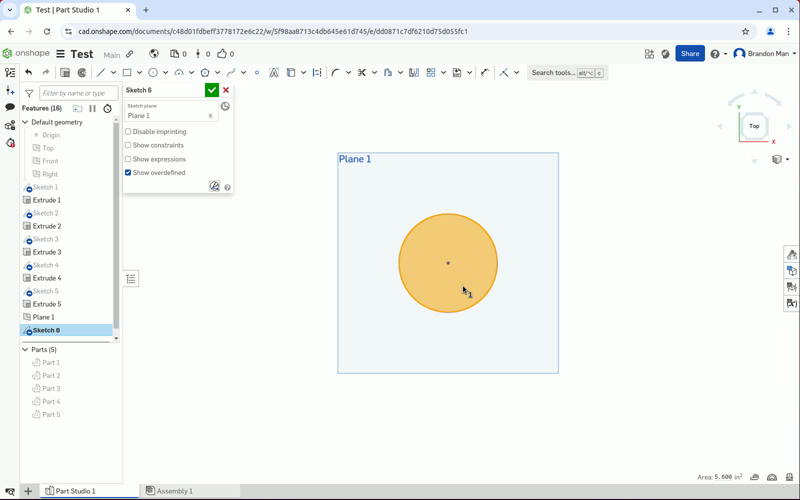
scroll(-6)
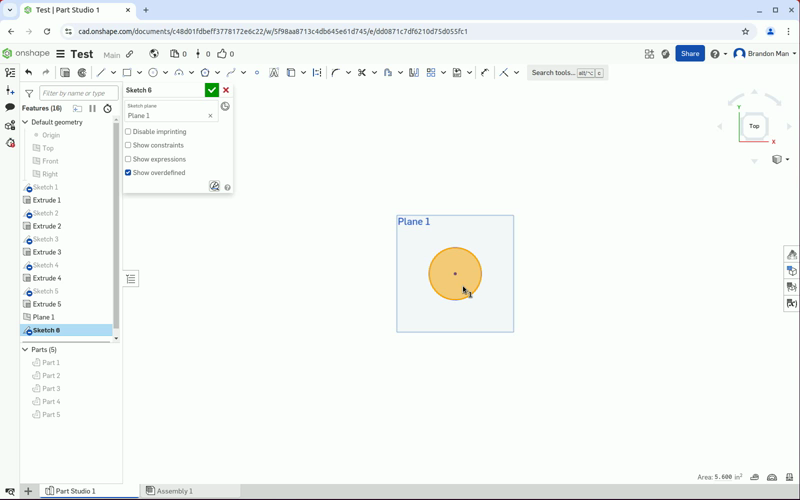
scroll(-6)
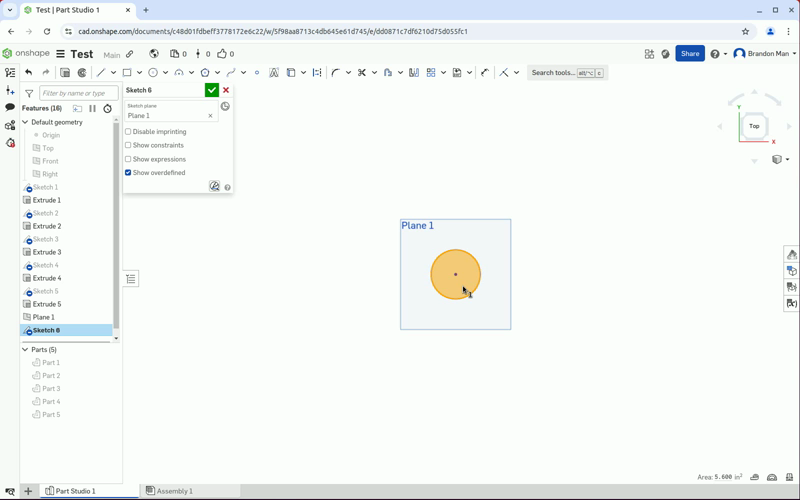
scroll(-6)
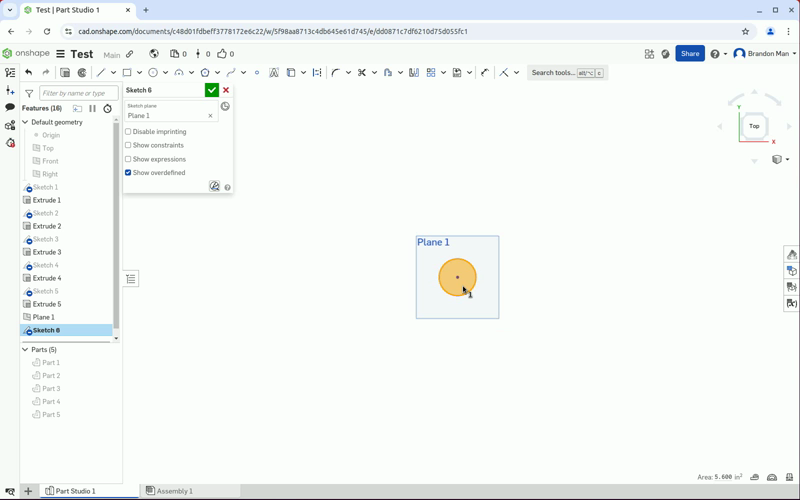
scroll(-6)
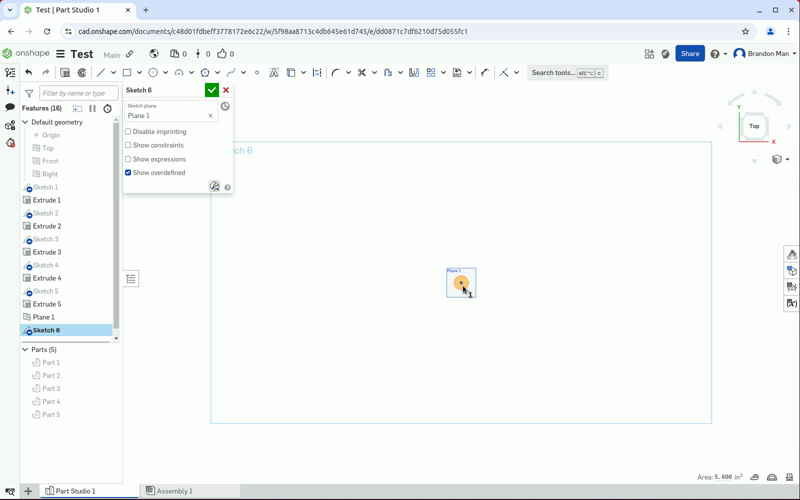
mouse_move(73, 352)
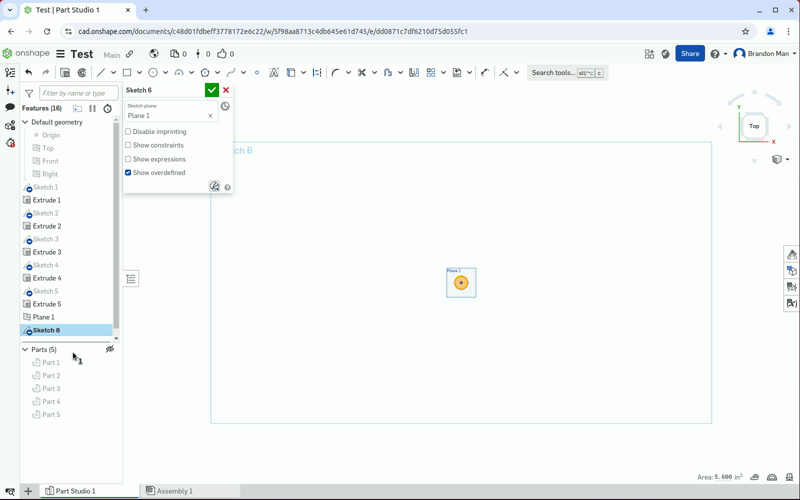
key(shift+y)
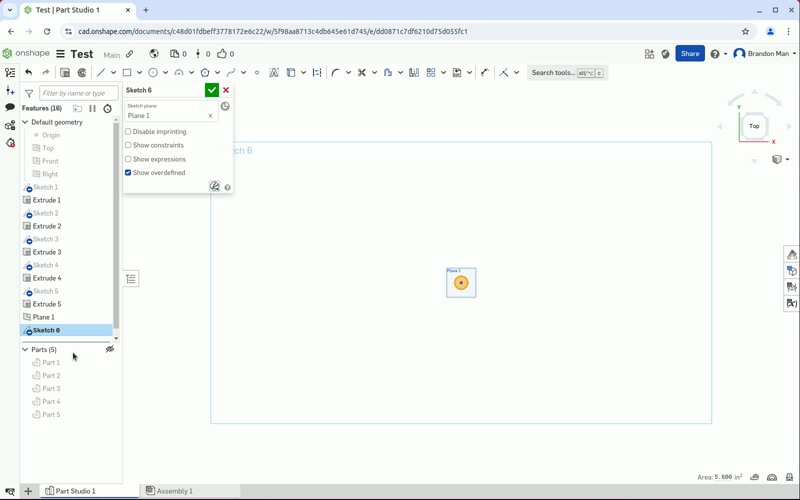
key(shift+e)
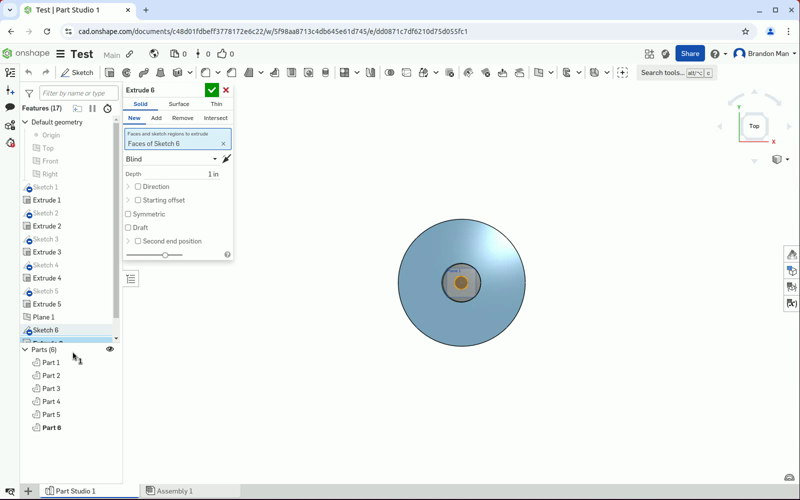
mouse_move(143, 106)
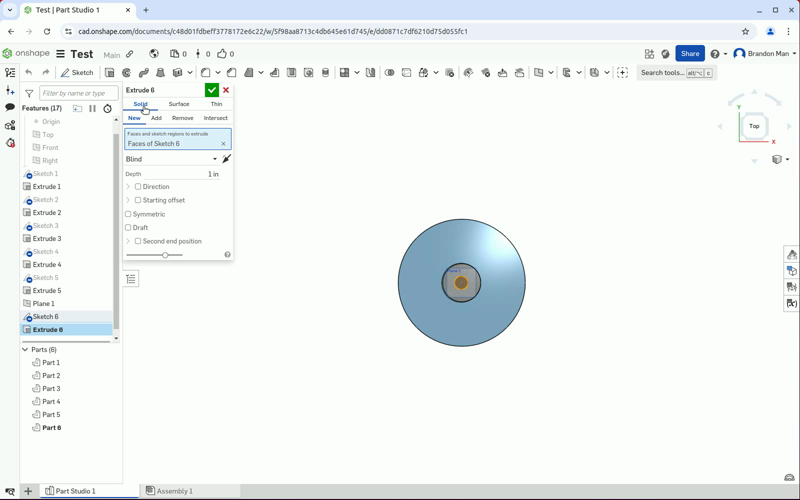
click(143, 106)
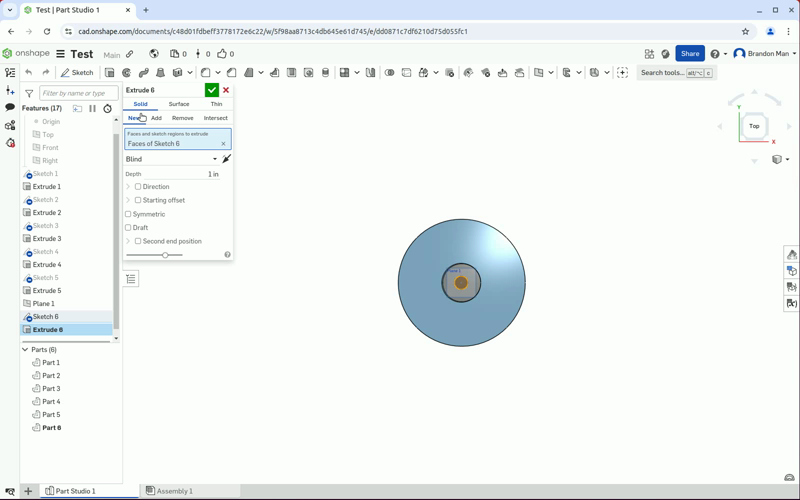
mouse_move(137, 120)
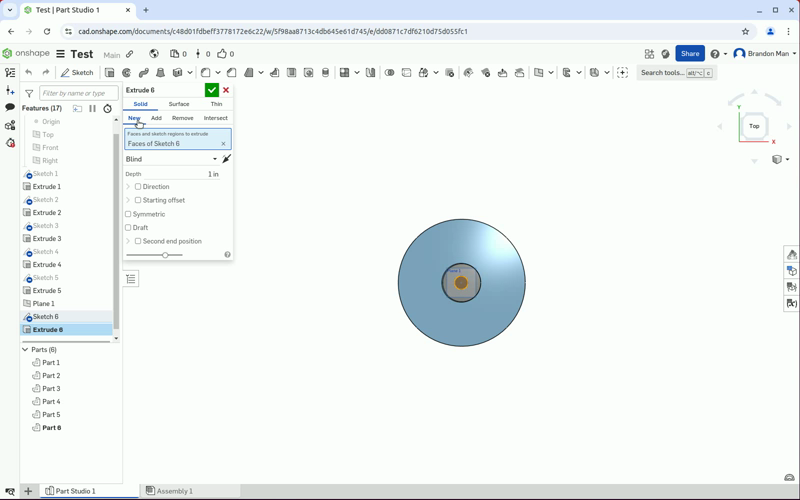
click(137, 120)
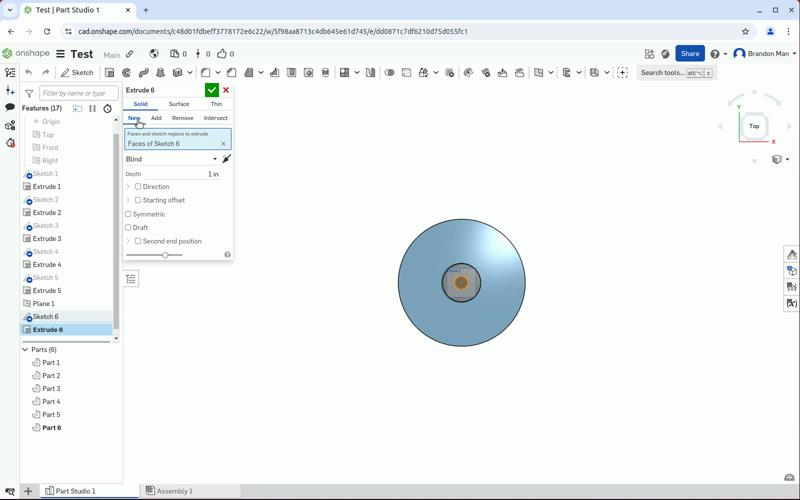
key(tab, 4)
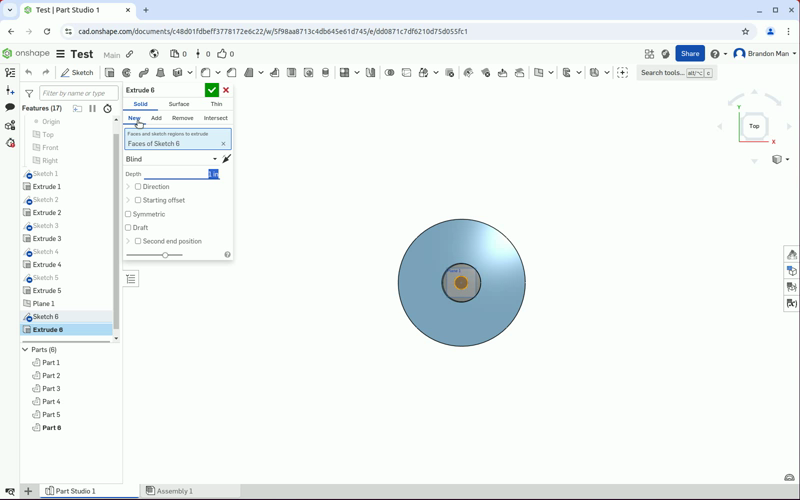
text(12.517)
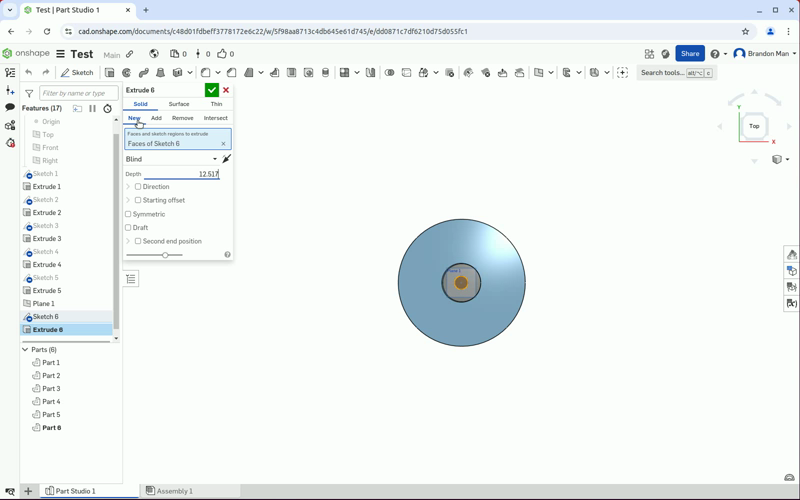
key(enter)
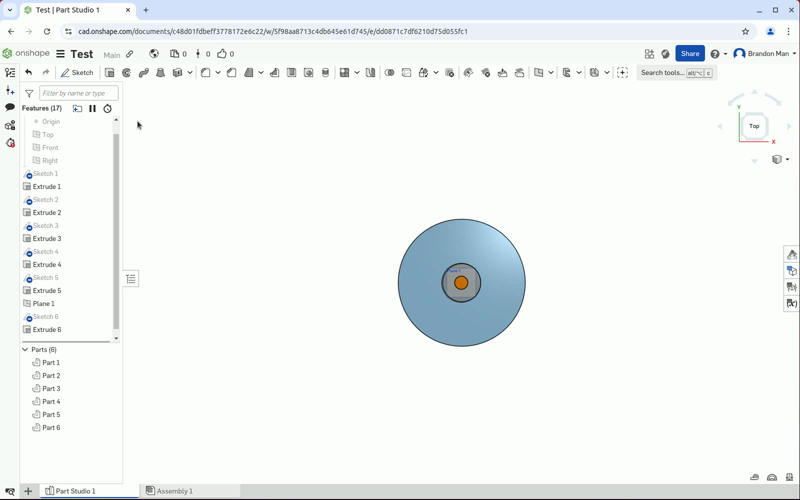
key(shift+h)
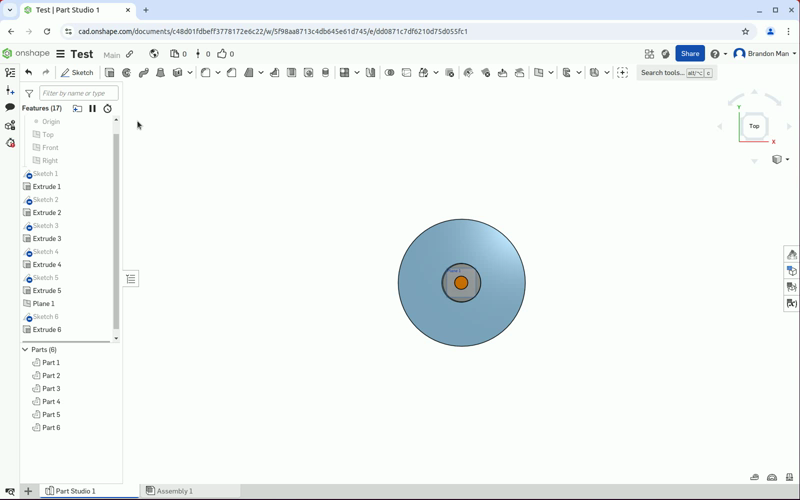
key(shift+h)
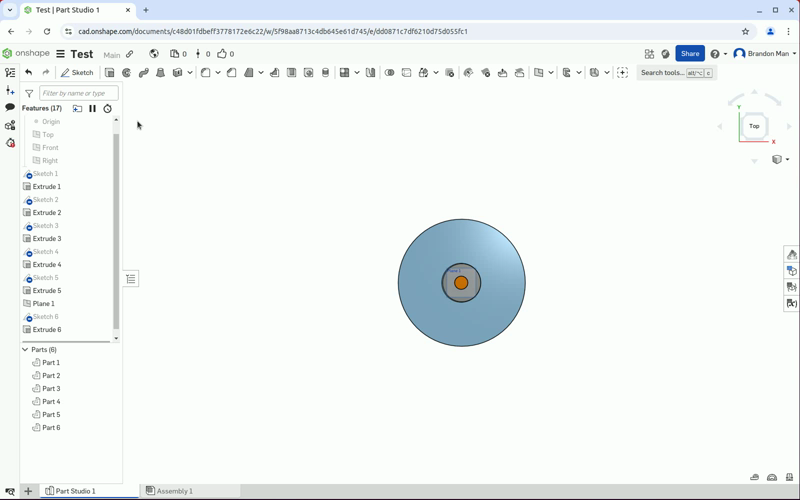
mouse_move(69, 176)
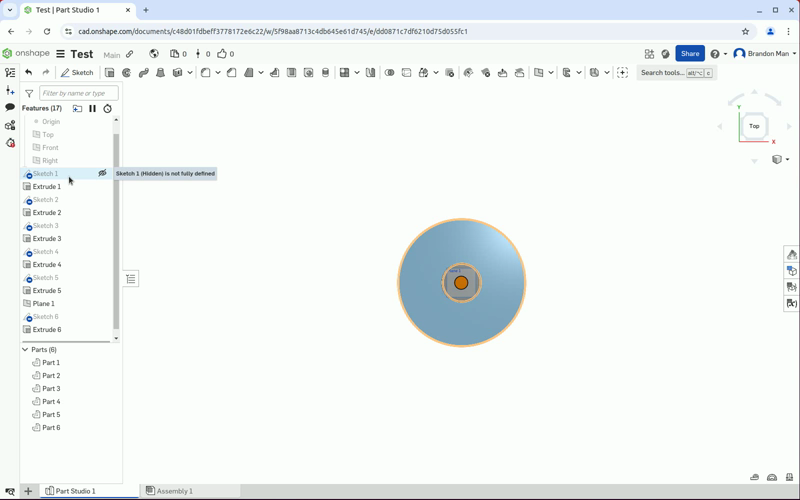
click(69, 176)
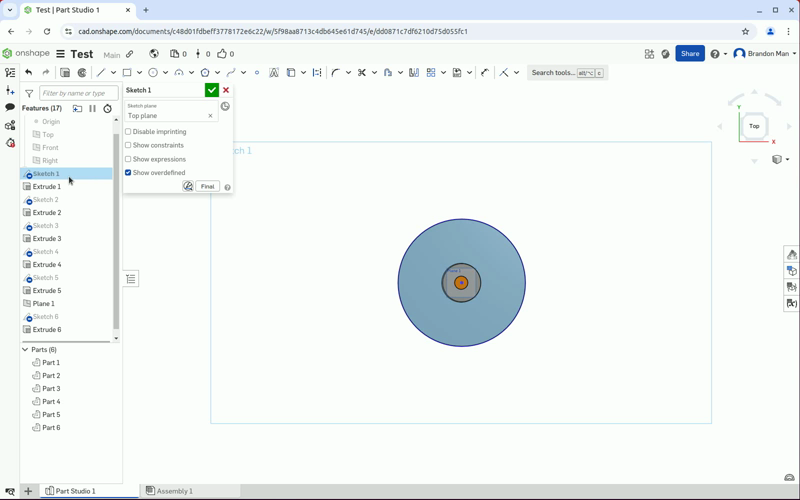
mouse_move(229, 92)
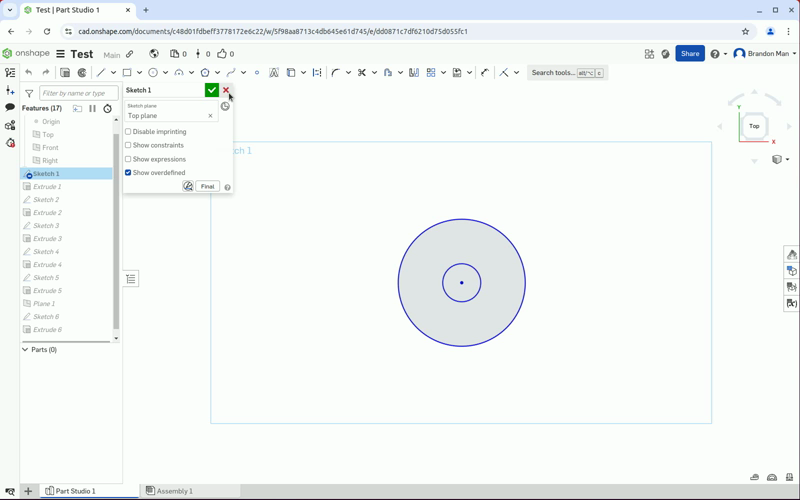
click(229, 92)
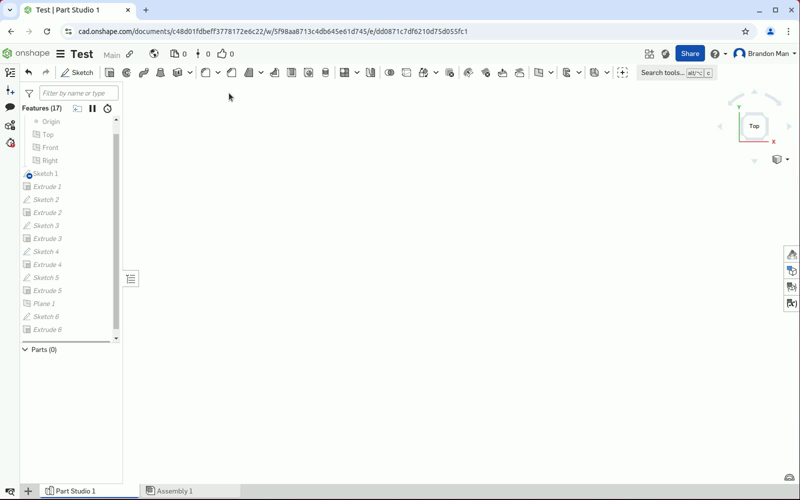
key(shift+s)
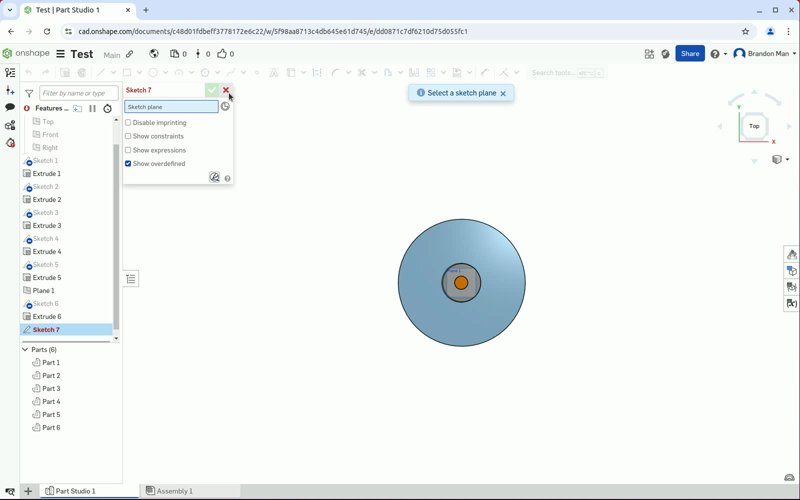
mouse_move(69, 293)
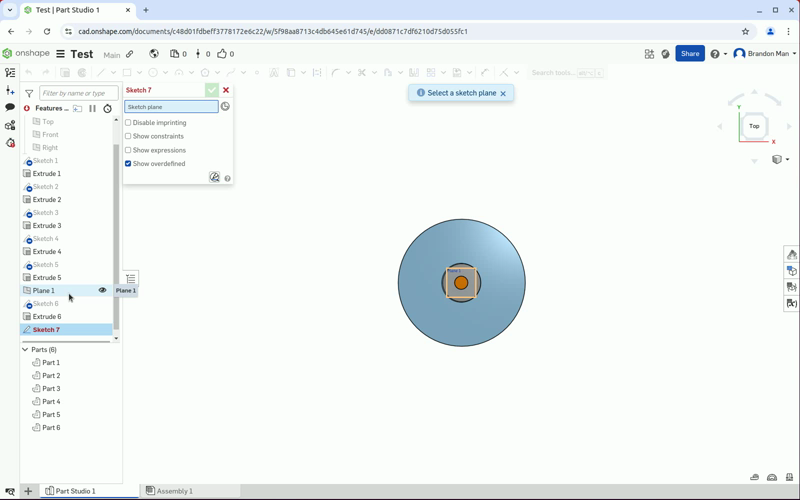
click(69, 293)
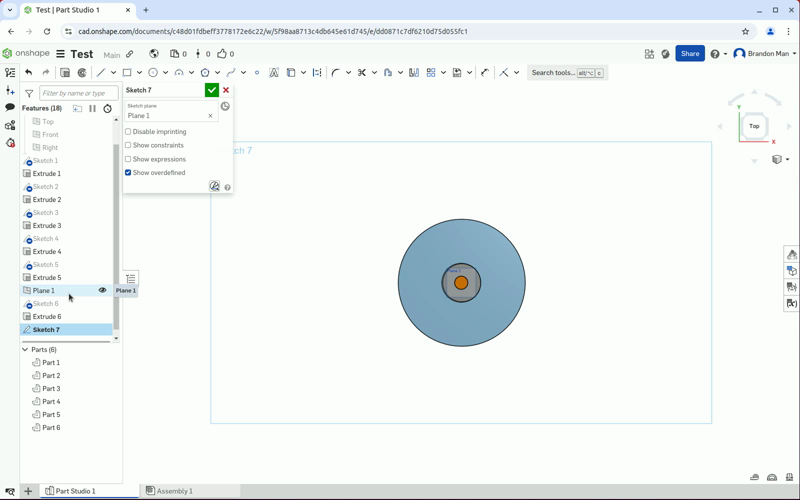
mouse_move(73, 352)
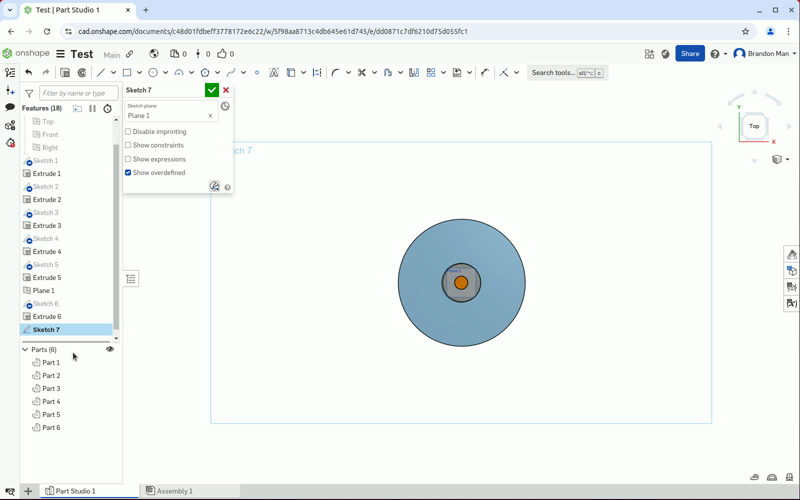
key(y)
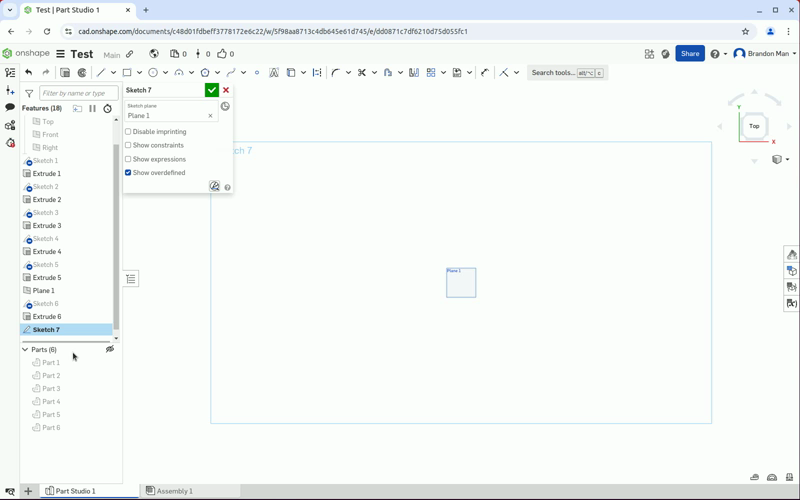
key(c)
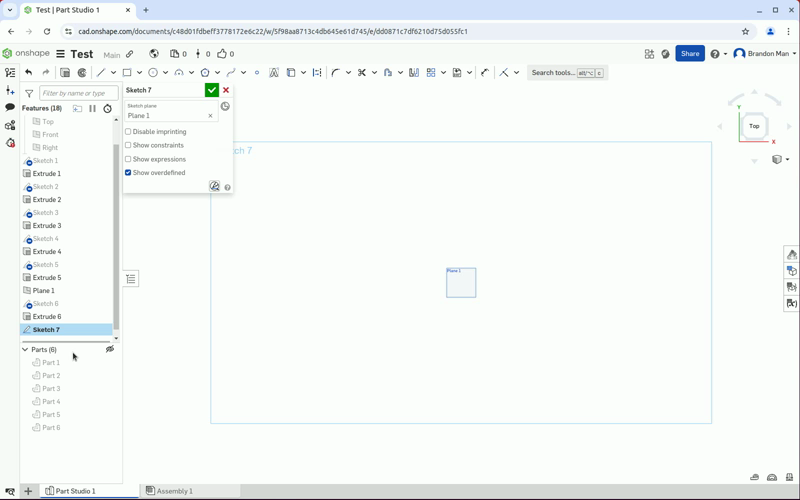
key_down(shift)
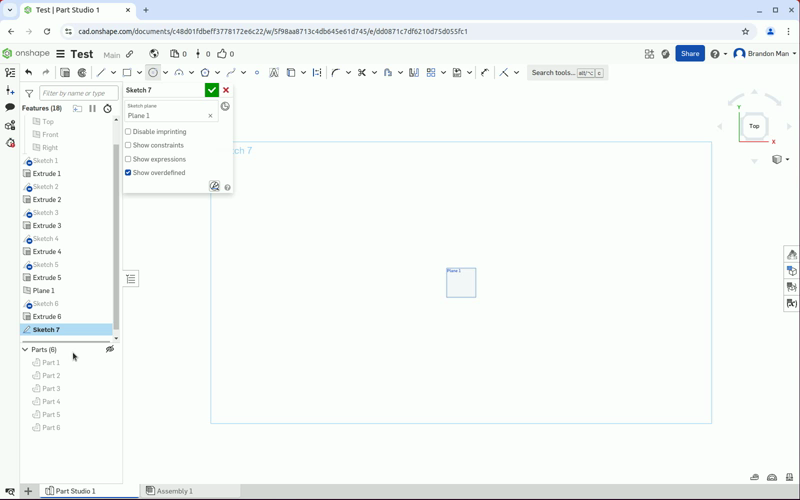
mouse_move(460, 282)
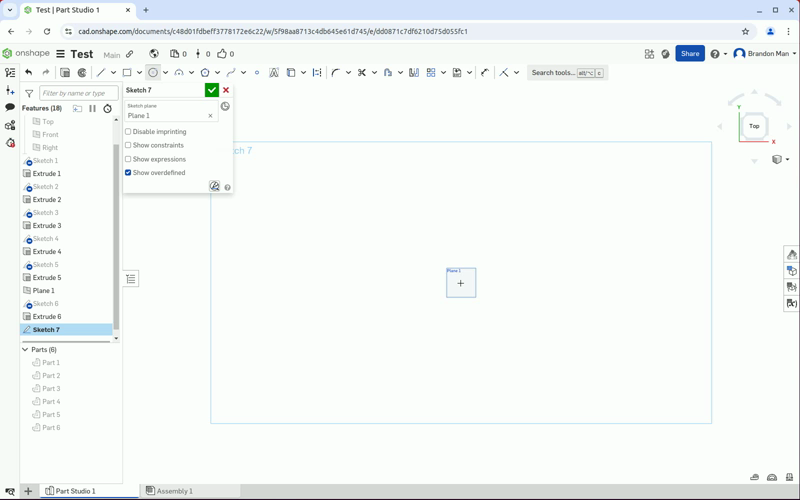
click(460, 282)
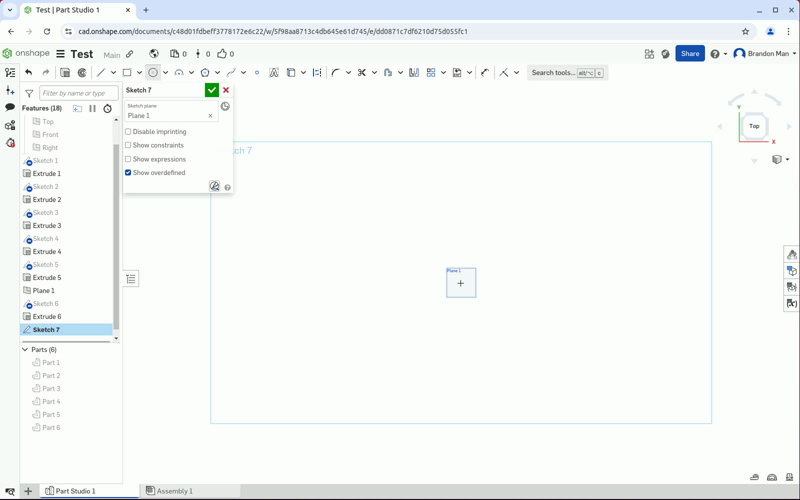
key_up(shift)
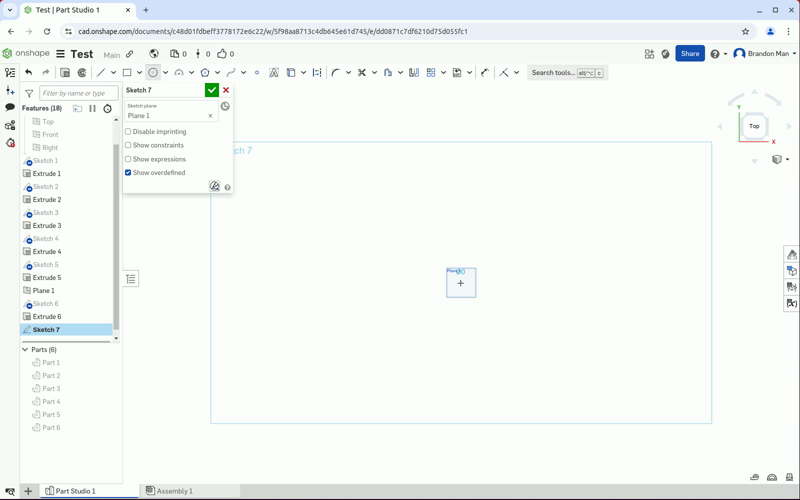
mouse_move(472, 282)
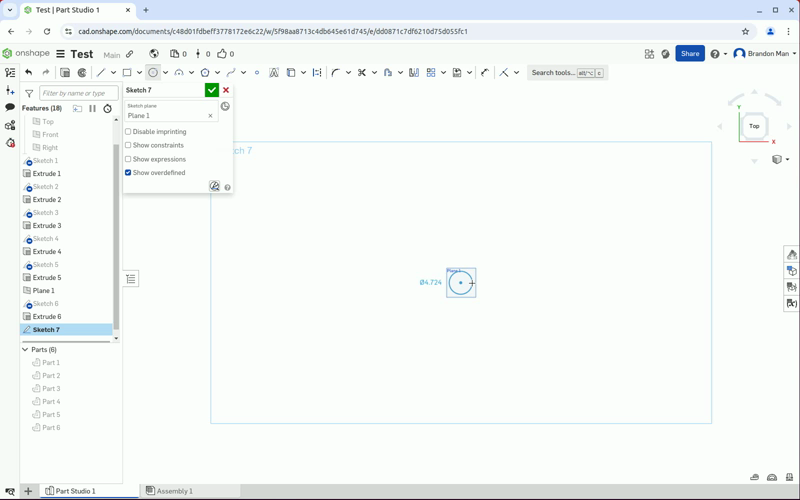
click(472, 282)
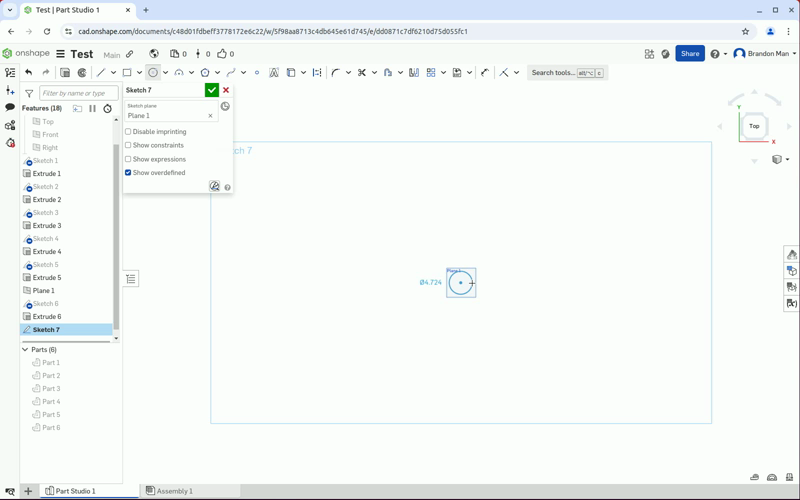
key(esc)
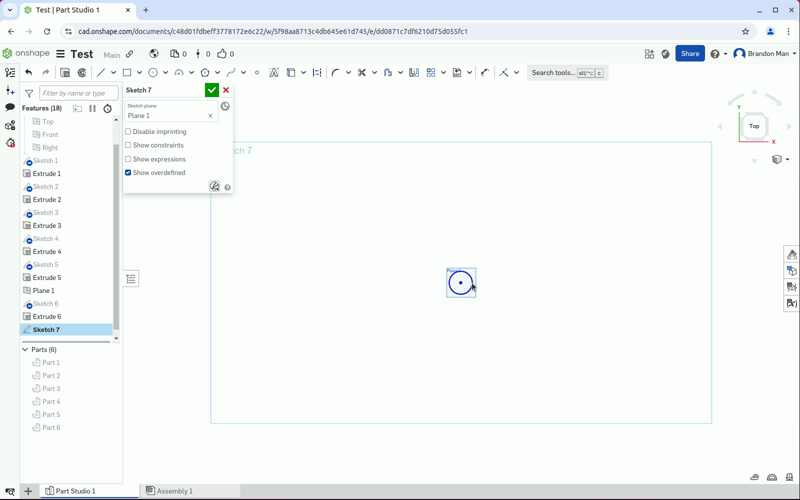
key(c)
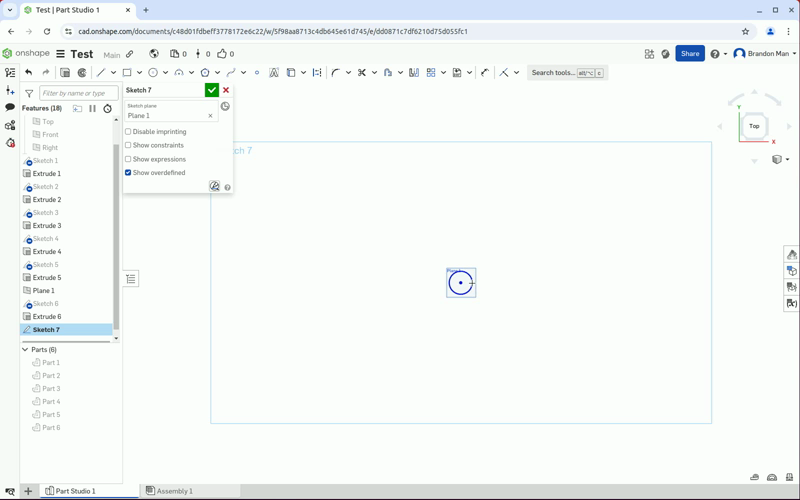
key_down(shift)
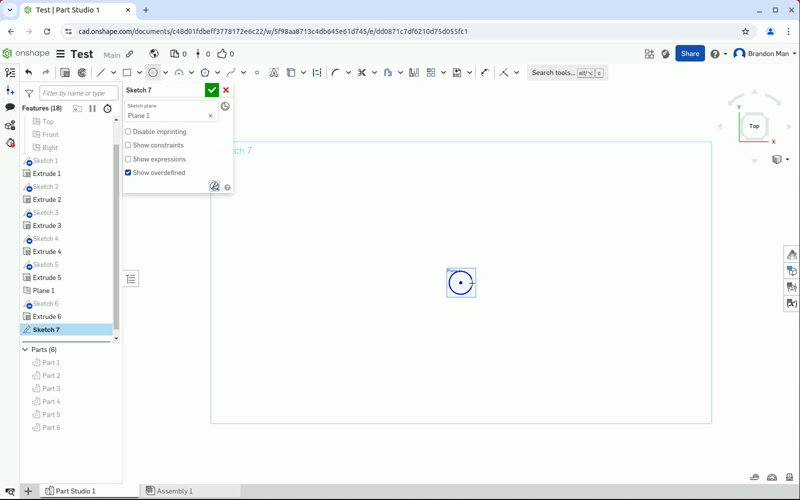
mouse_move(460, 282)
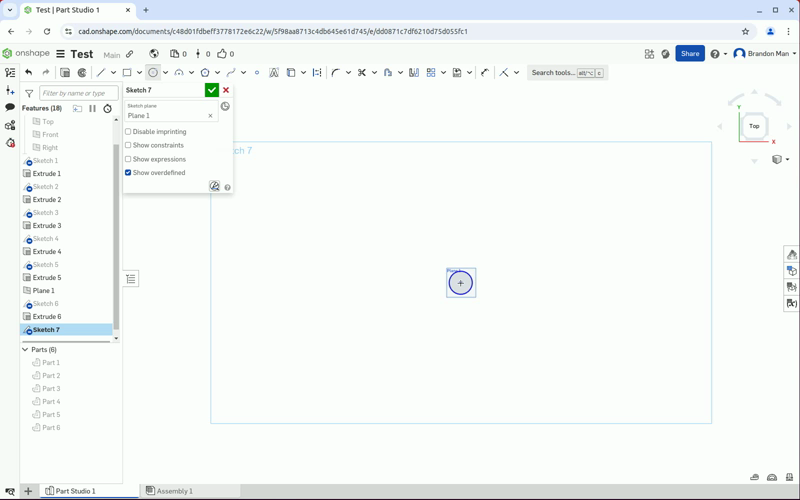
click(460, 282)
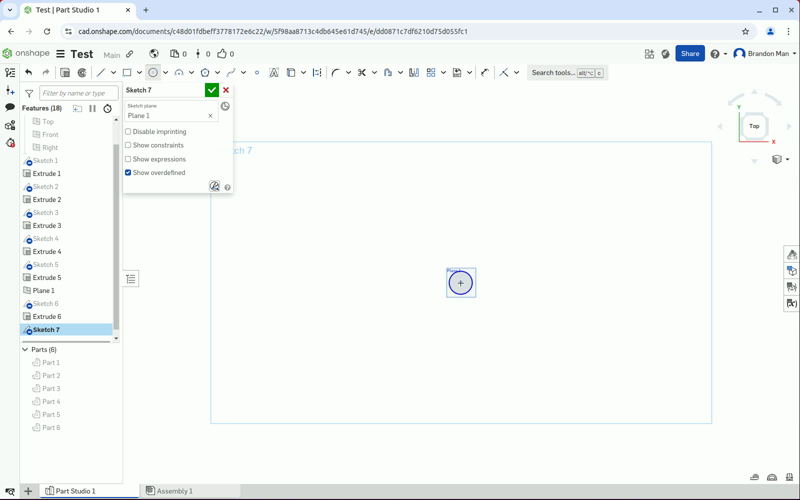
key_up(shift)
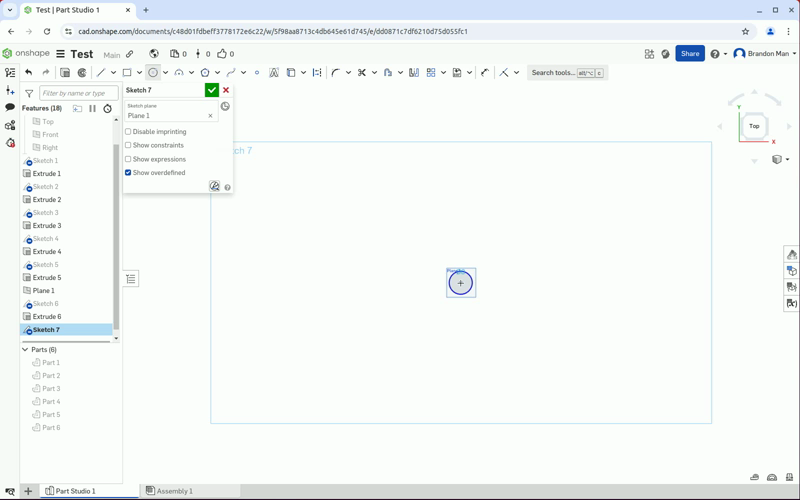
mouse_move(466, 282)
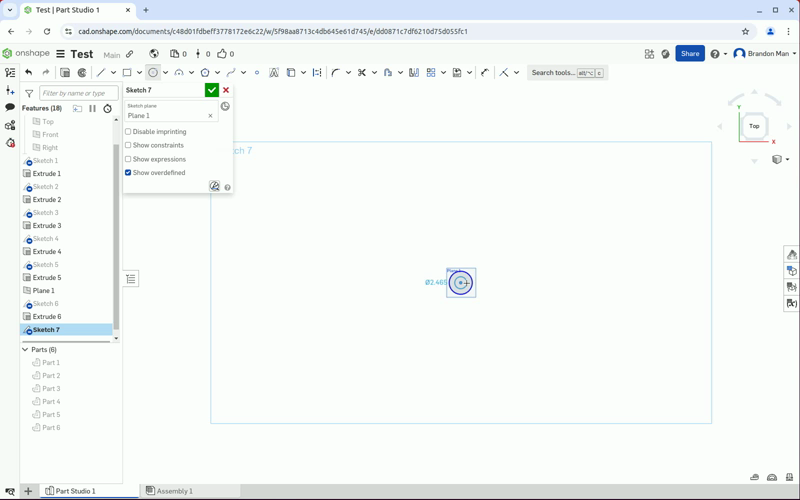
click(466, 282)
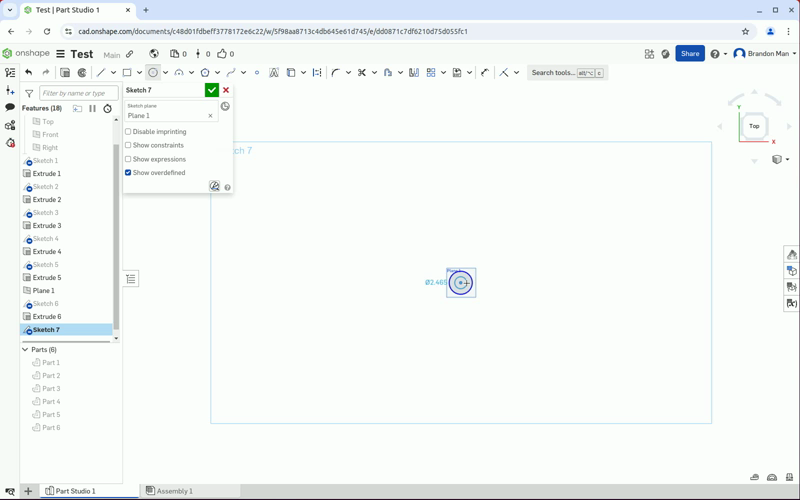
key(esc)
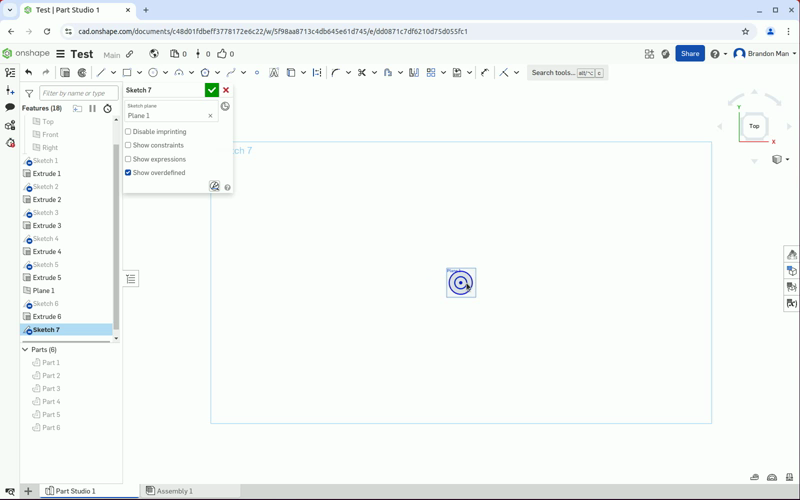
mouse_move(465, 273)
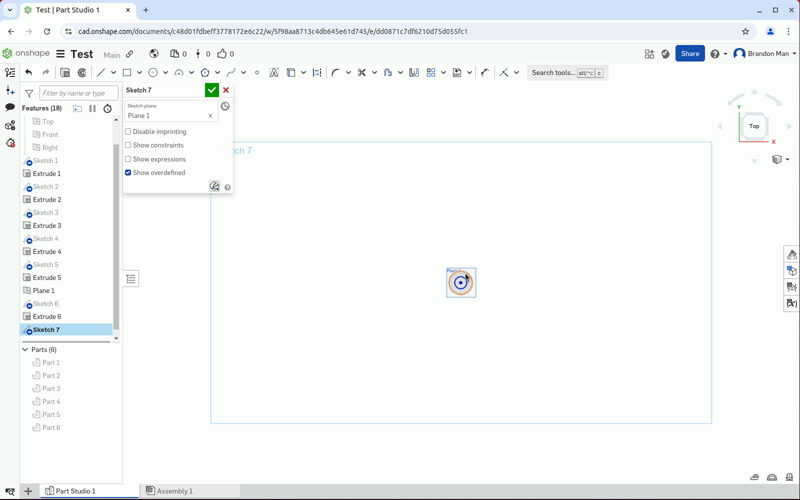
scroll(6)
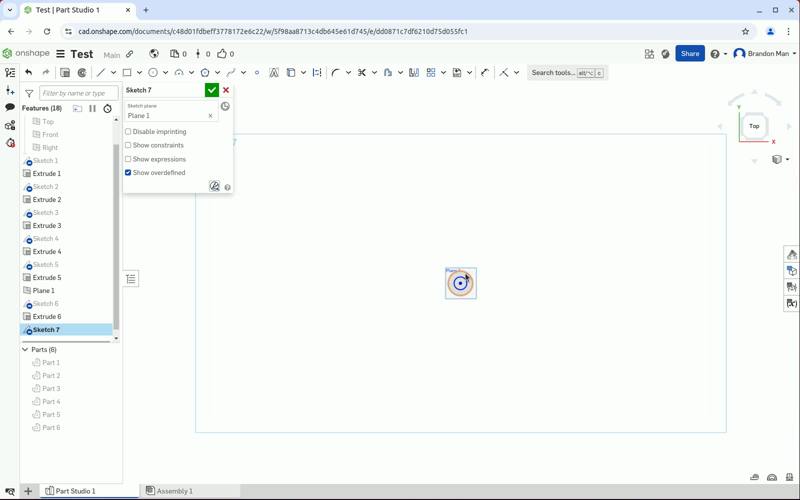
scroll(6)
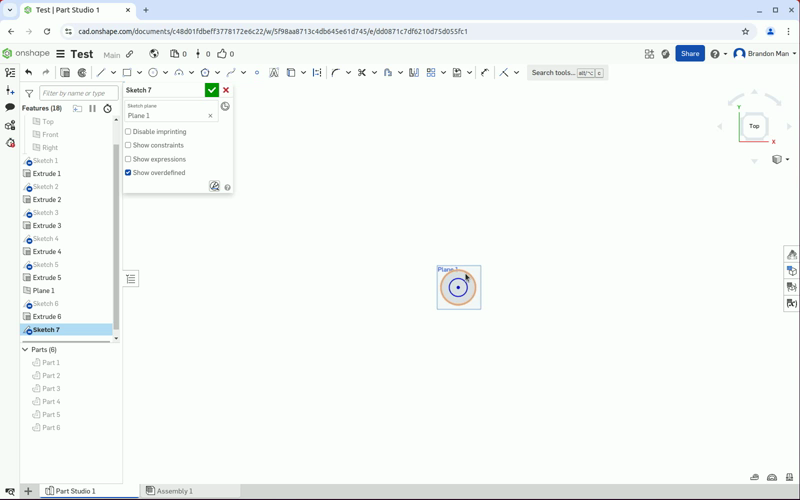
scroll(6)
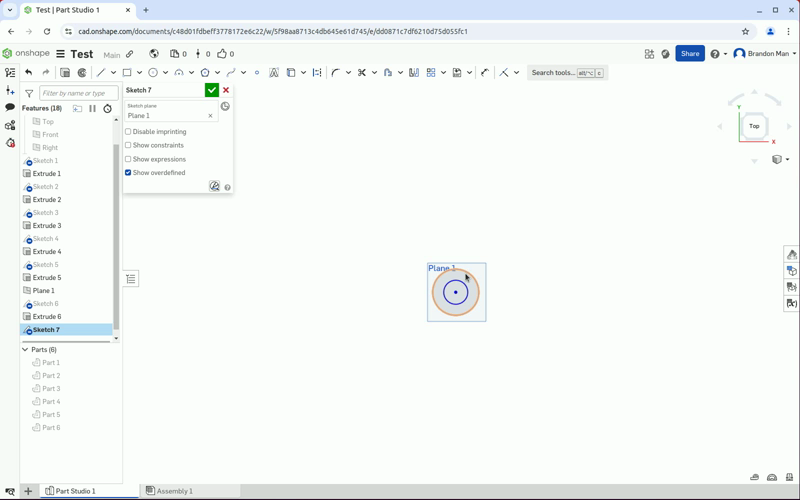
scroll(6)
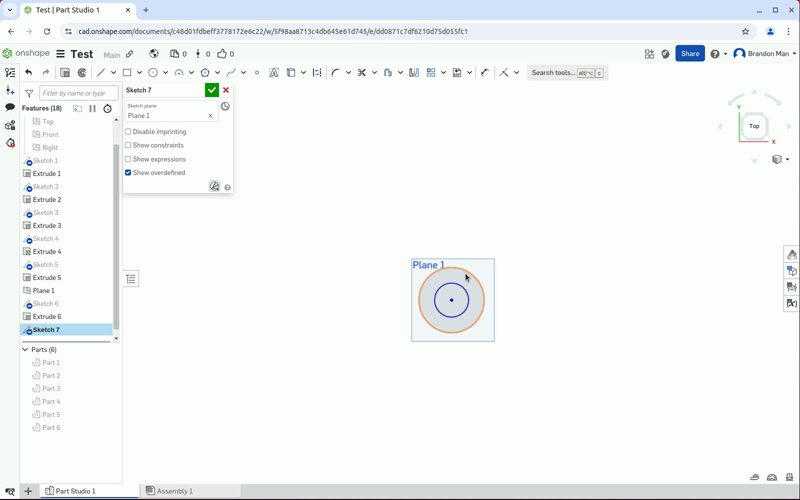
scroll(6)
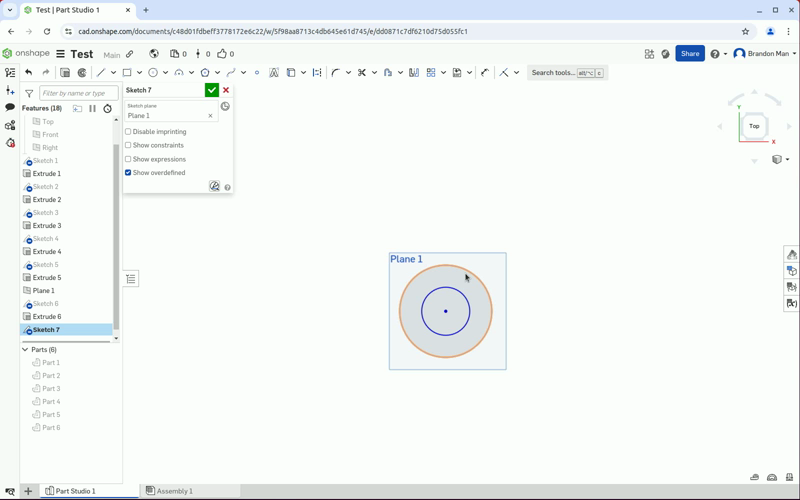
scroll(6)
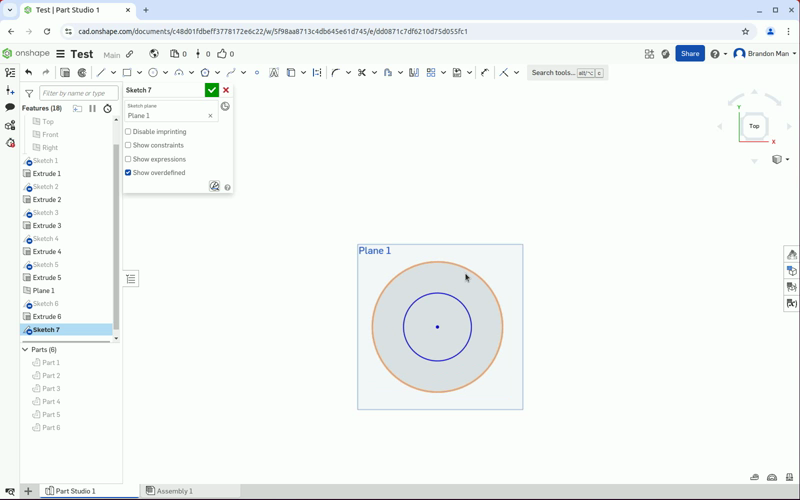
scroll(6)
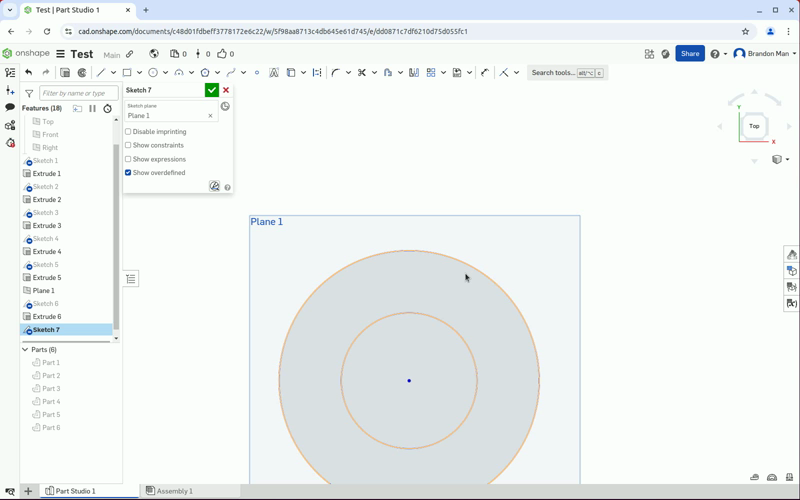
click(465, 273)
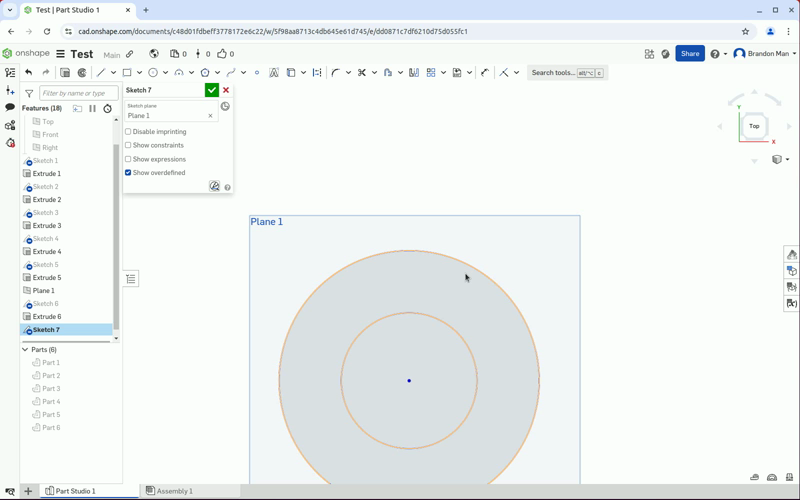
scroll(-6)
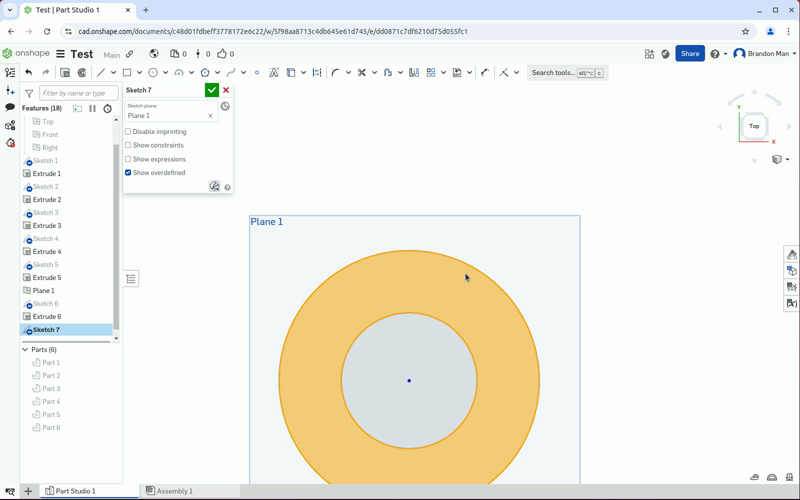
scroll(-6)
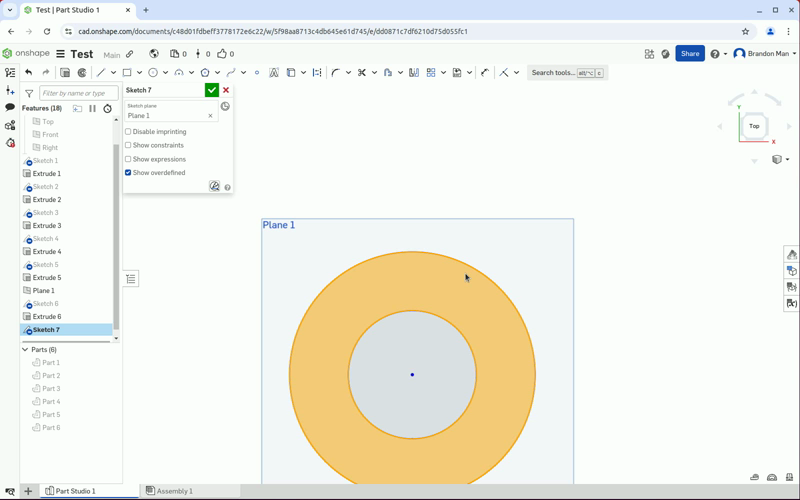
scroll(-6)
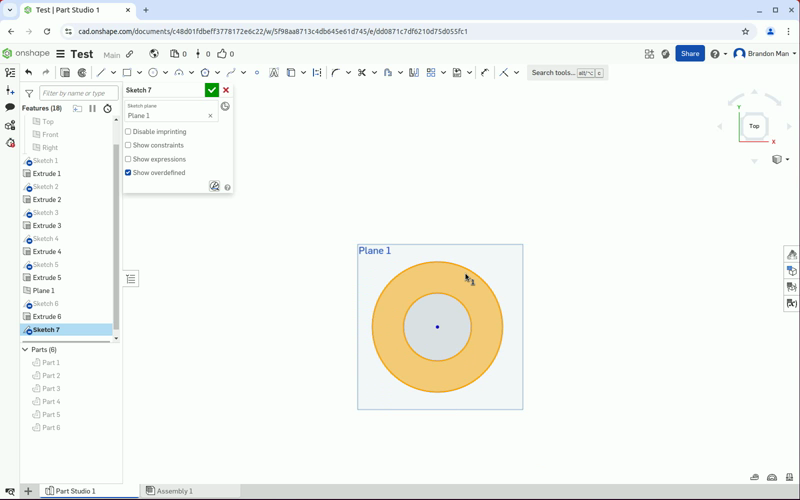
scroll(-6)
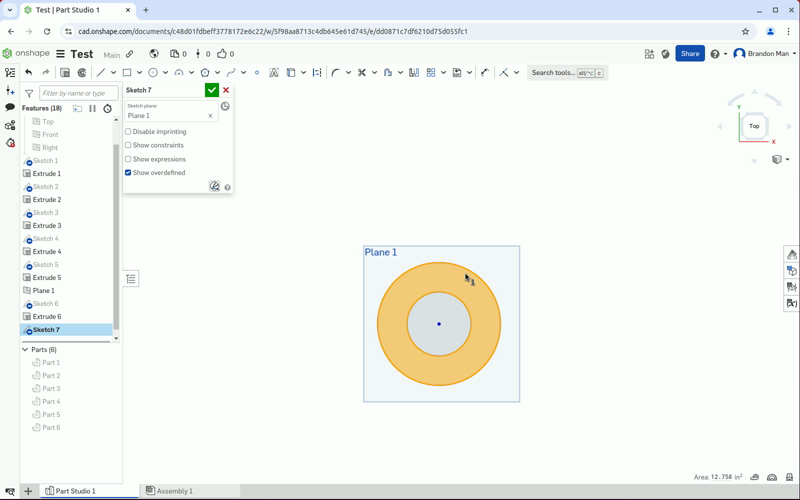
scroll(-6)
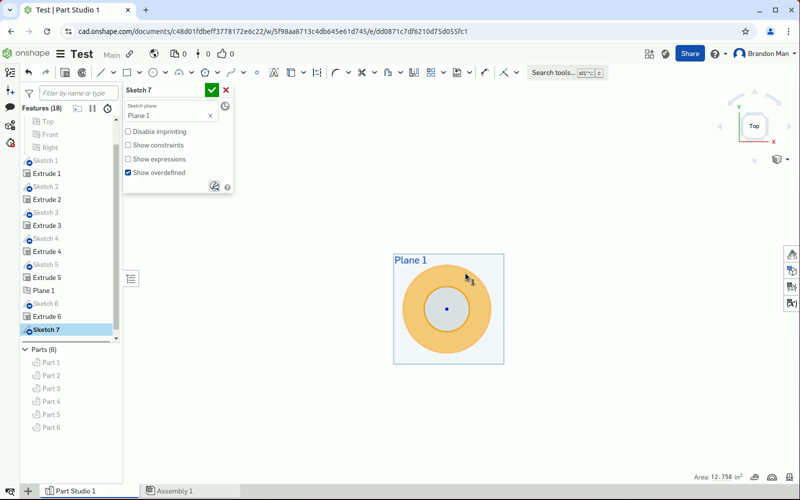
scroll(-6)
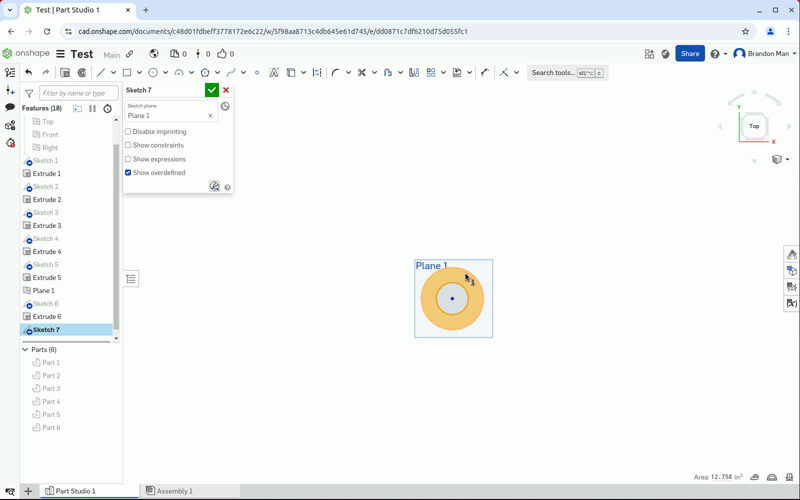
scroll(-6)
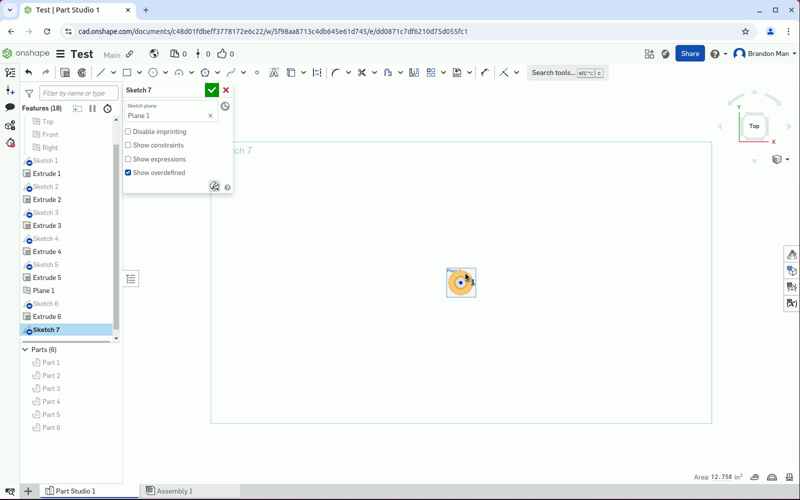
mouse_move(73, 352)
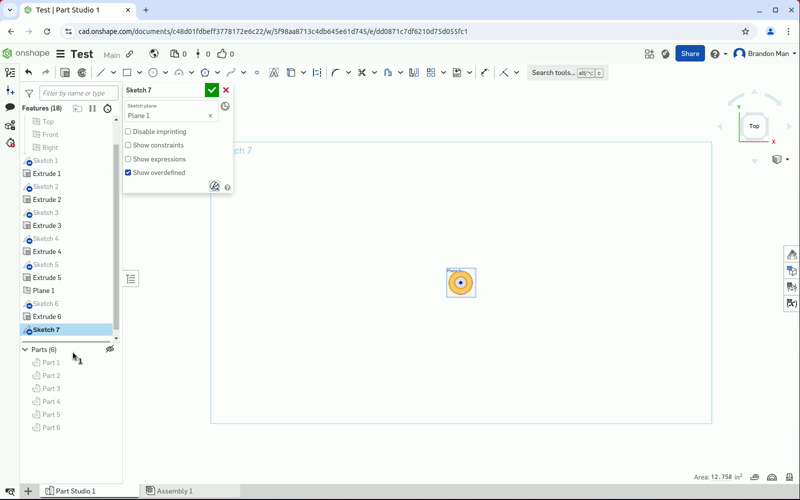
key(shift+y)
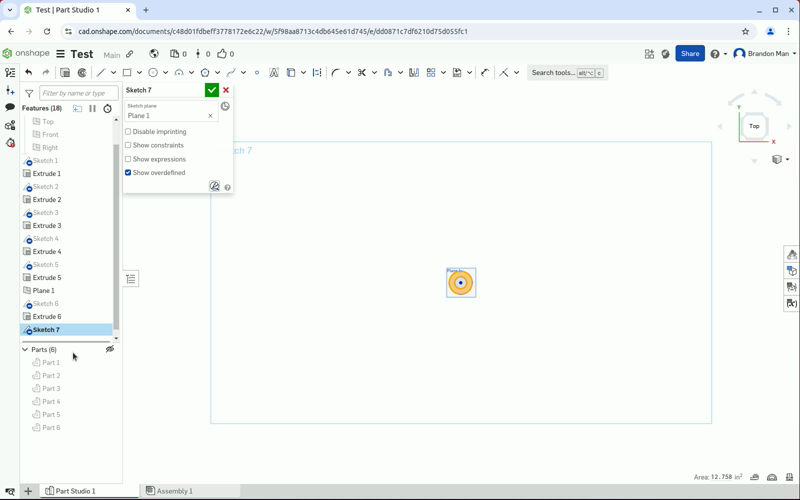
key(shift+e)
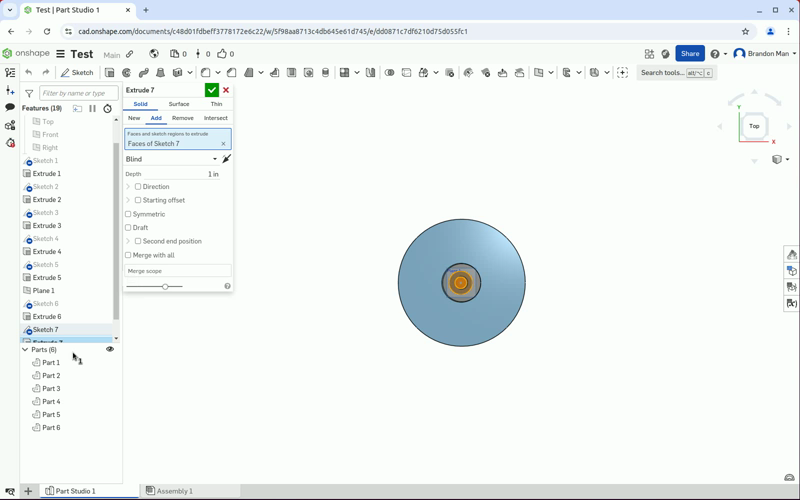
mouse_move(143, 106)
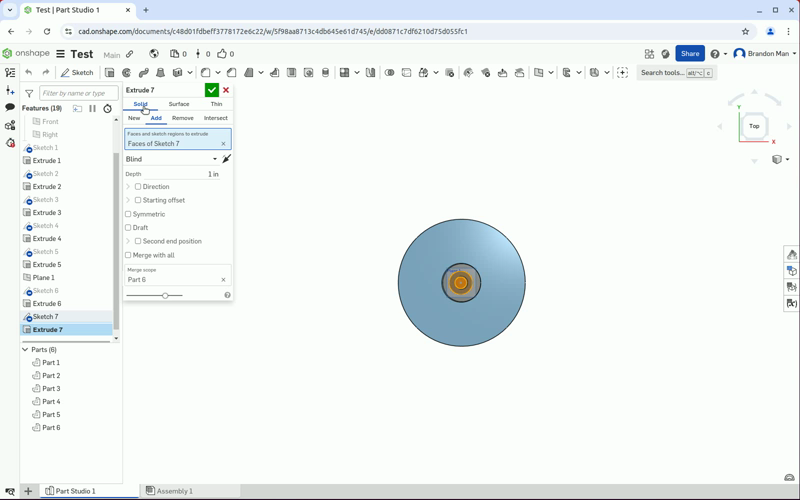
click(143, 106)
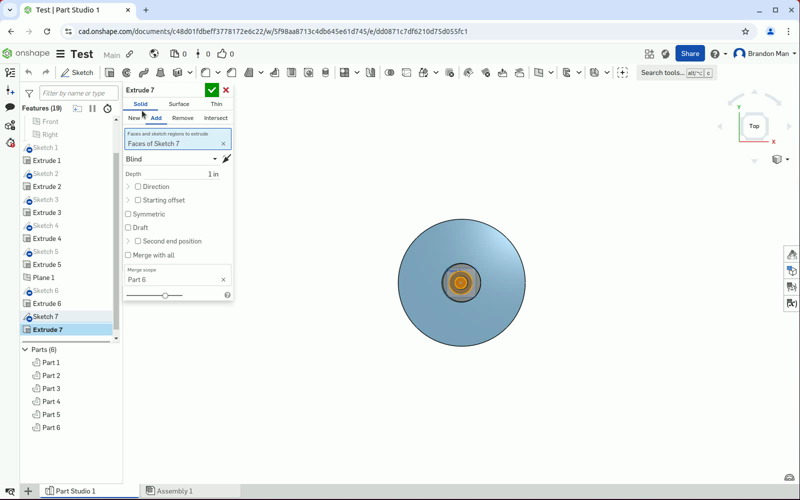
mouse_move(137, 120)
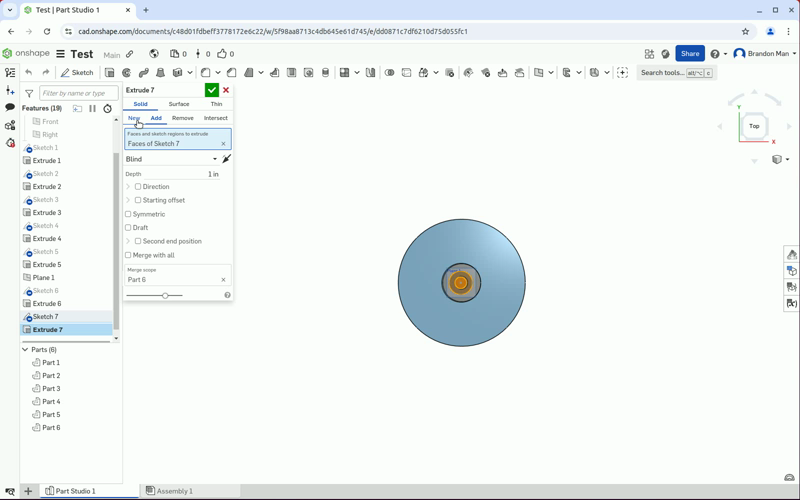
click(137, 120)
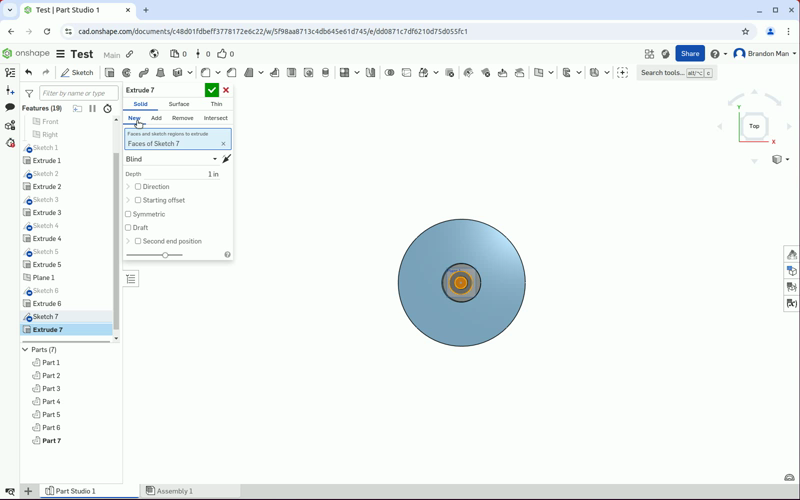
key(tab, 4)
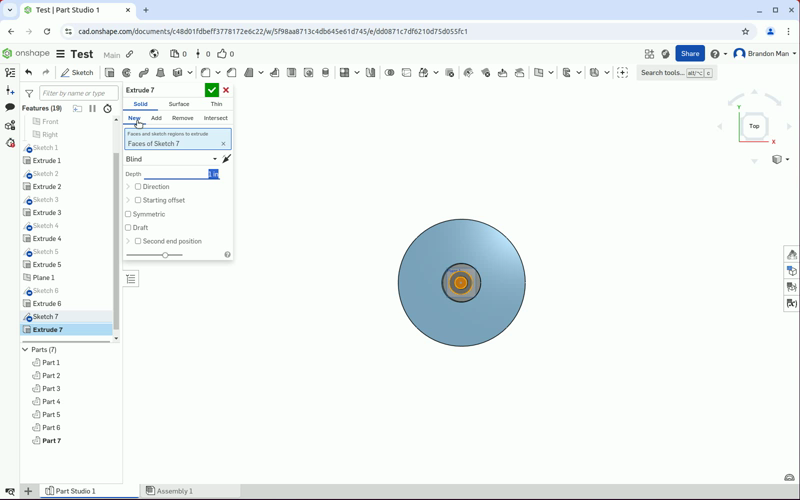
text(1.444)
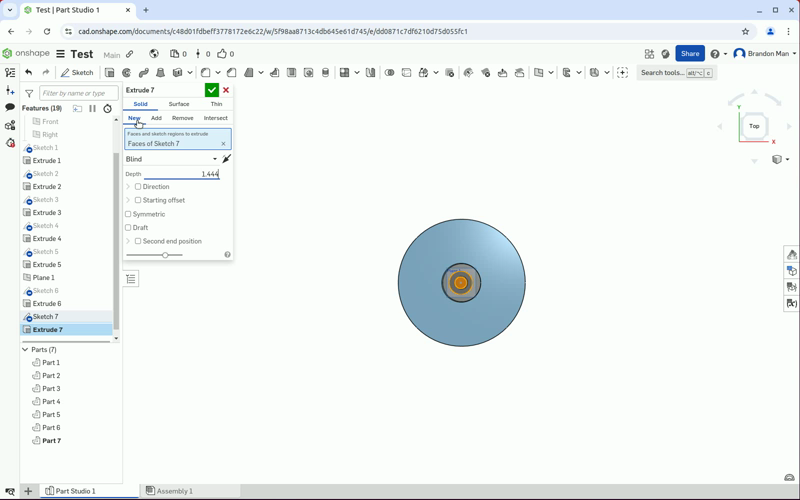
key(enter)
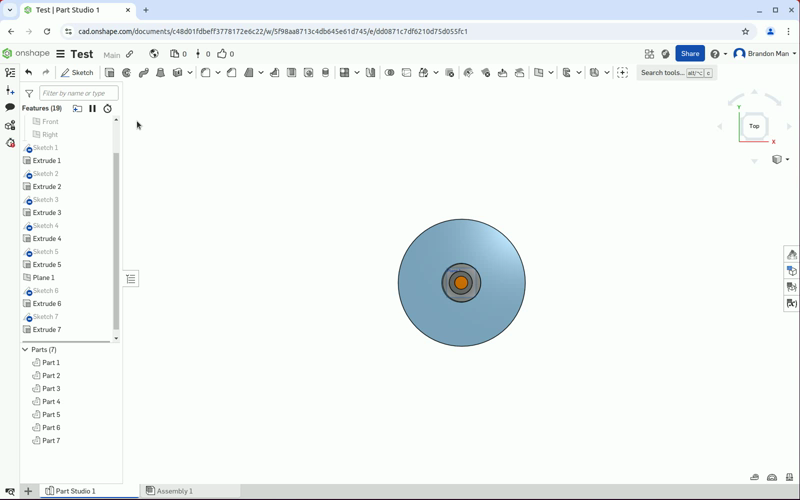
key(shift+h)
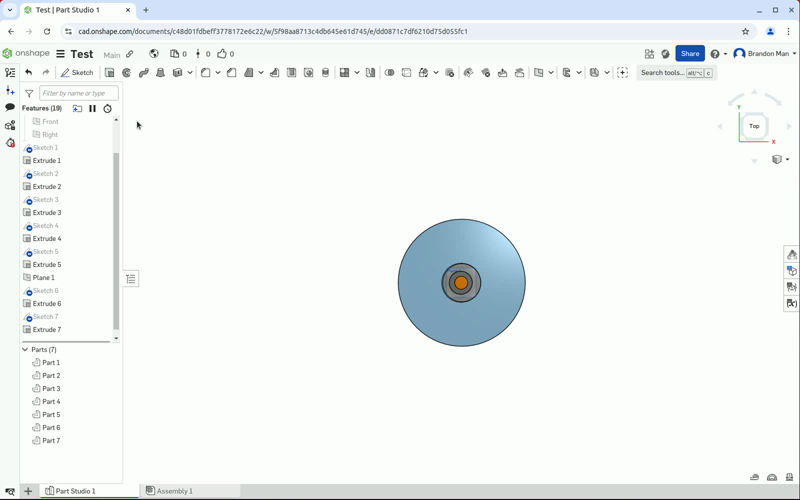
key(shift+h)
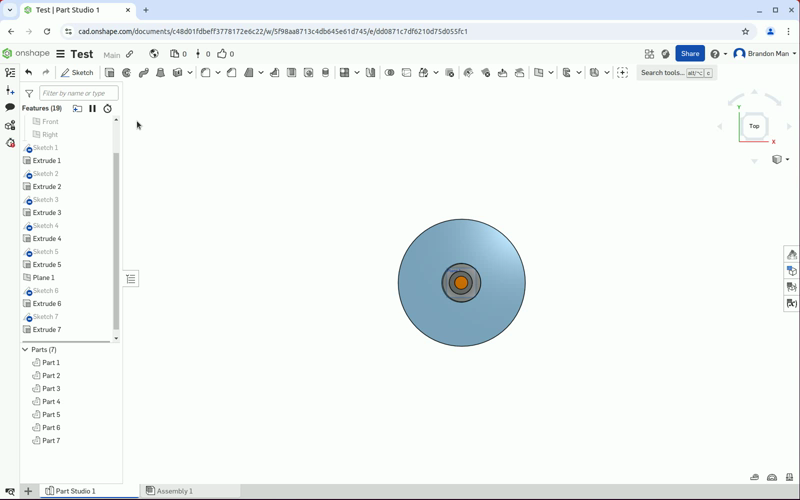
key(shift+7)
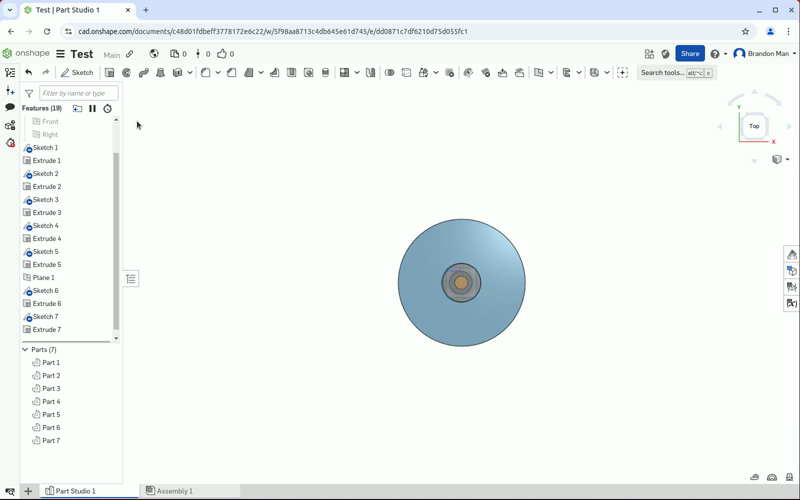
key(up, 3)
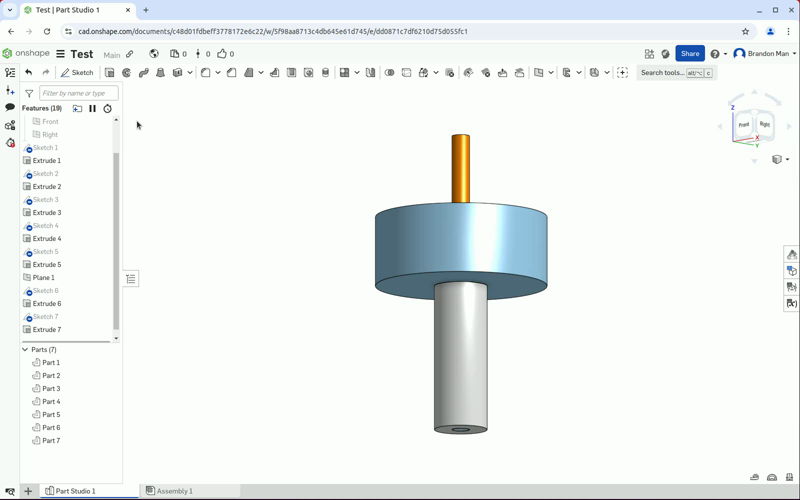
key(left, 3)
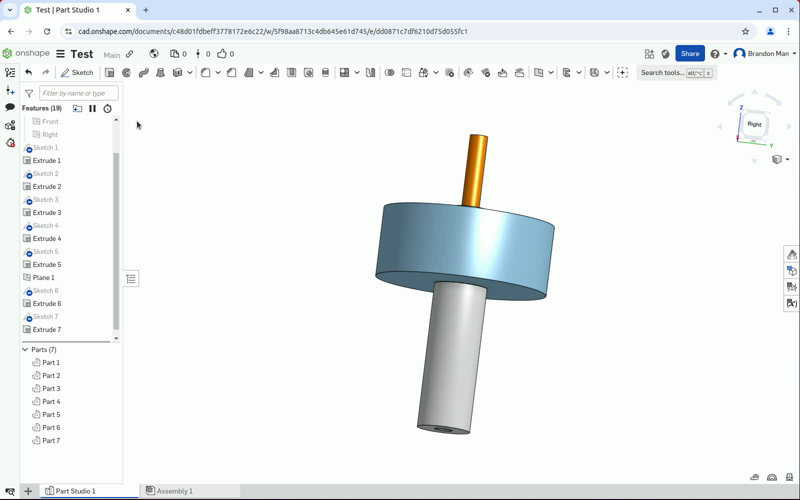
key(right, 3)
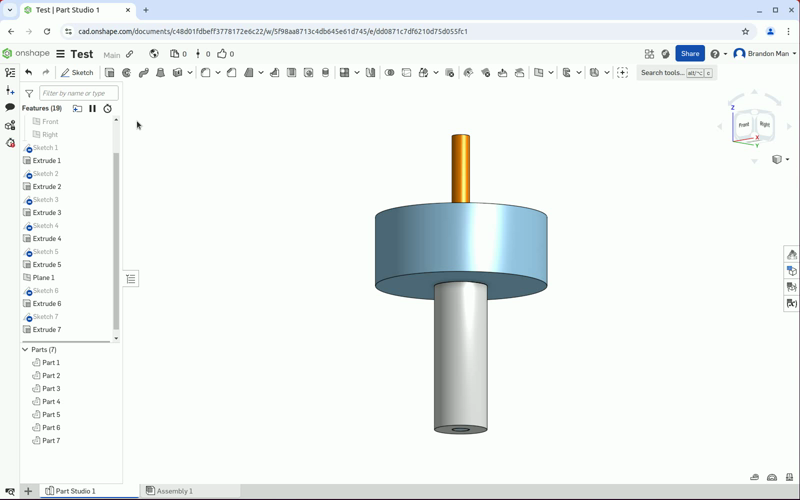
key(down, 3)
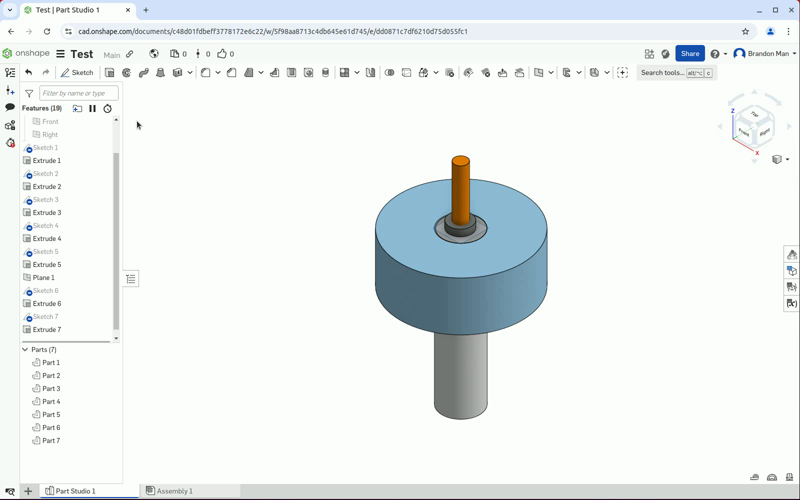
mouse_move(69, 150)
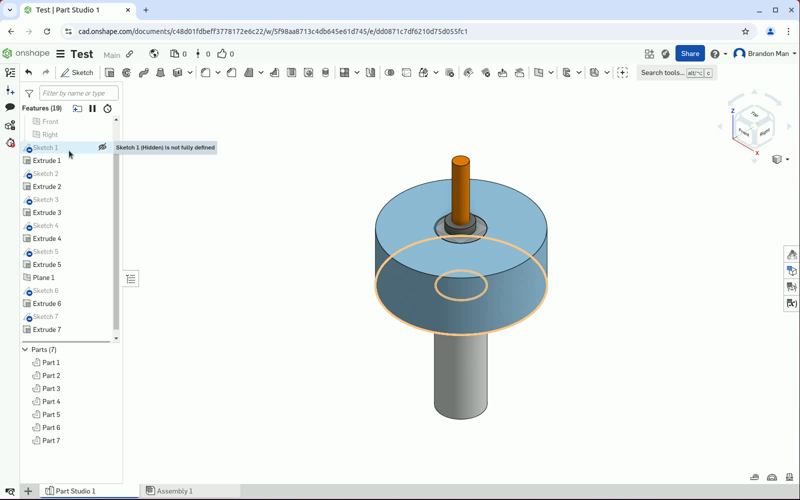
click(69, 150)